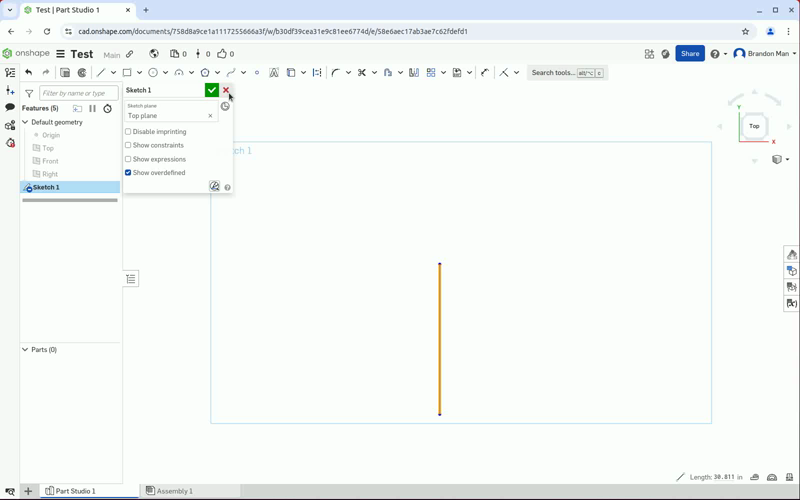
key(shift+h)
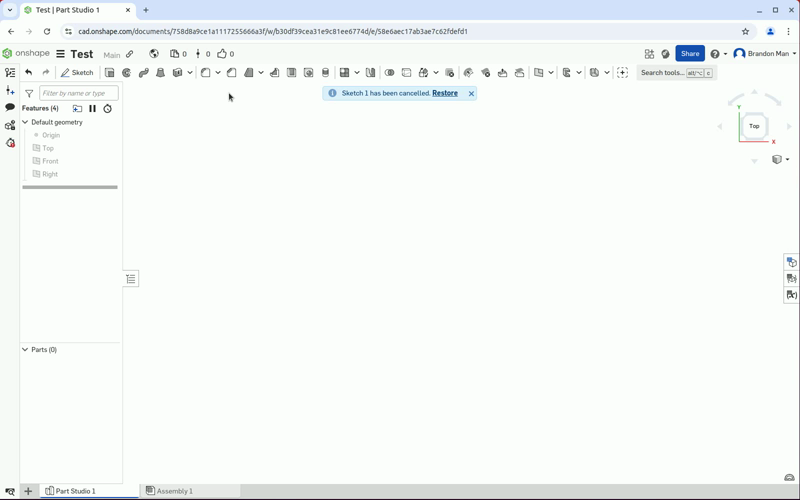
mouse_move(73, 352)
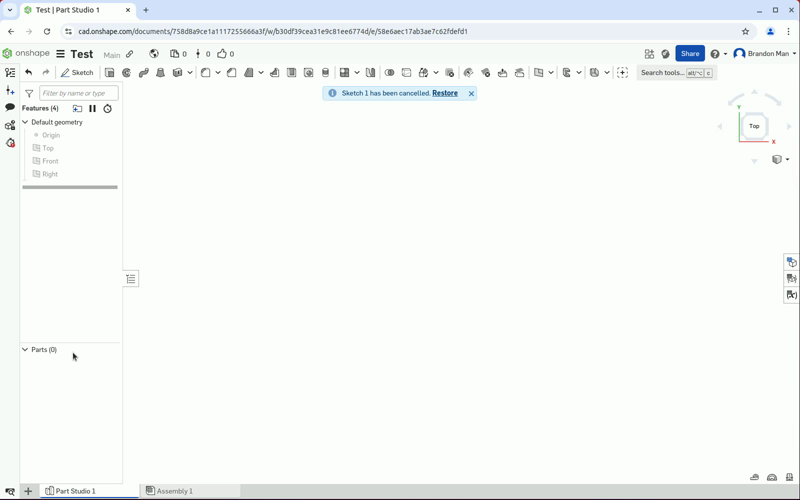
key(y)
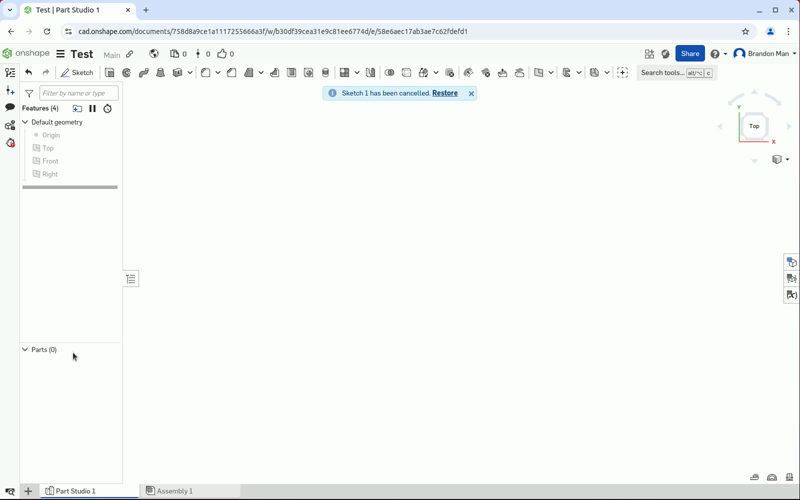
key(shift+p)
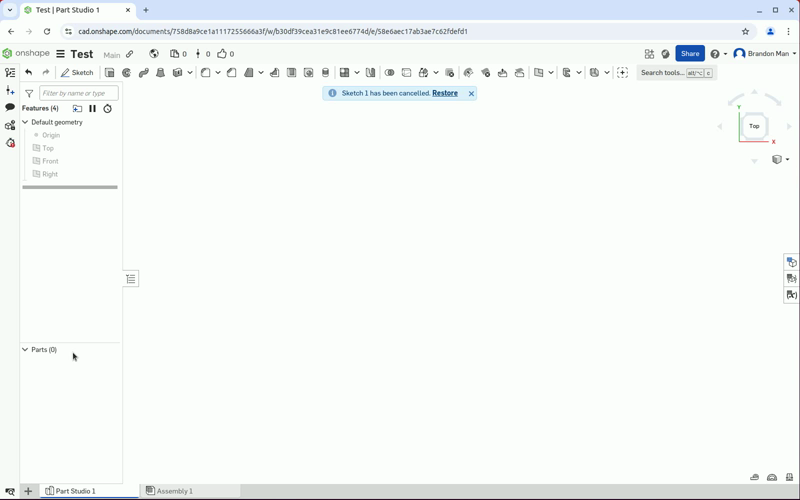
key(space)
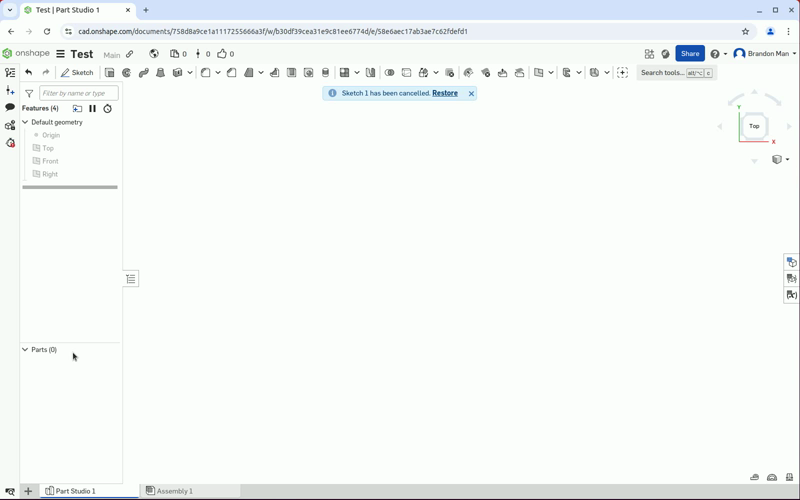
key_down(shift)
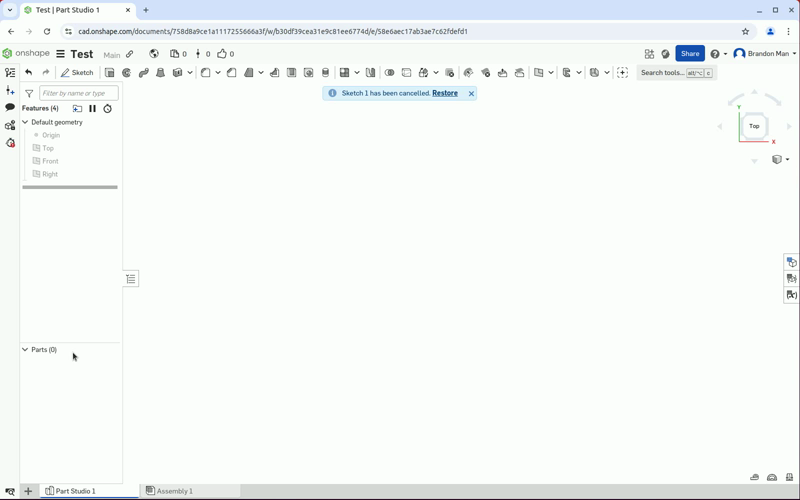
key(up)
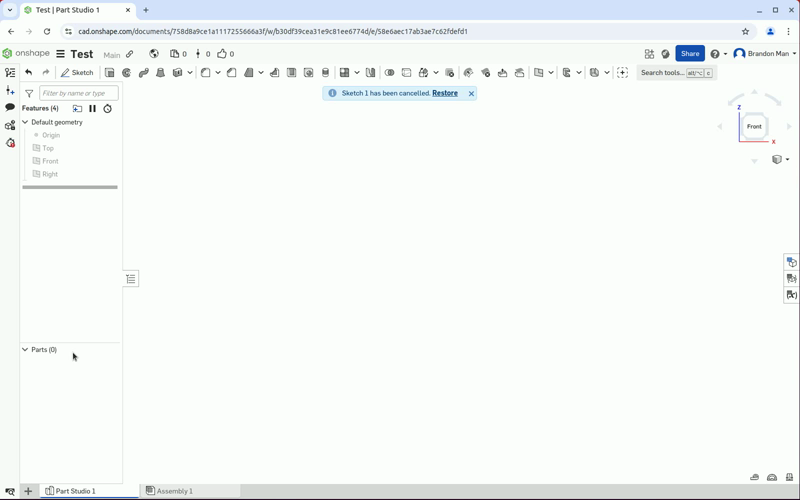
key_up(shift)
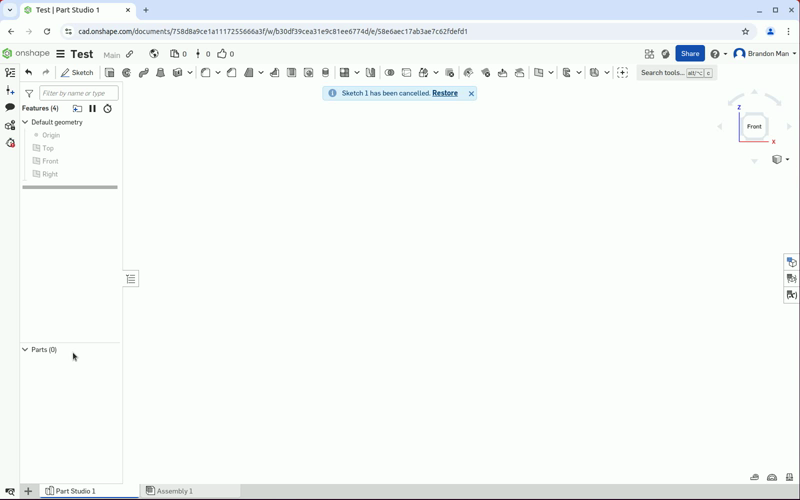
key(space)
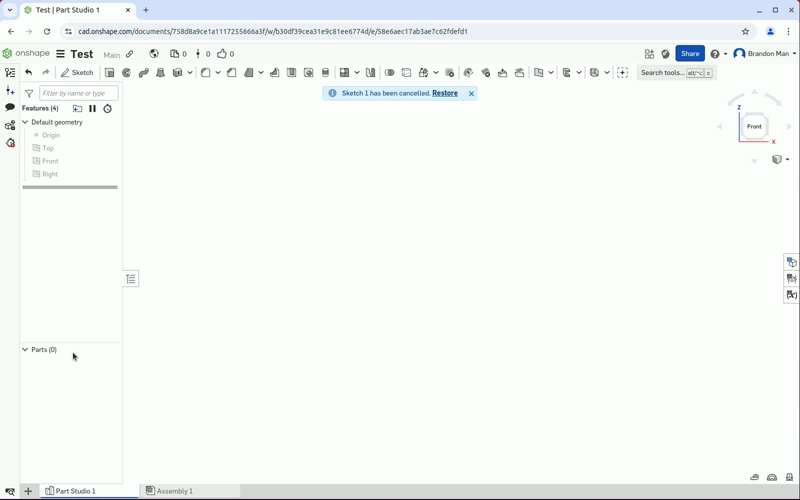
key_down(shift)
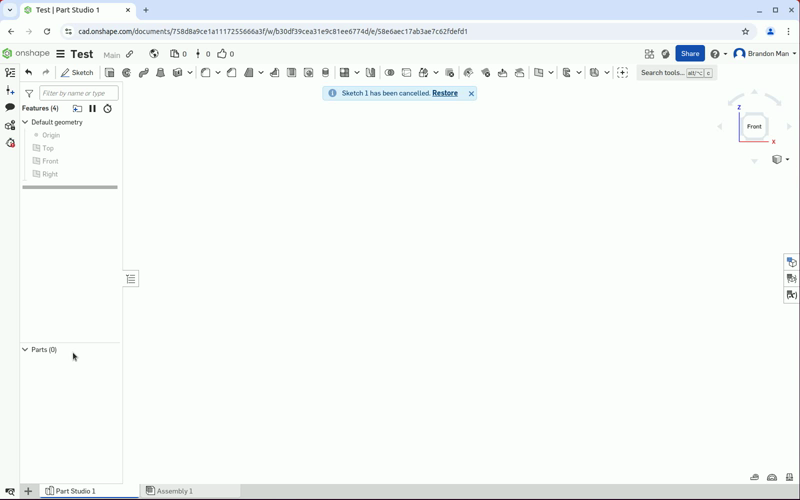
key(left)
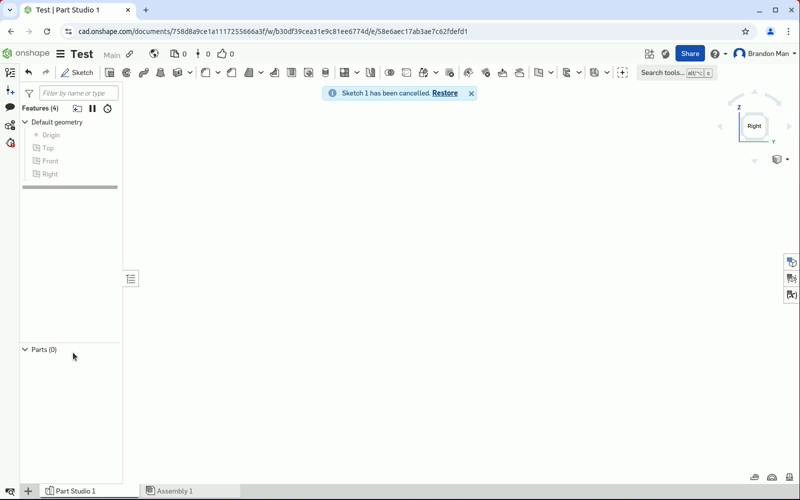
key_up(shift)
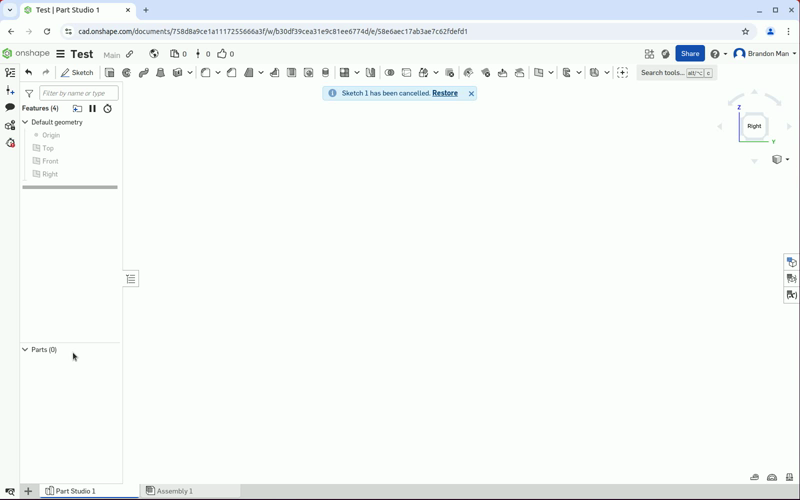
mouse_move(73, 352)
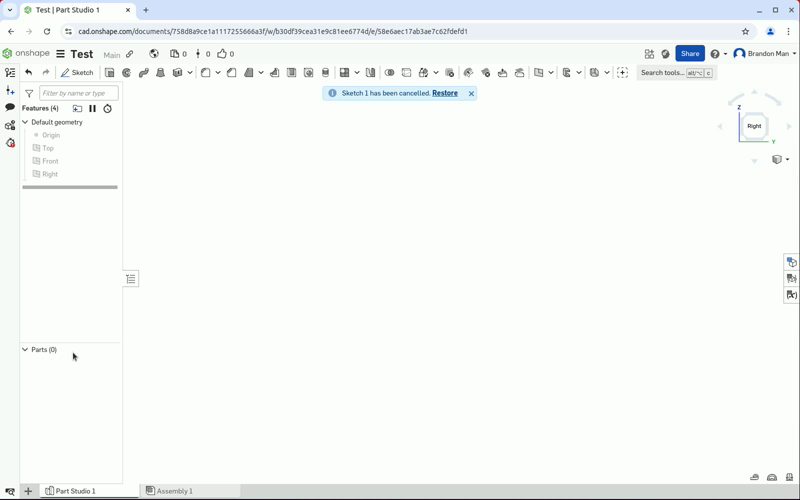
key(shift+y)
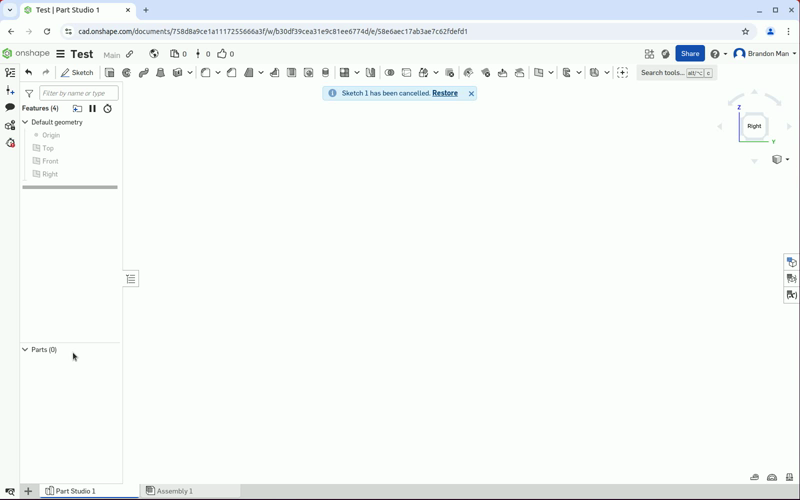
key(shift+s)
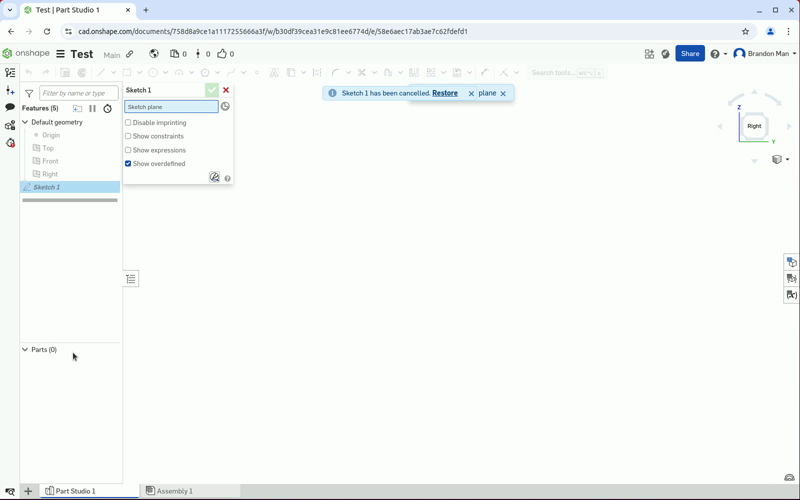
mouse_move(73, 176)
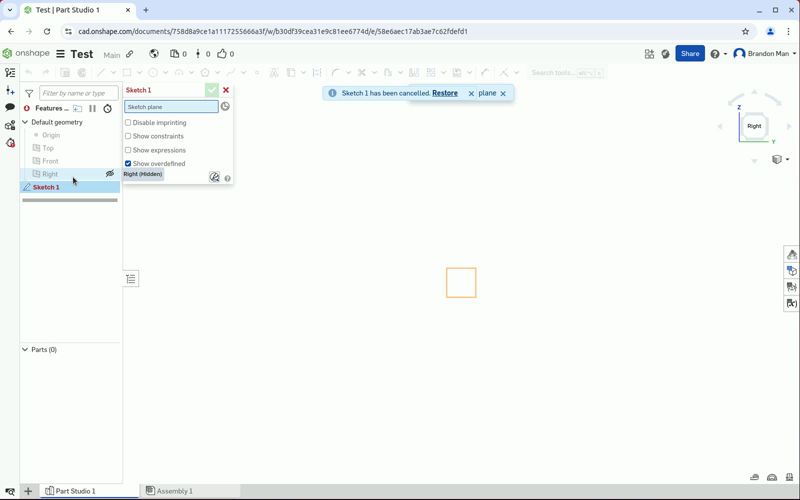
click(73, 176)
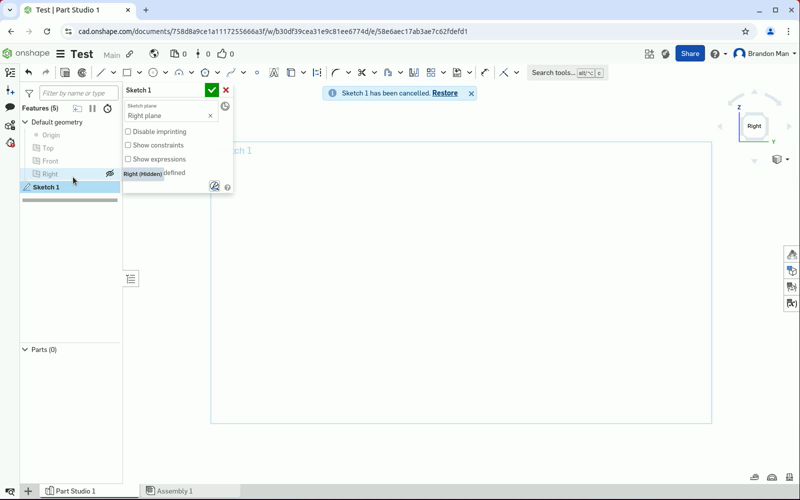
mouse_move(73, 352)
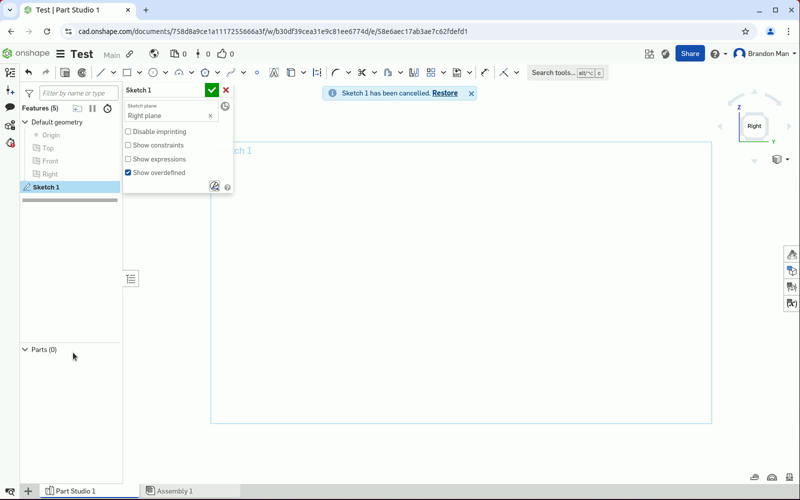
key(y)
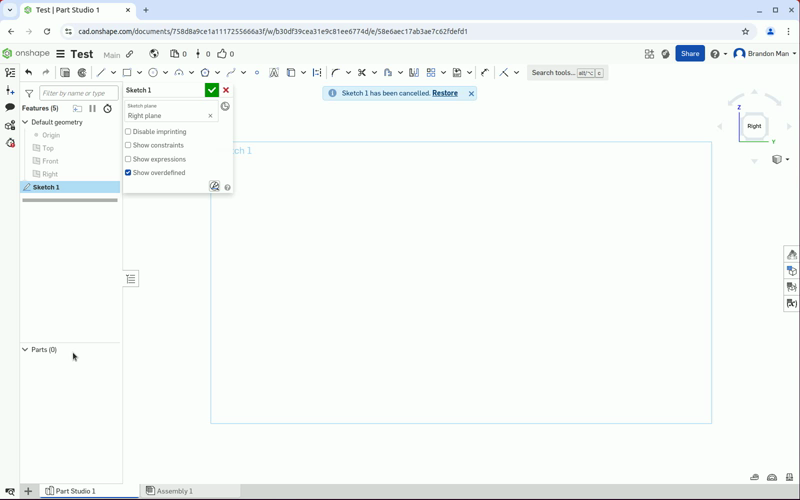
key(l)
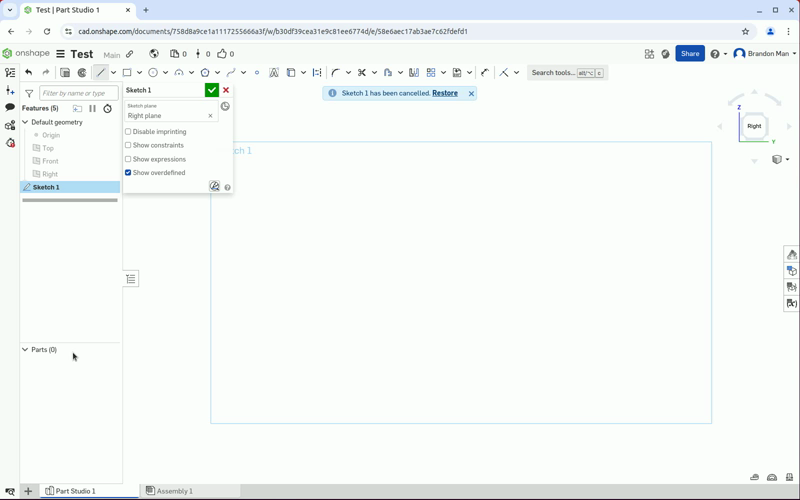
key_down(shift)
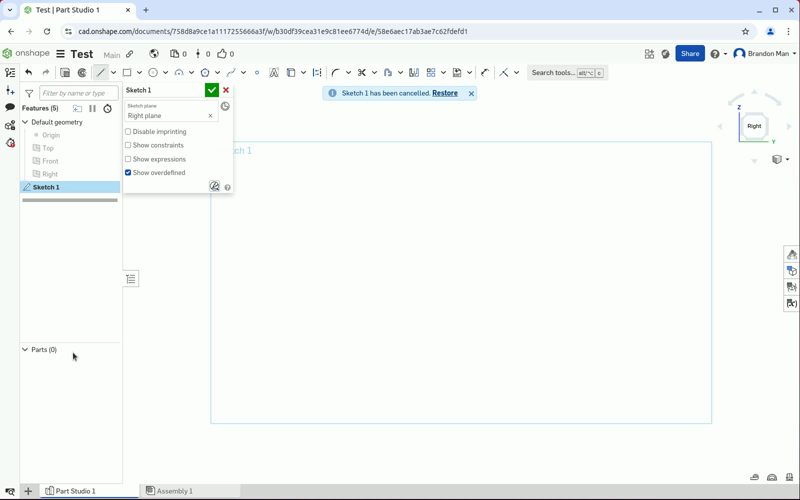
mouse_move(456, 295)
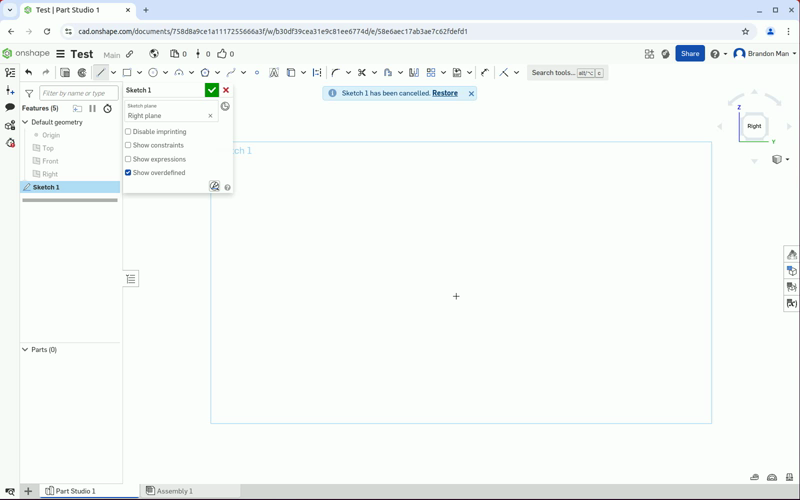
click(456, 295)
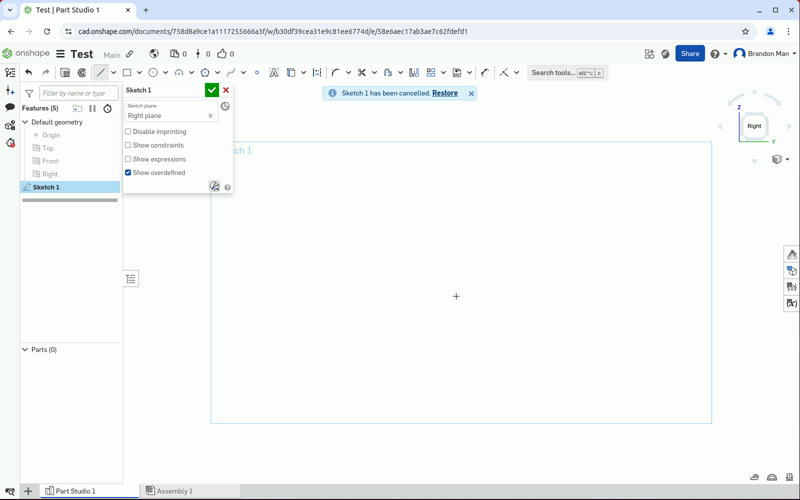
key_up(shift)
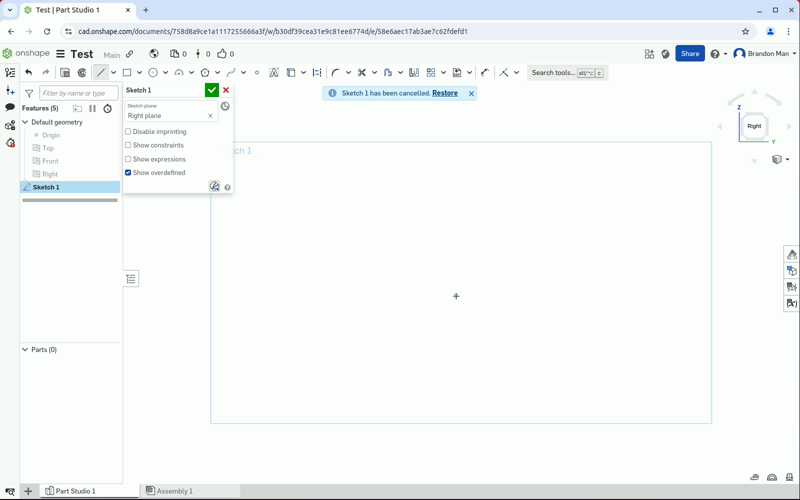
key_down(shift)
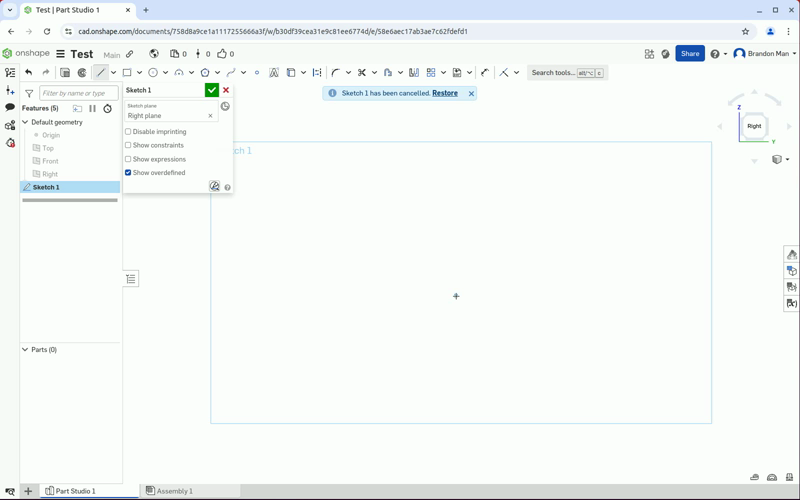
mouse_move(486, 295)
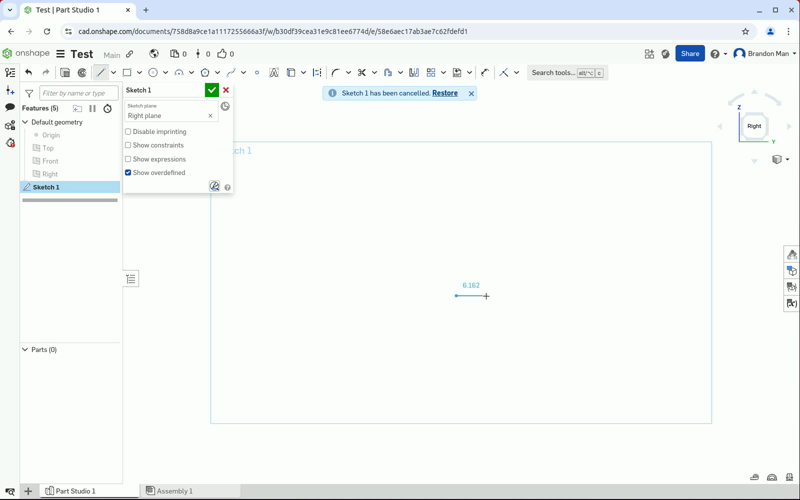
mouse_move(456, 295)
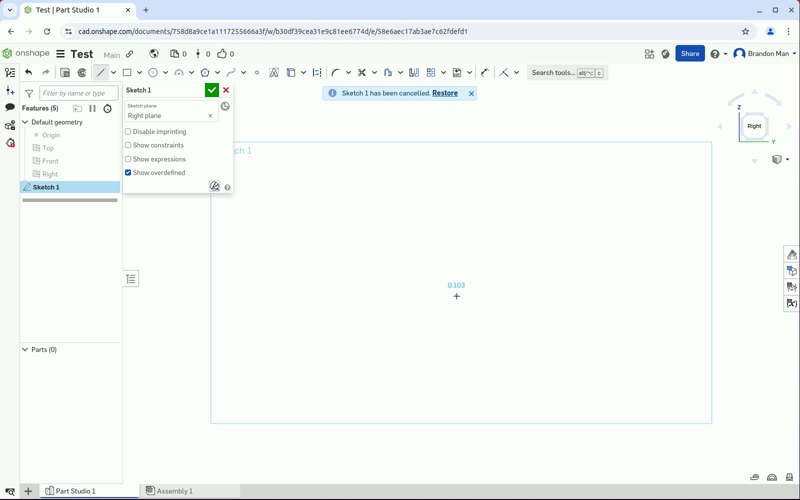
scroll(6)
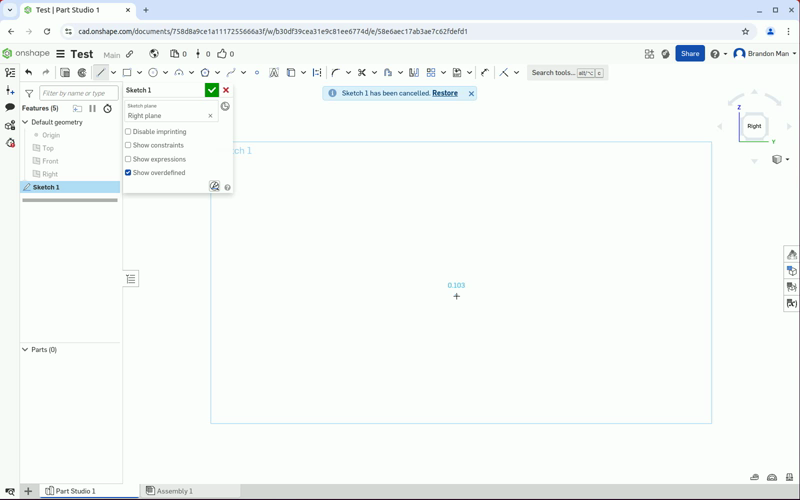
scroll(6)
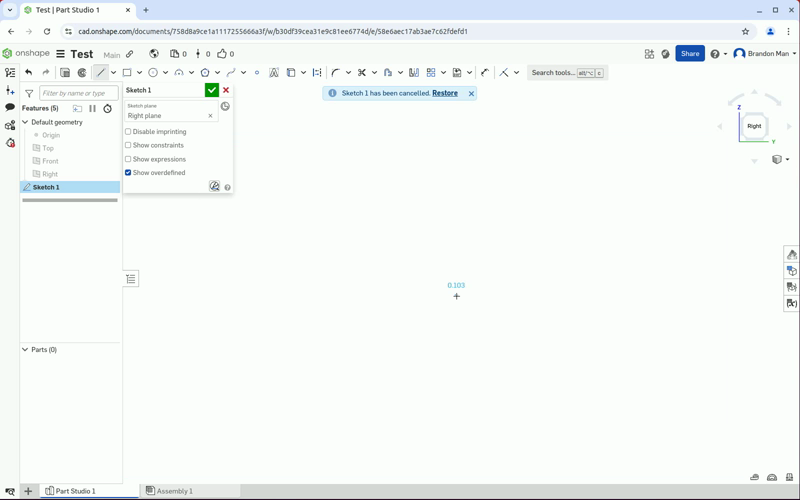
scroll(6)
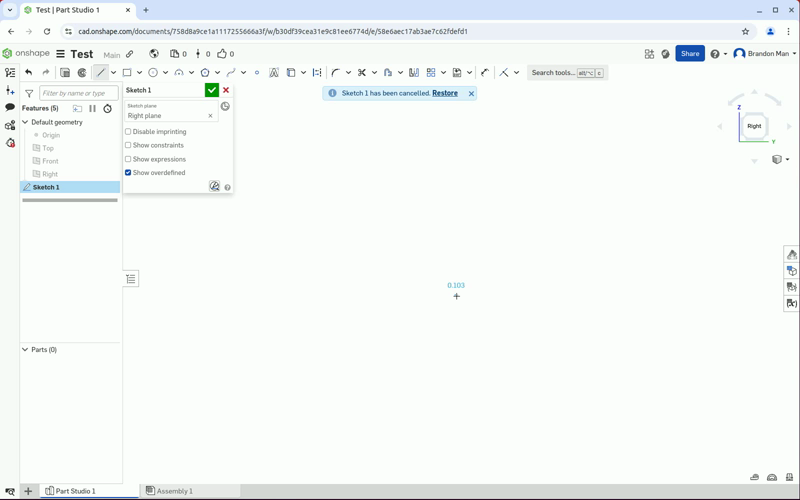
scroll(6)
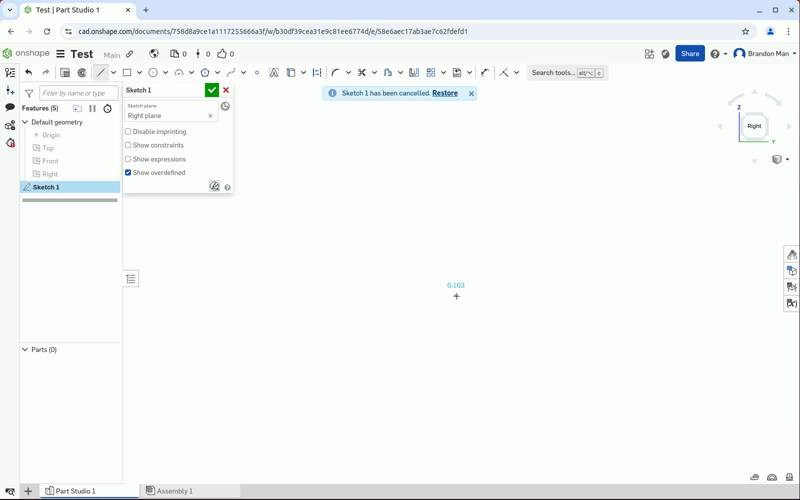
scroll(6)
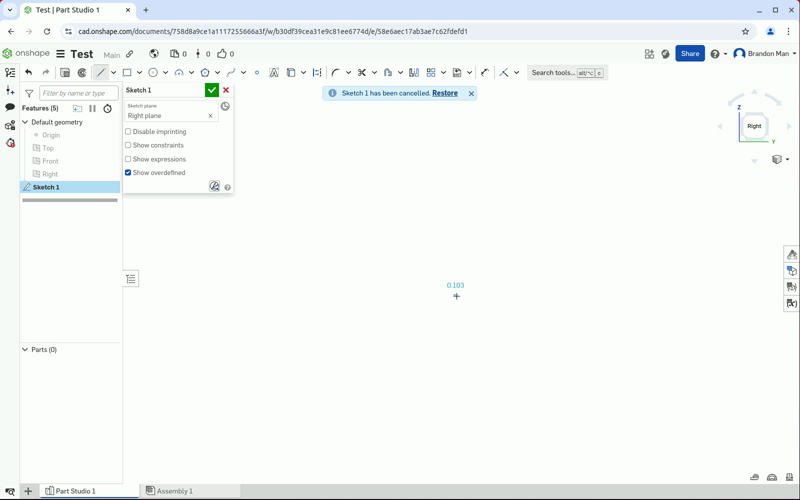
scroll(6)
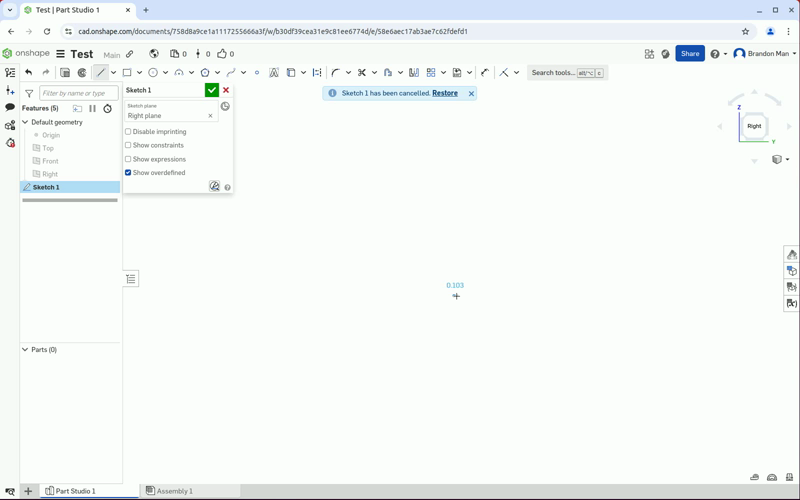
scroll(6)
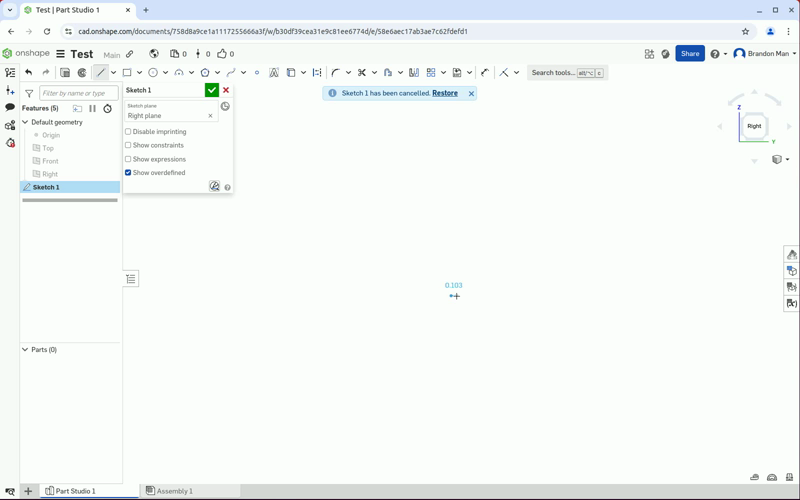
click(456, 295)
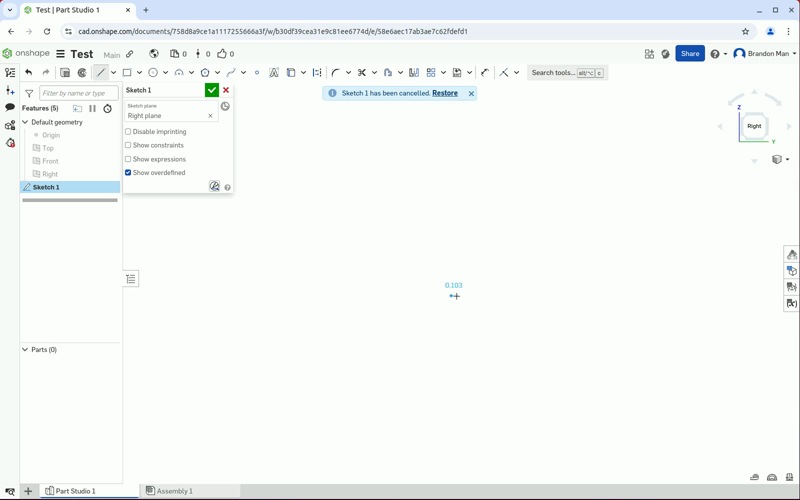
scroll(-6)
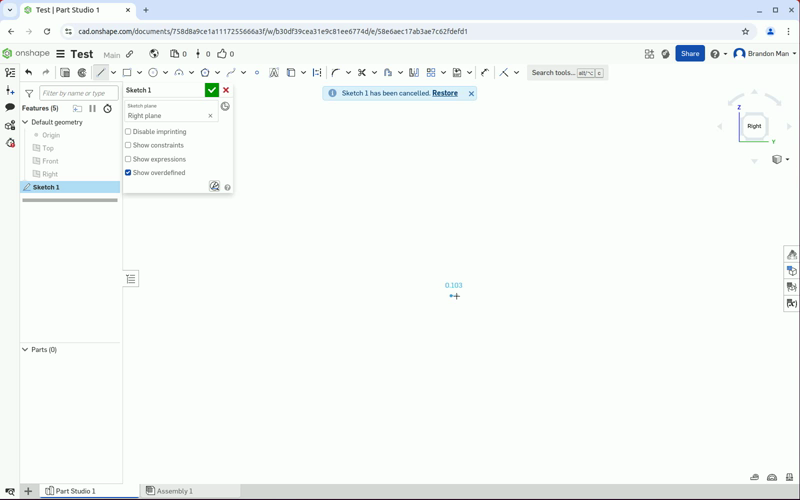
scroll(-6)
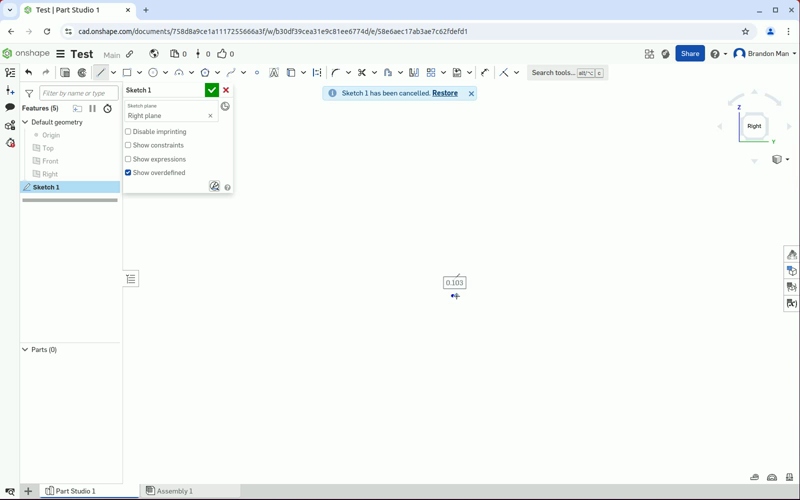
scroll(-6)
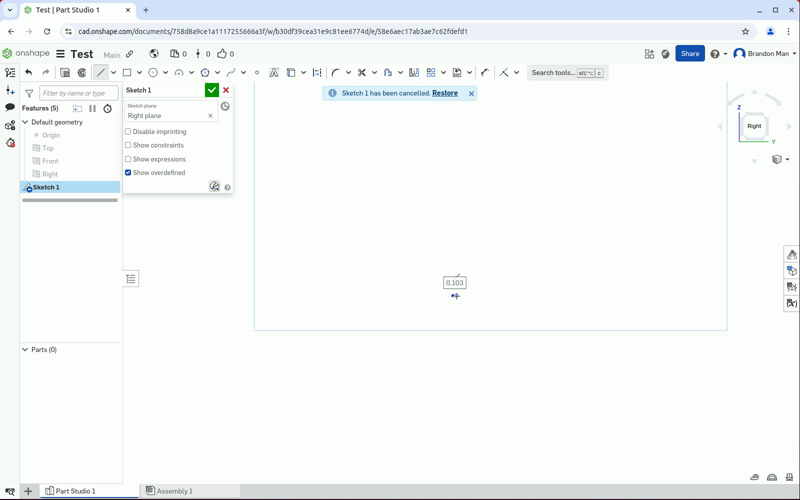
scroll(-6)
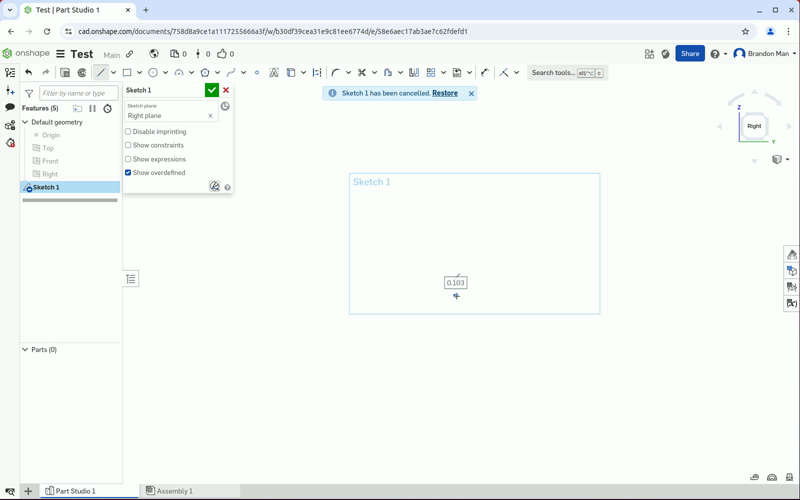
scroll(-6)
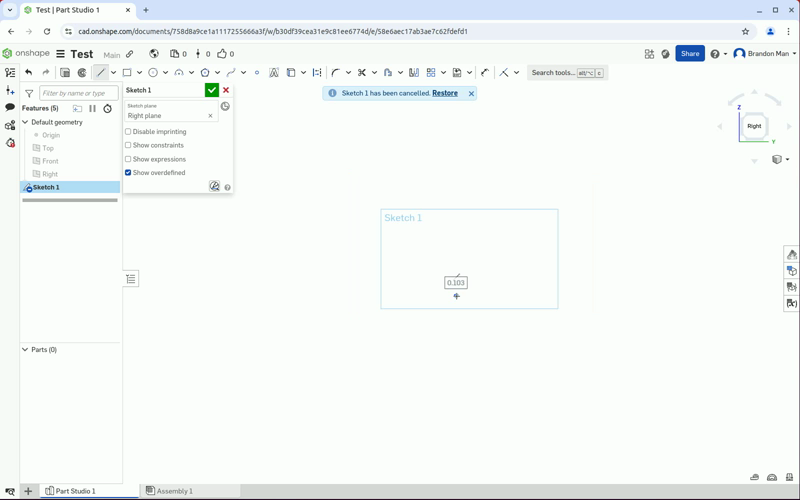
scroll(-6)
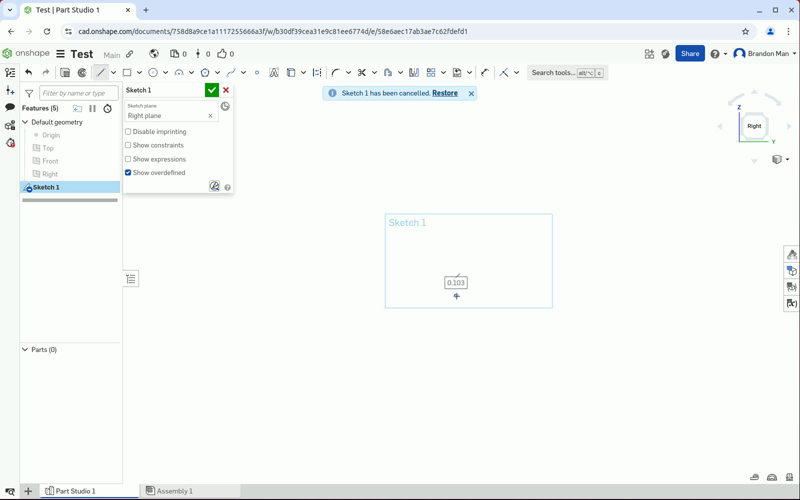
scroll(-6)
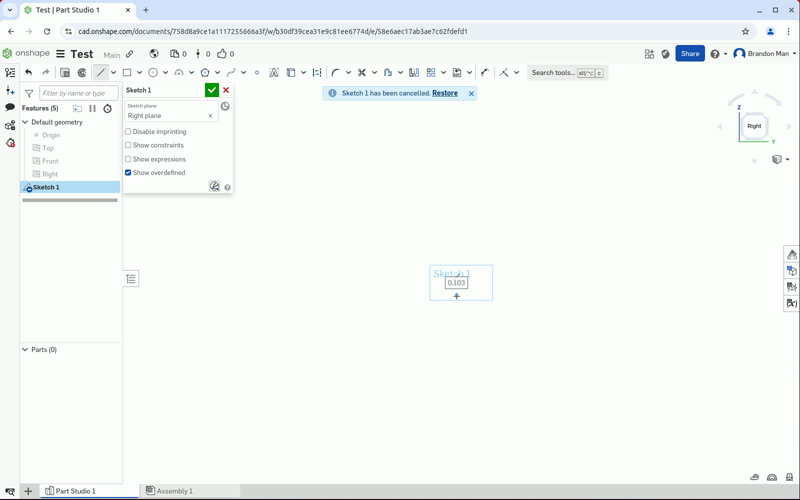
key_up(shift)
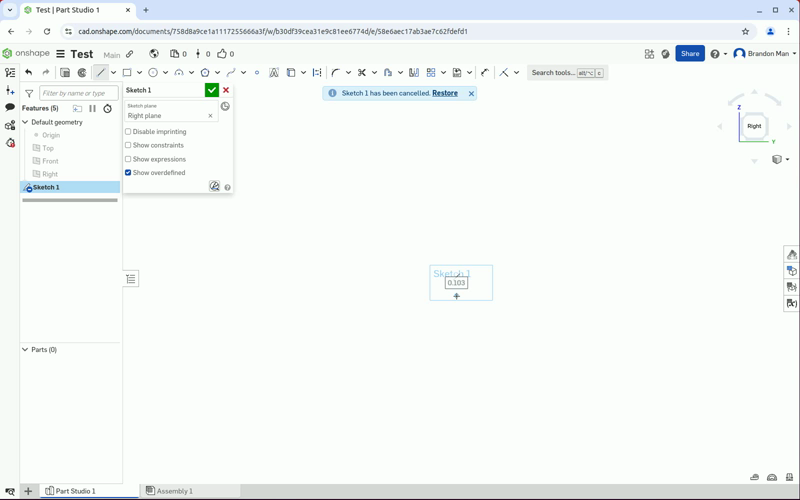
key_down(shift)
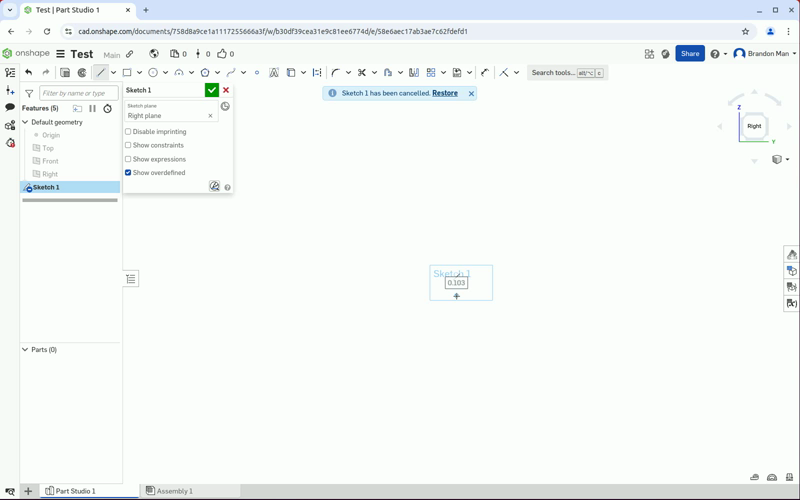
mouse_move(486, 295)
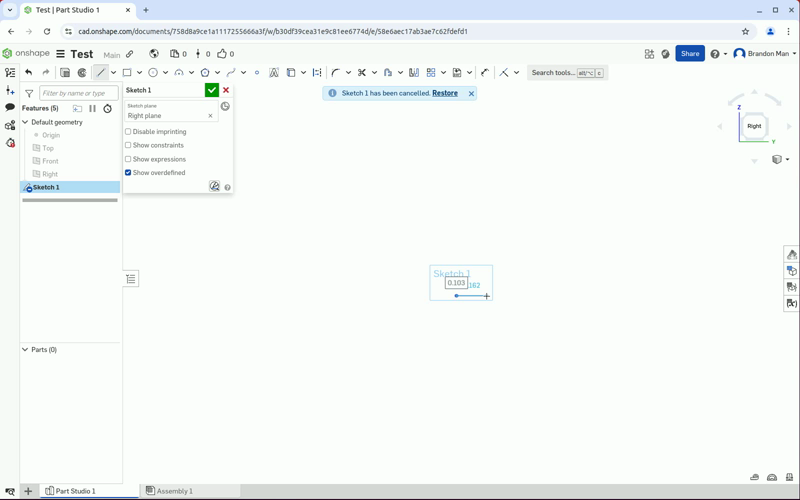
mouse_move(456, 266)
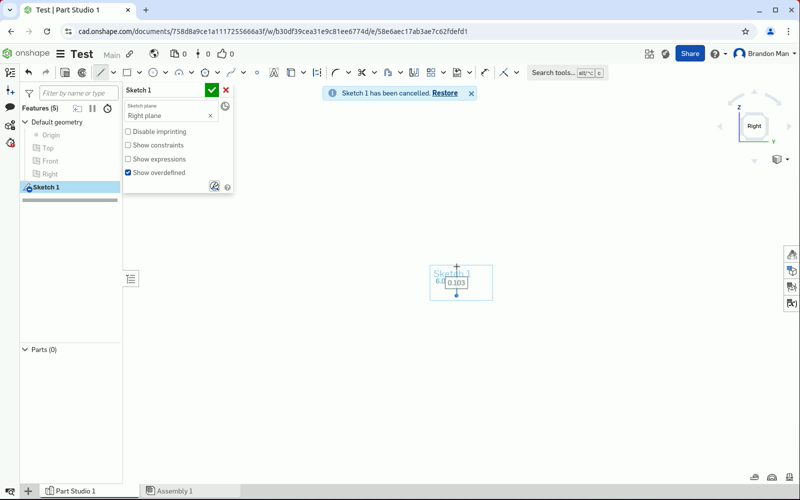
click(456, 266)
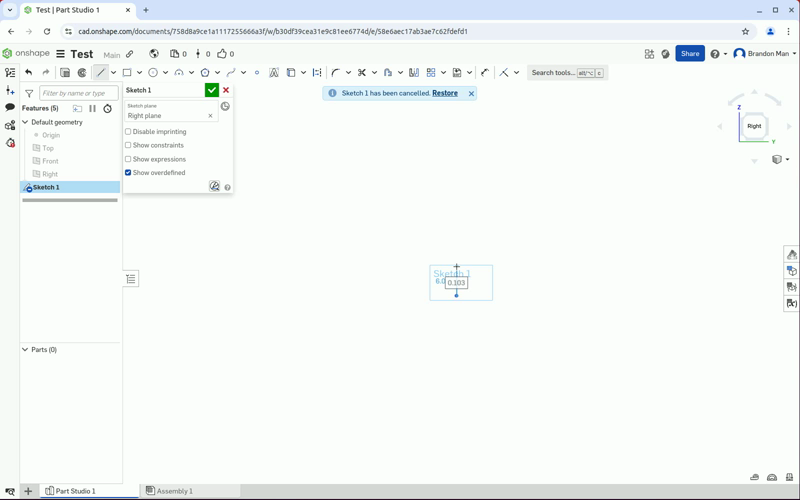
key_up(shift)
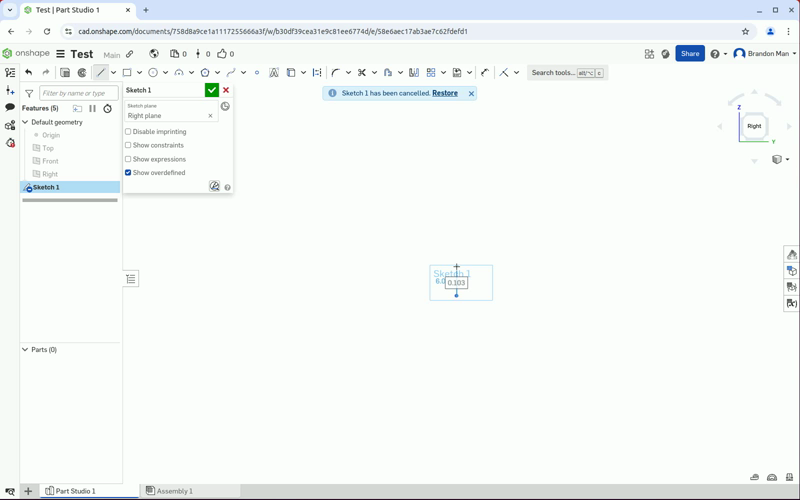
key_down(shift)
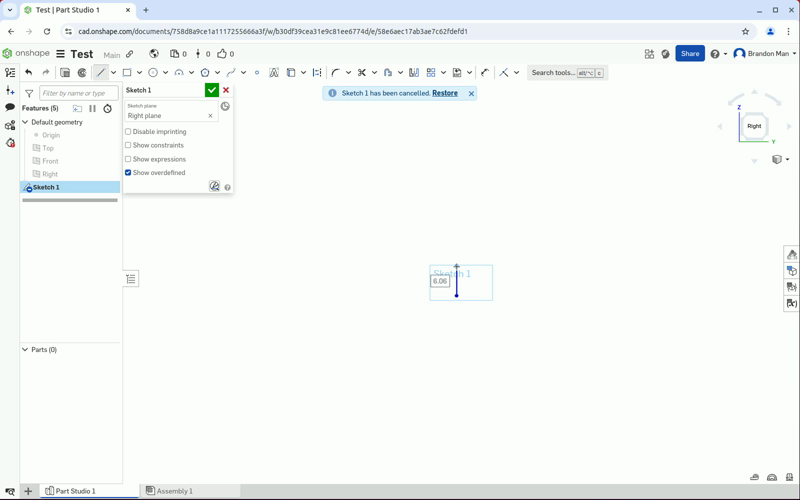
mouse_move(486, 266)
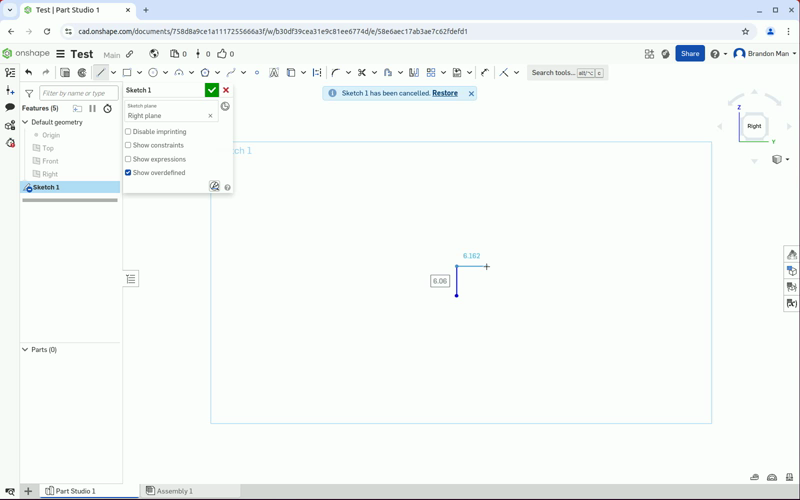
mouse_move(460, 266)
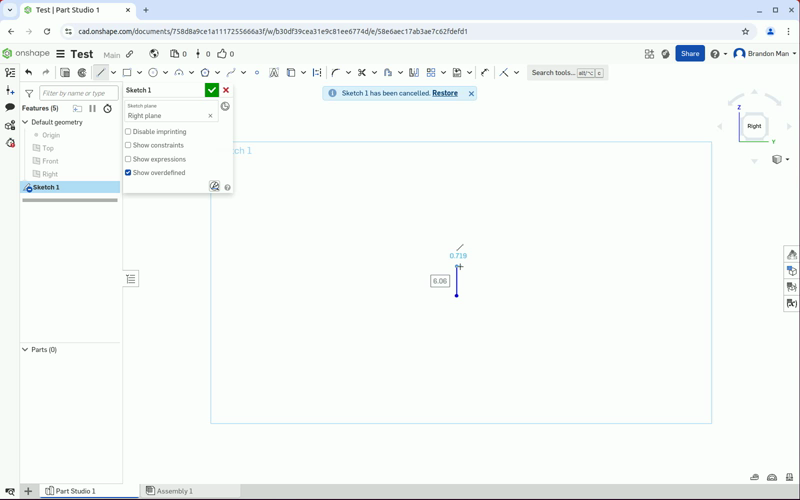
scroll(6)
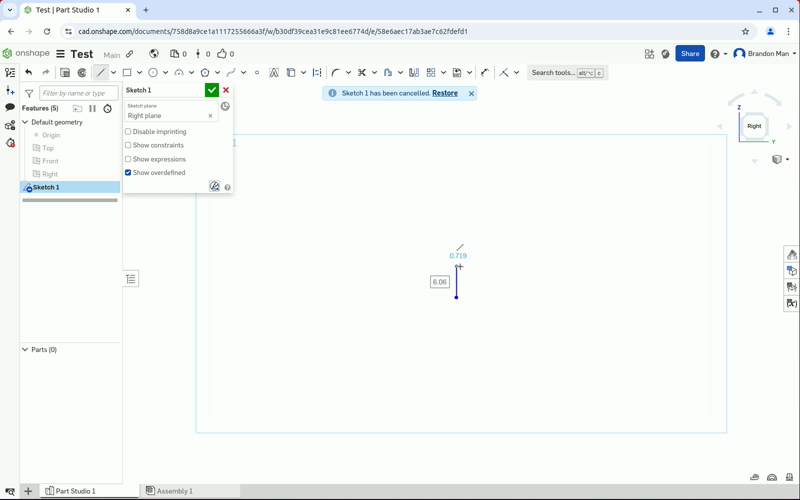
scroll(6)
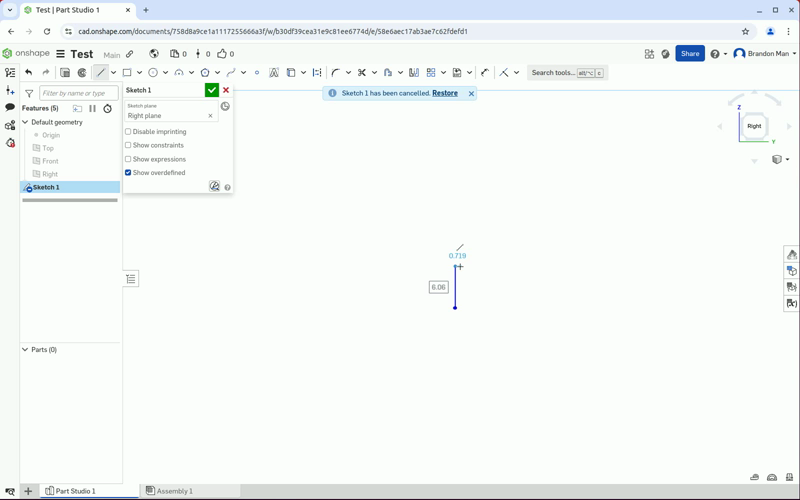
scroll(6)
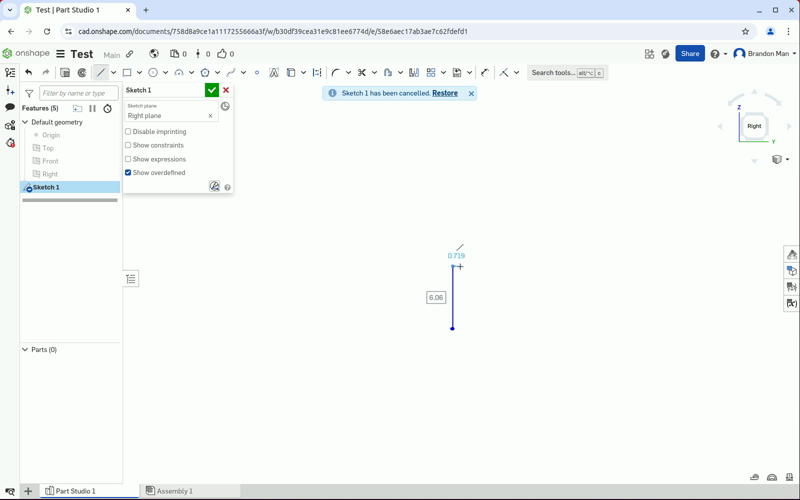
scroll(6)
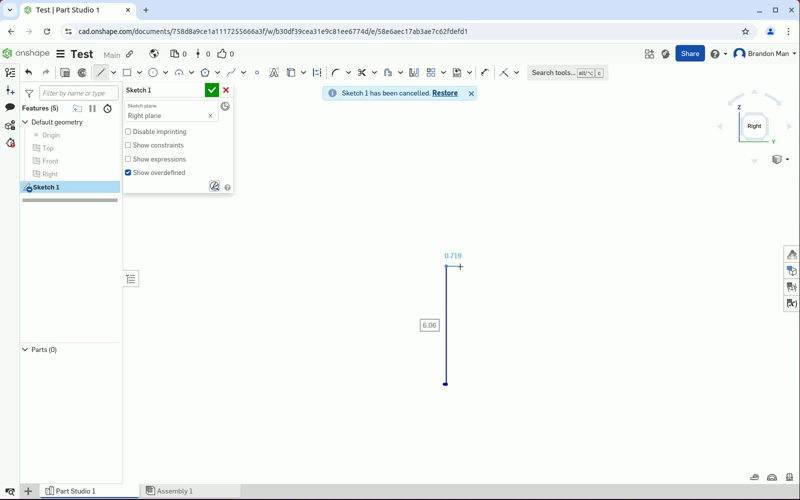
scroll(6)
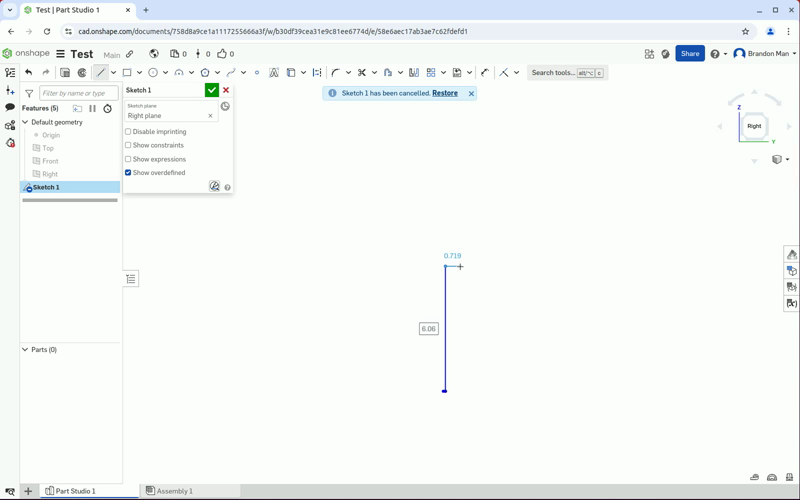
scroll(6)
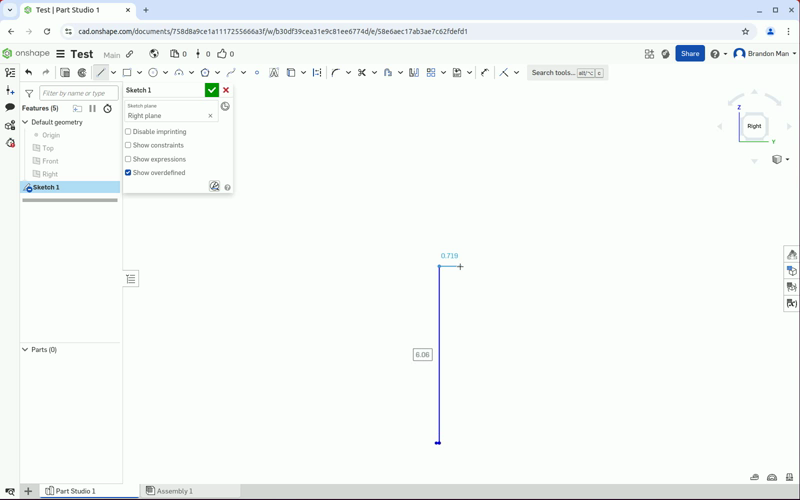
scroll(6)
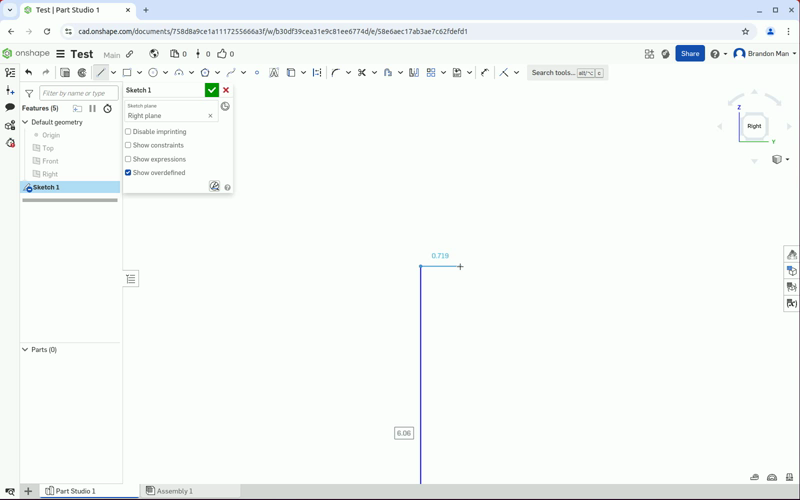
click(460, 266)
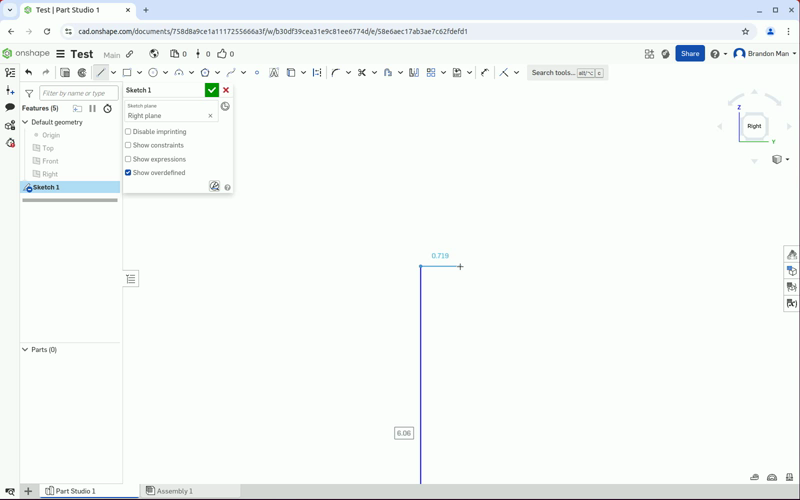
scroll(-6)
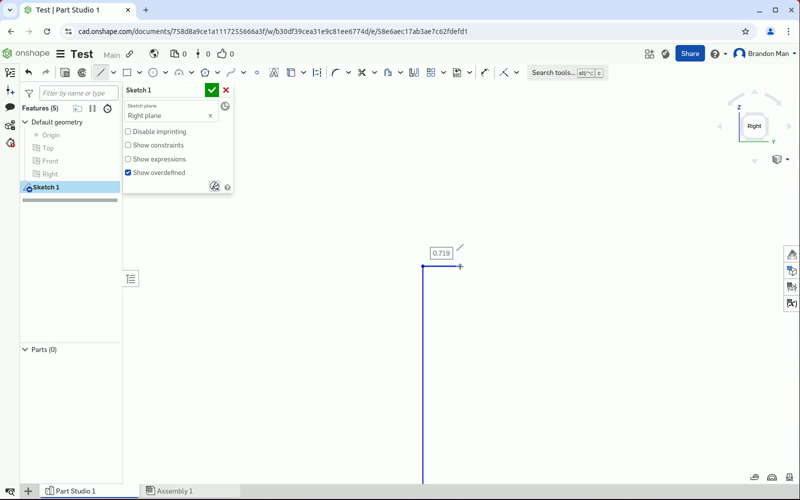
scroll(-6)
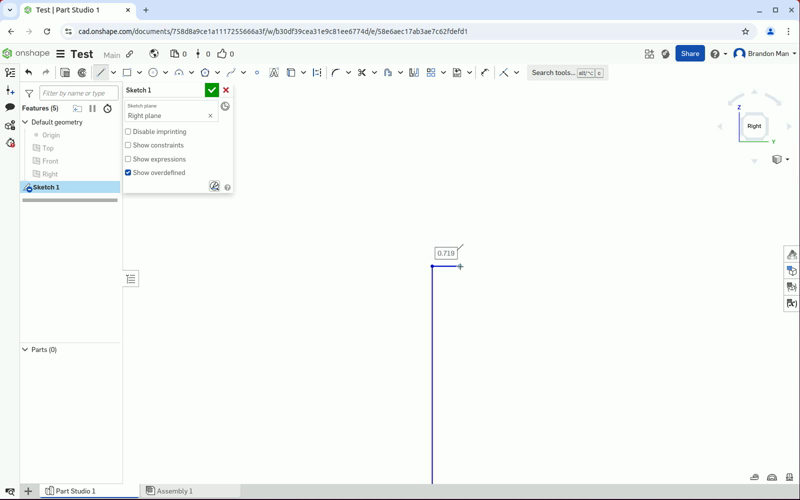
scroll(-6)
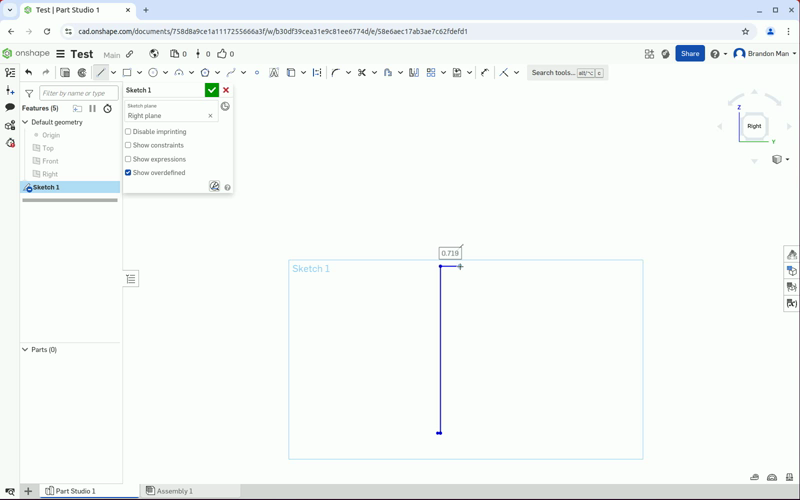
scroll(-6)
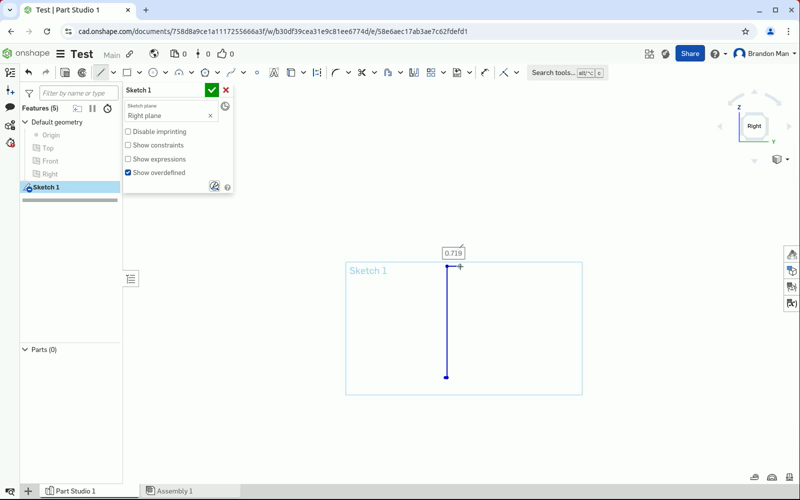
scroll(-6)
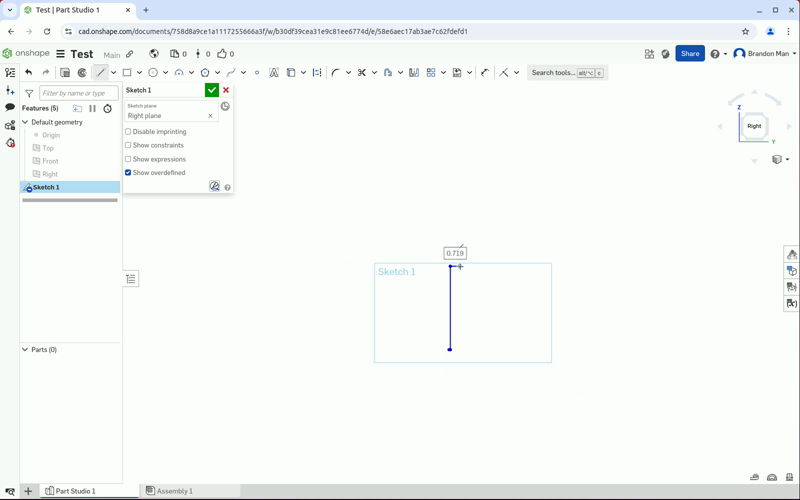
scroll(-6)
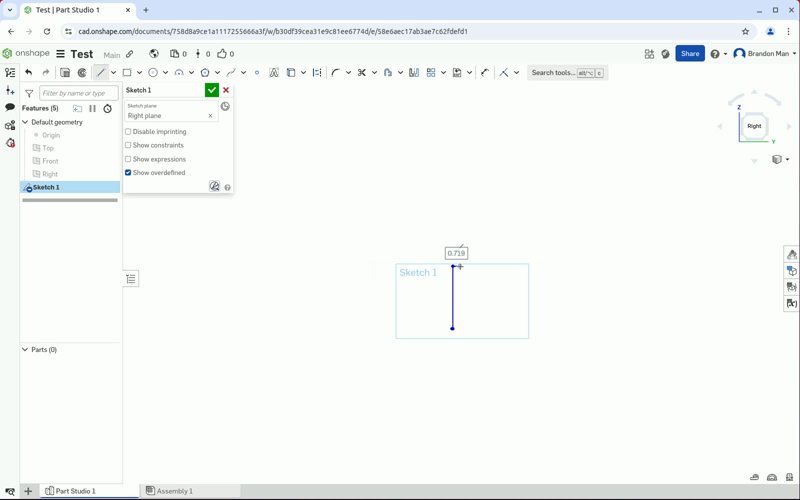
scroll(-6)
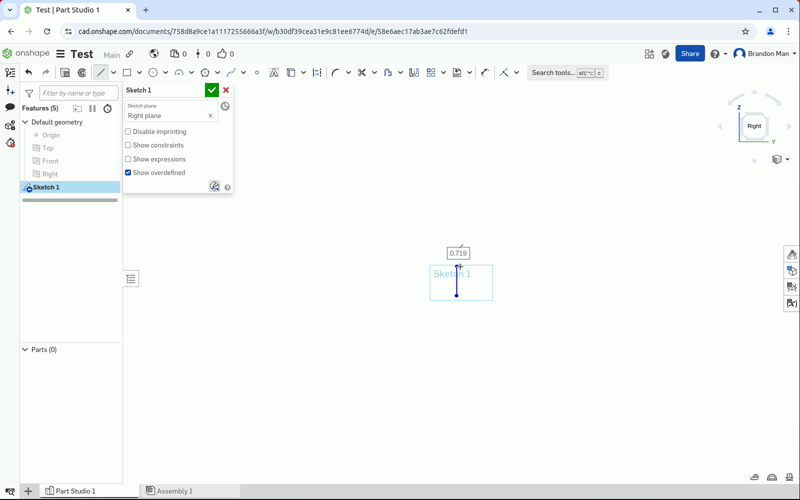
key_up(shift)
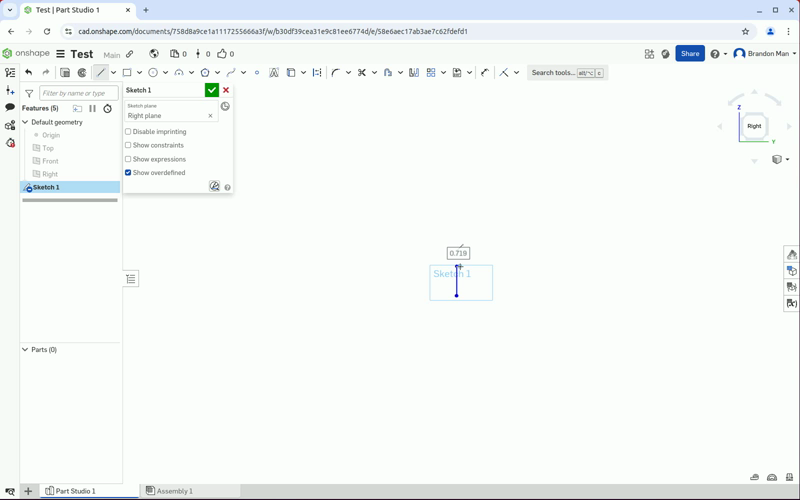
key_down(shift)
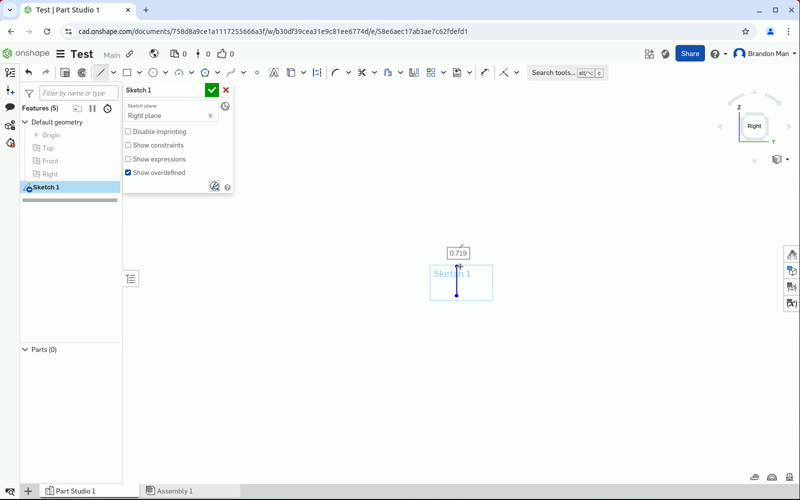
mouse_move(490, 266)
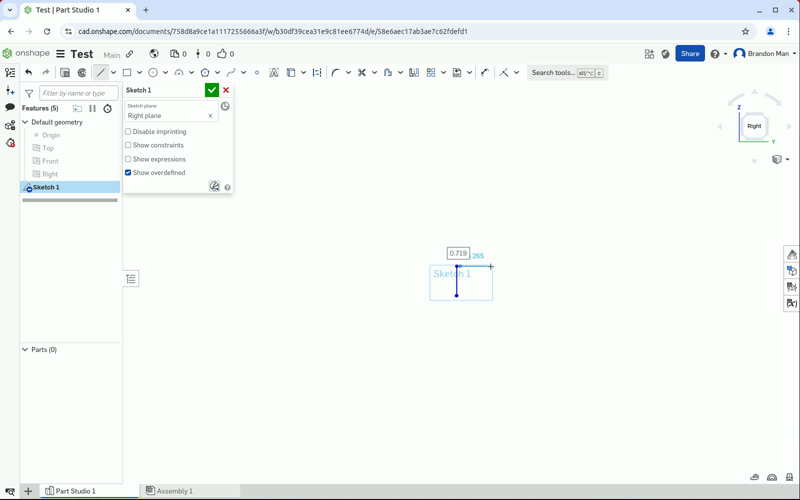
mouse_move(460, 270)
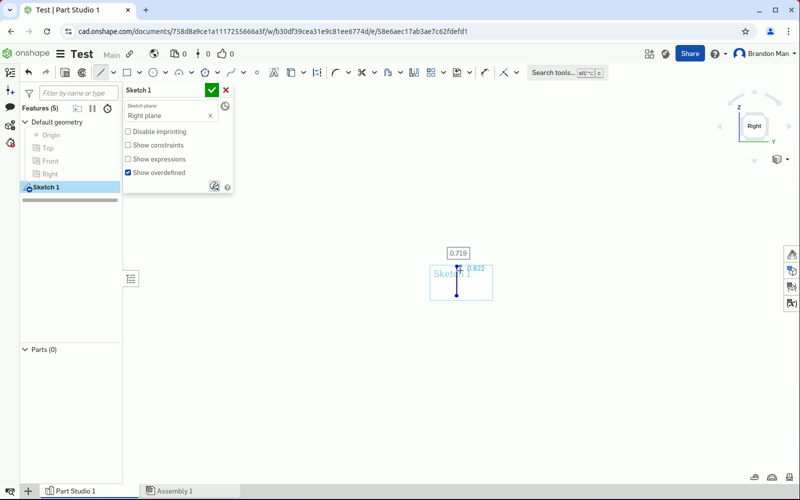
scroll(6)
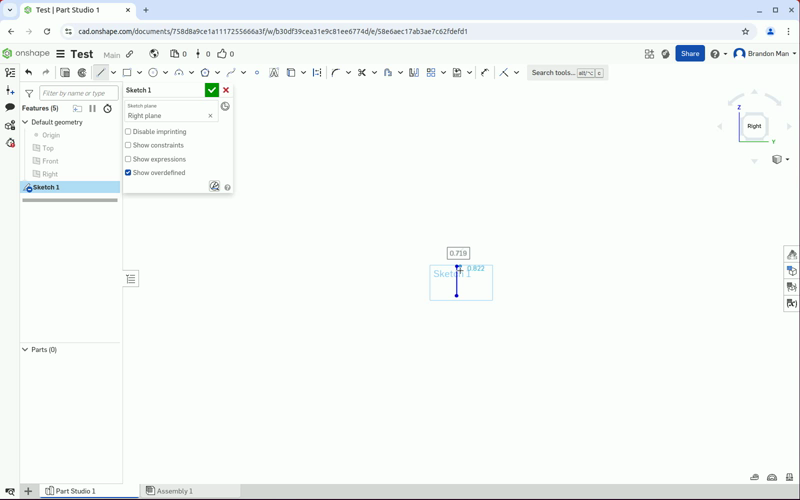
scroll(6)
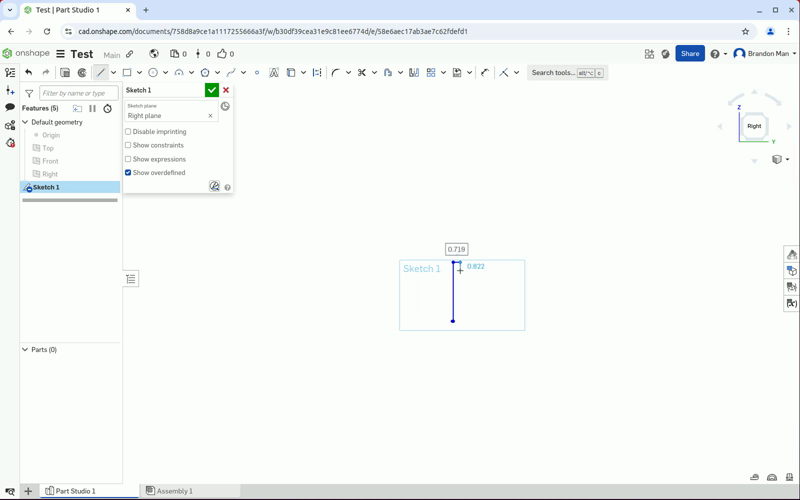
scroll(6)
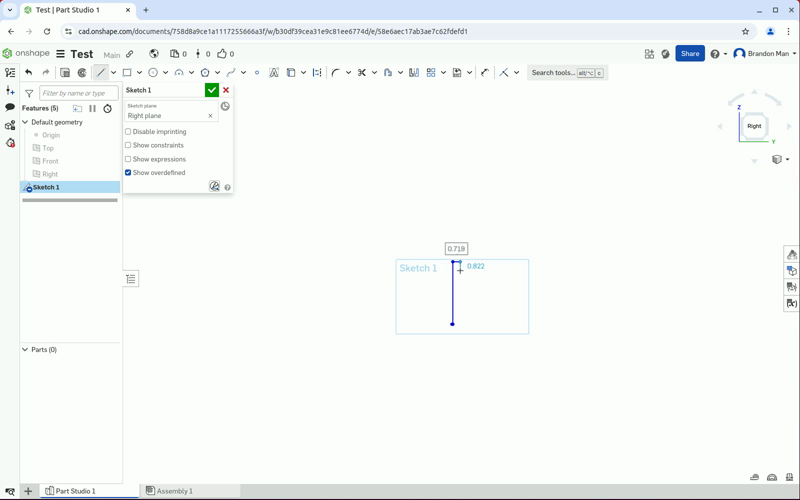
scroll(6)
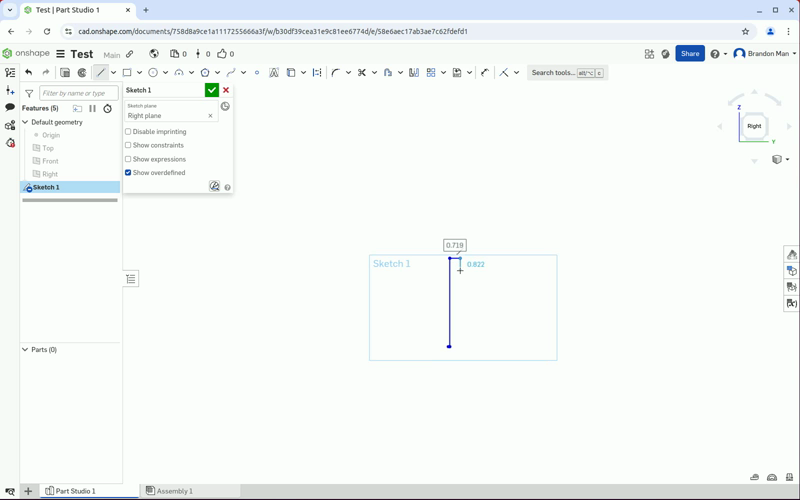
scroll(6)
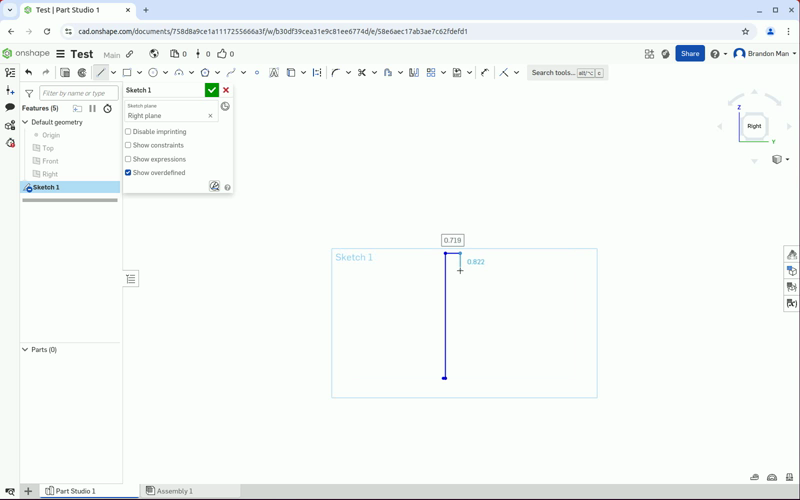
scroll(6)
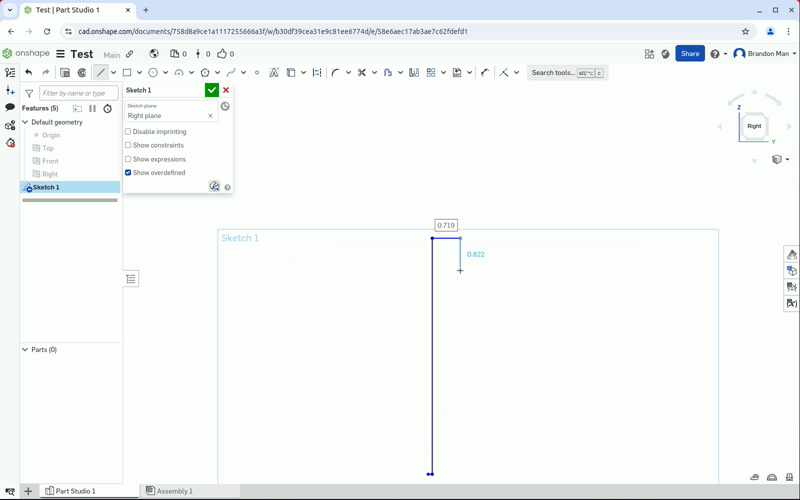
scroll(6)
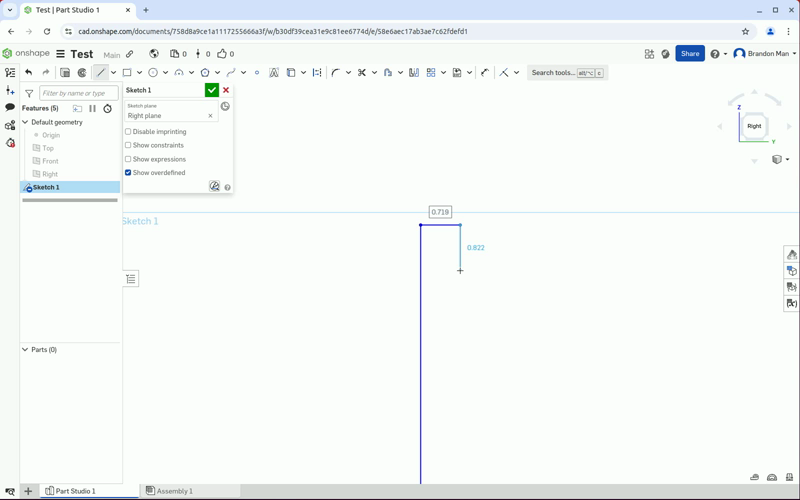
click(460, 270)
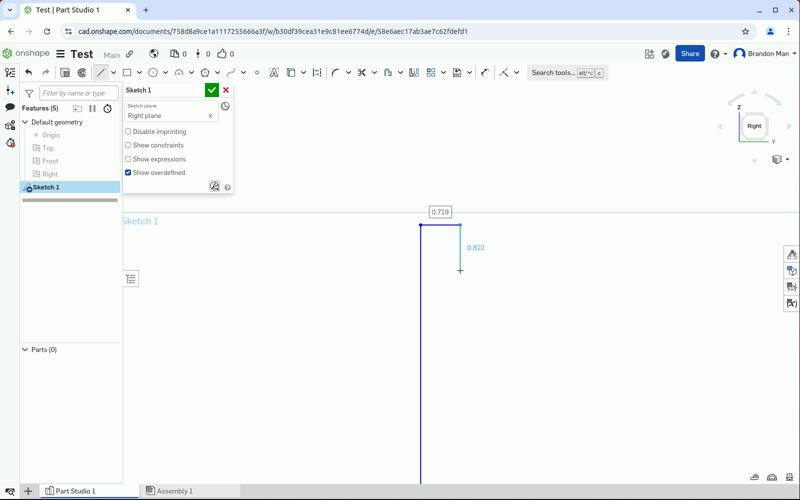
scroll(-6)
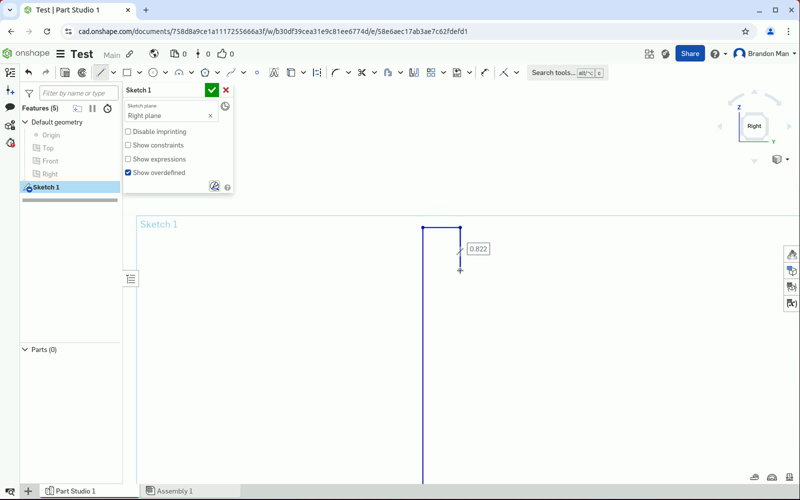
scroll(-6)
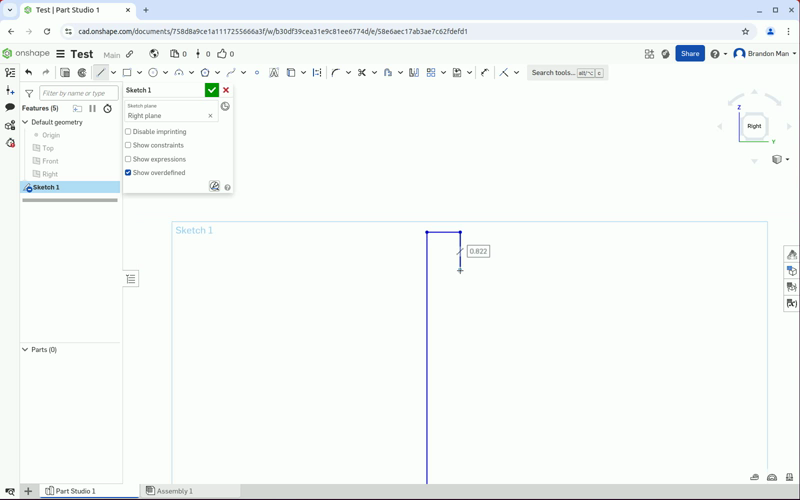
scroll(-6)
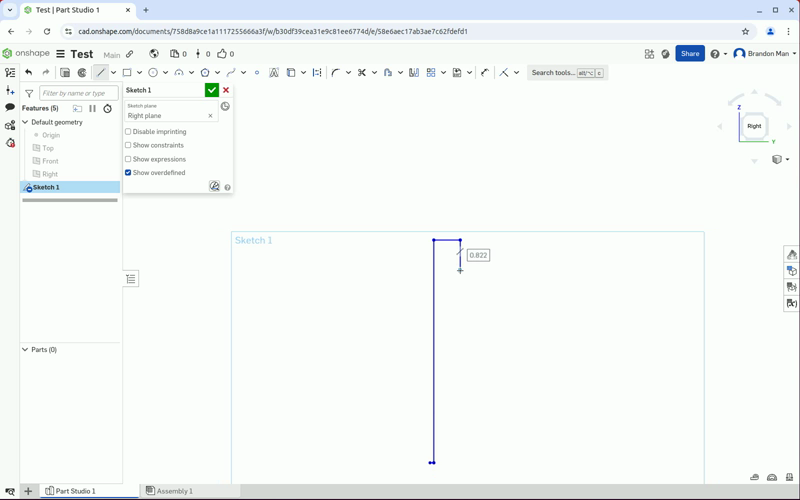
scroll(-6)
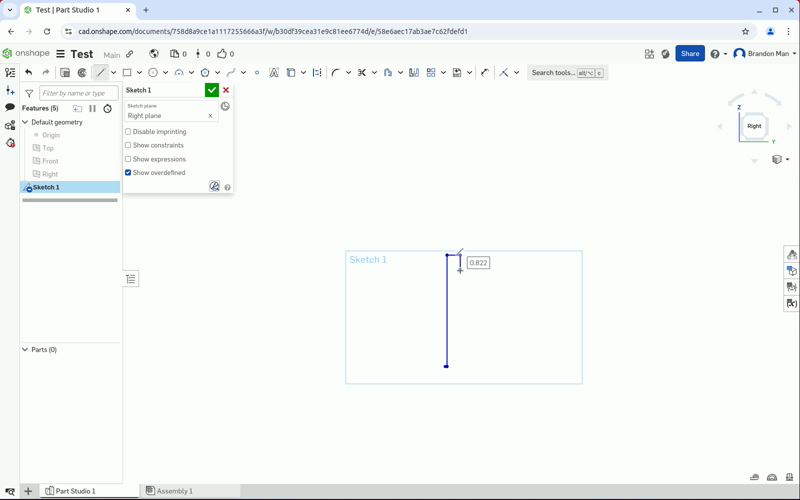
scroll(-6)
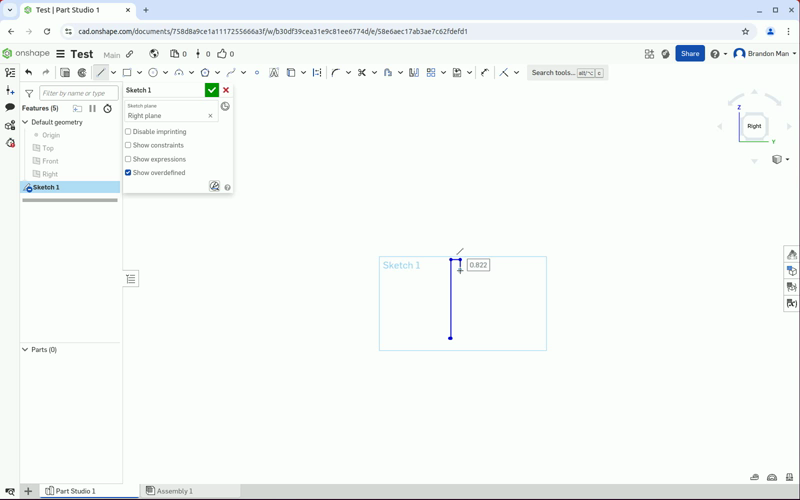
scroll(-6)
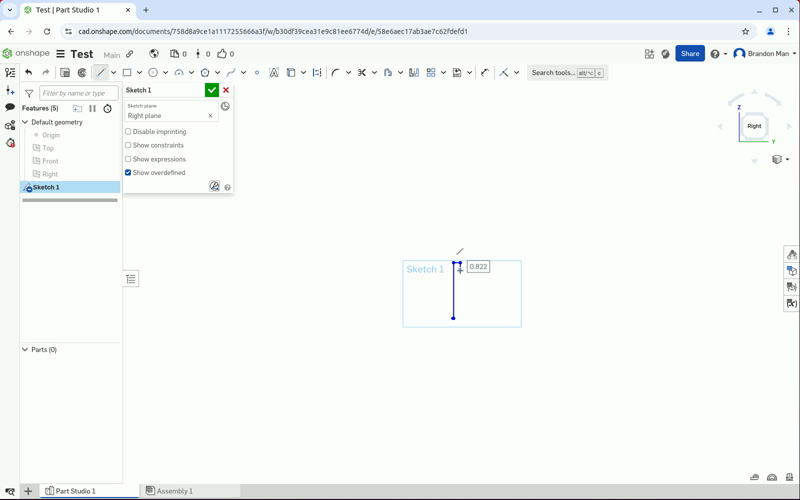
scroll(-6)
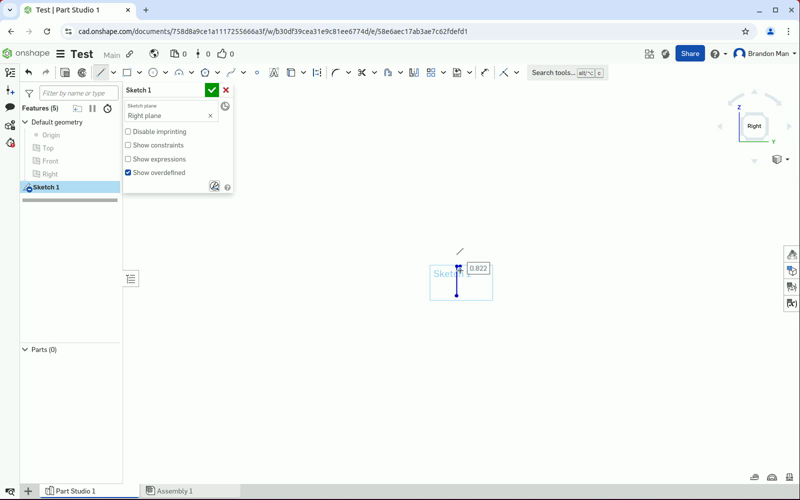
key_up(shift)
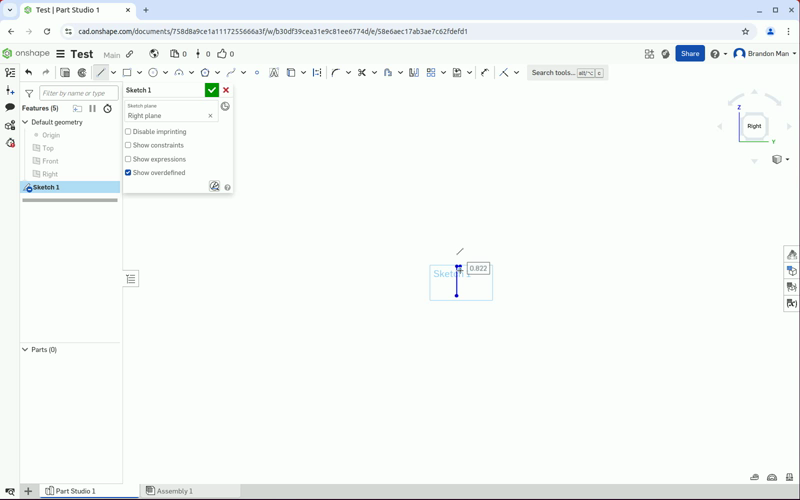
key_down(shift)
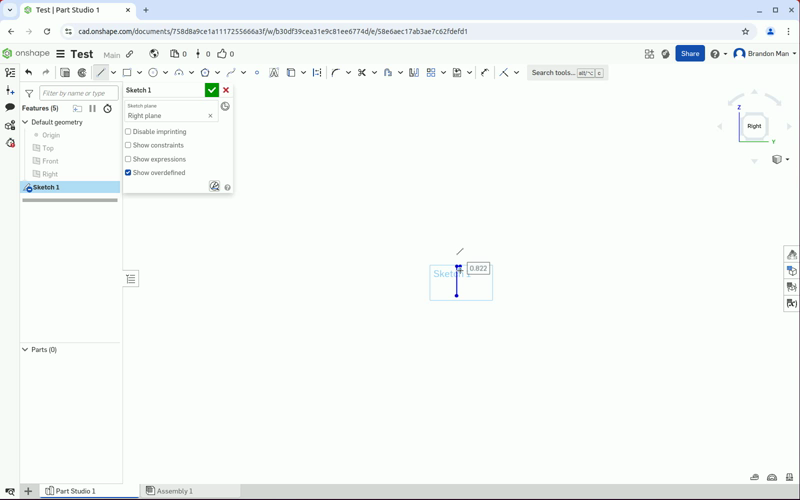
mouse_move(490, 270)
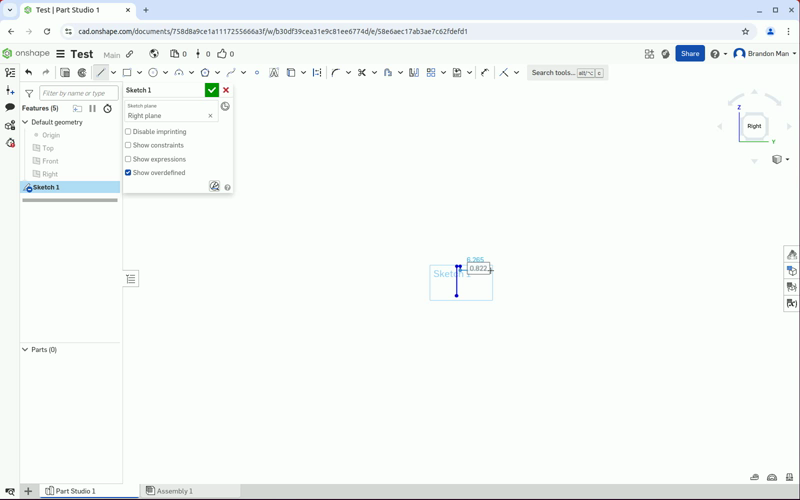
mouse_move(461, 270)
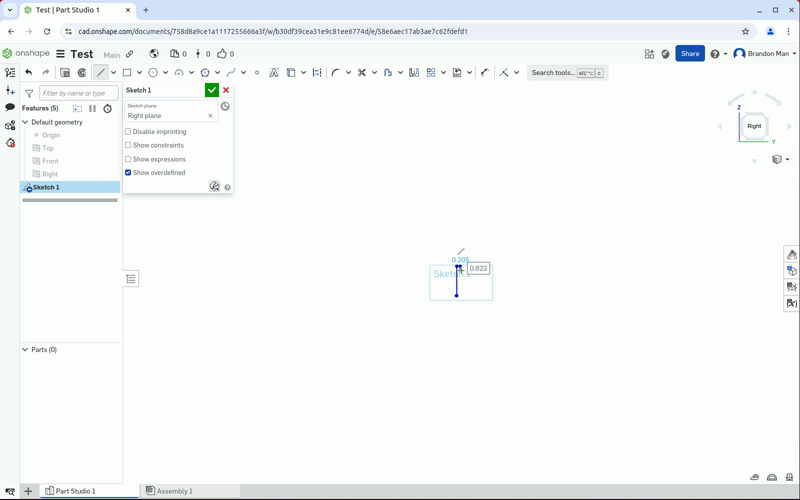
scroll(6)
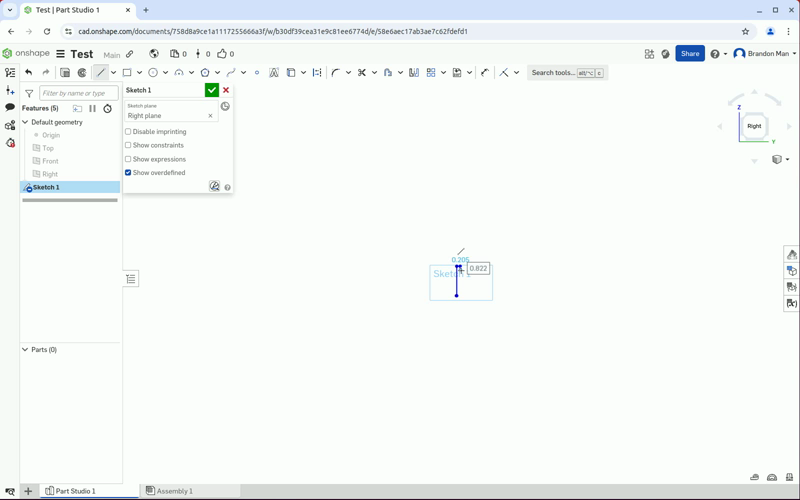
scroll(6)
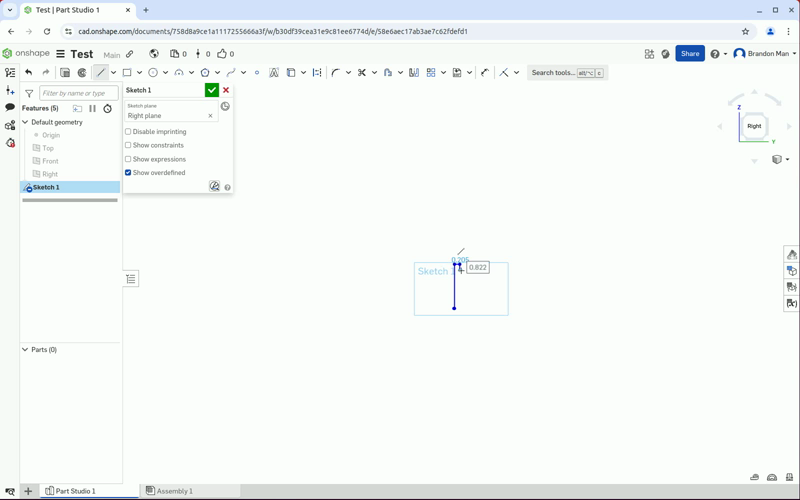
scroll(6)
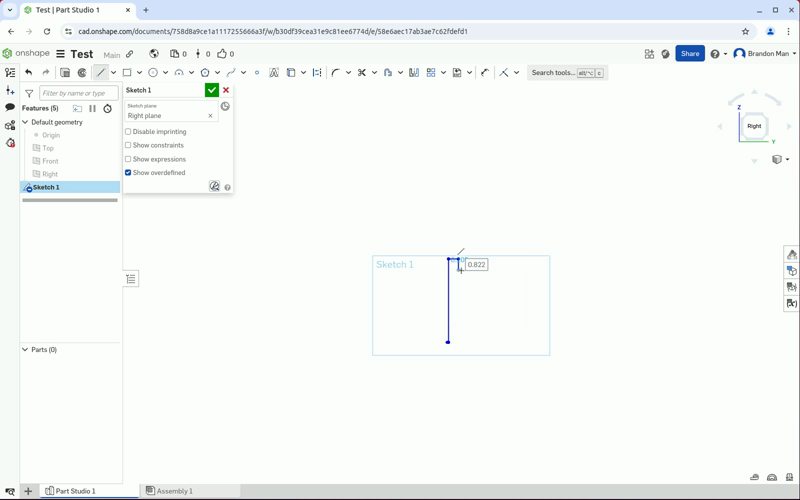
scroll(6)
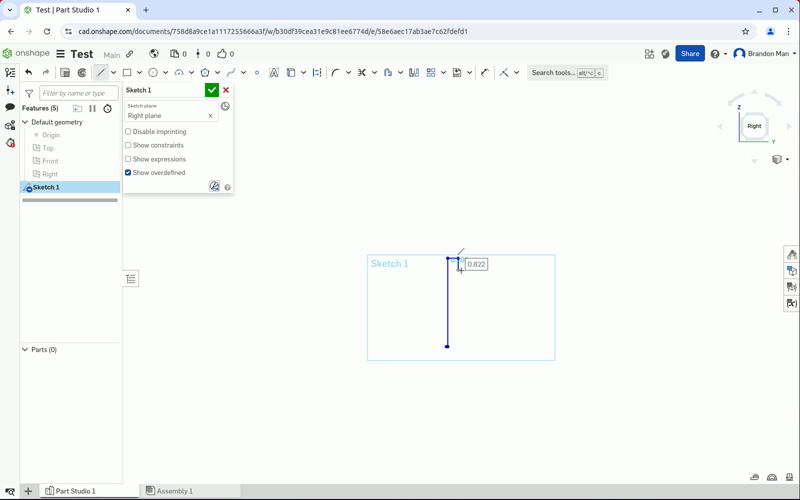
scroll(6)
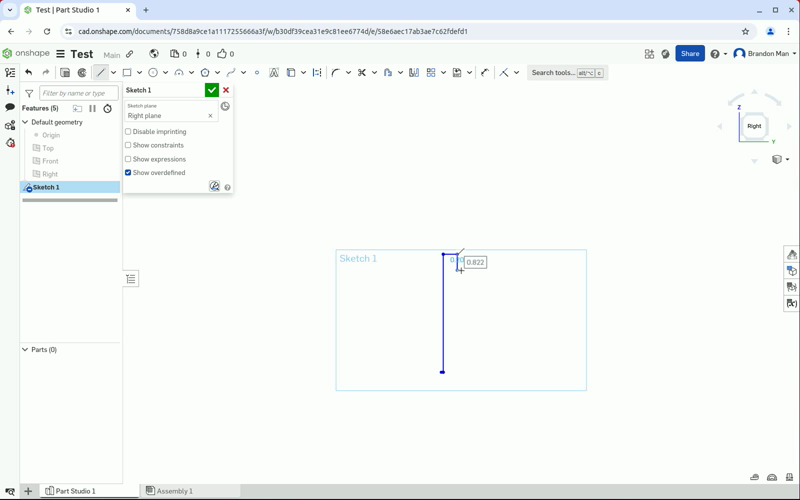
scroll(6)
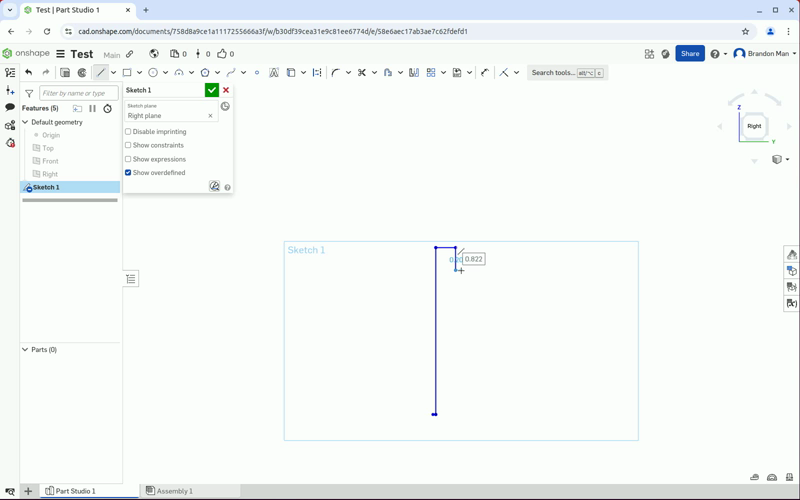
scroll(6)
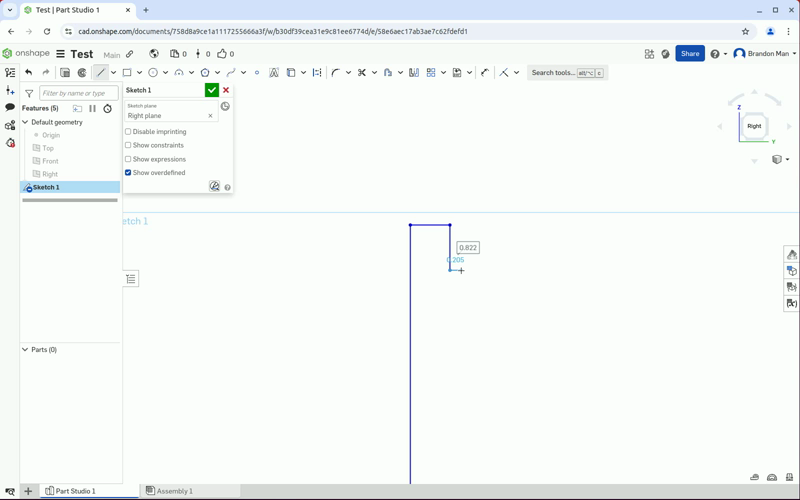
click(461, 270)
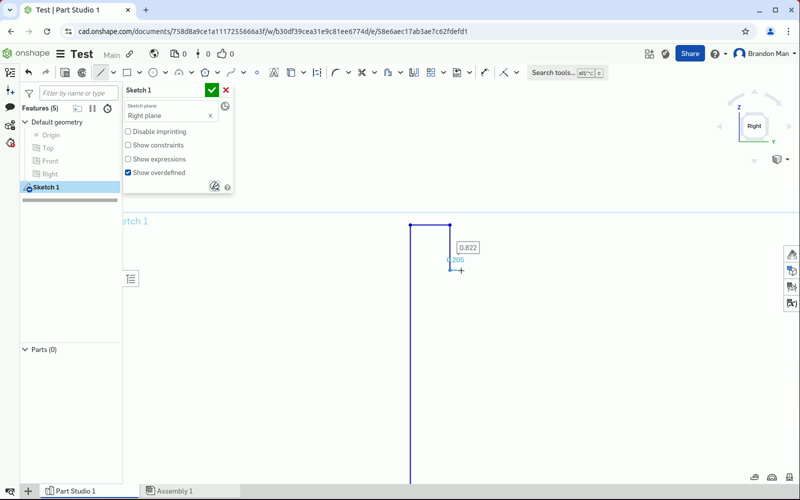
scroll(-6)
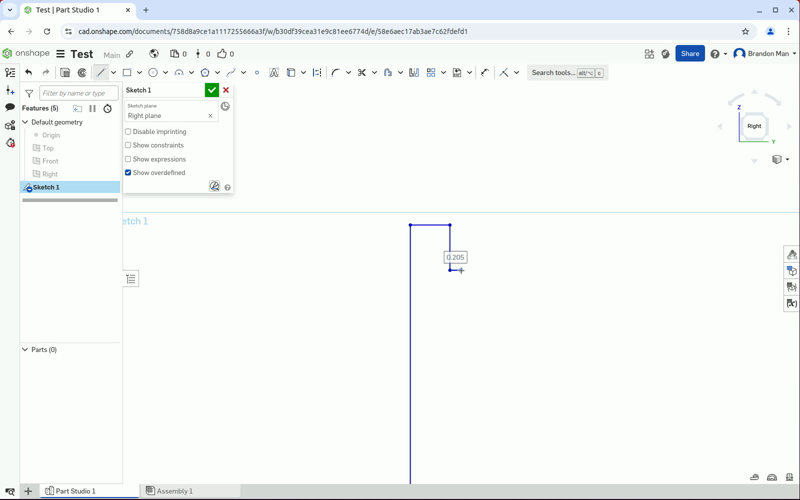
scroll(-6)
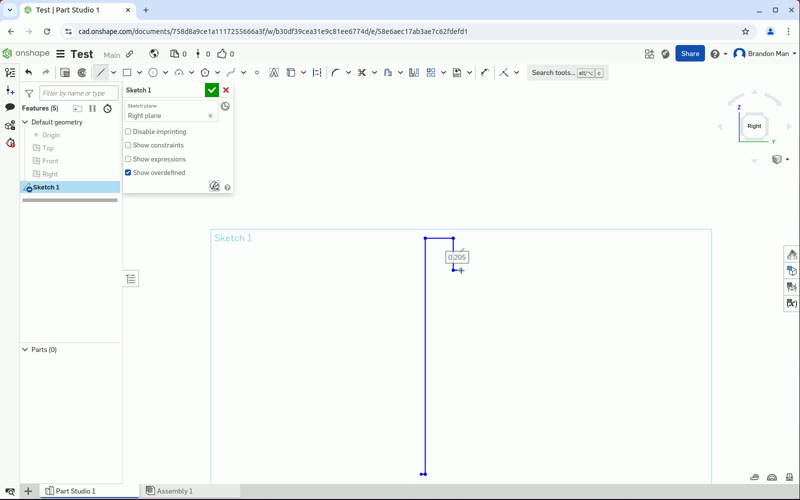
scroll(-6)
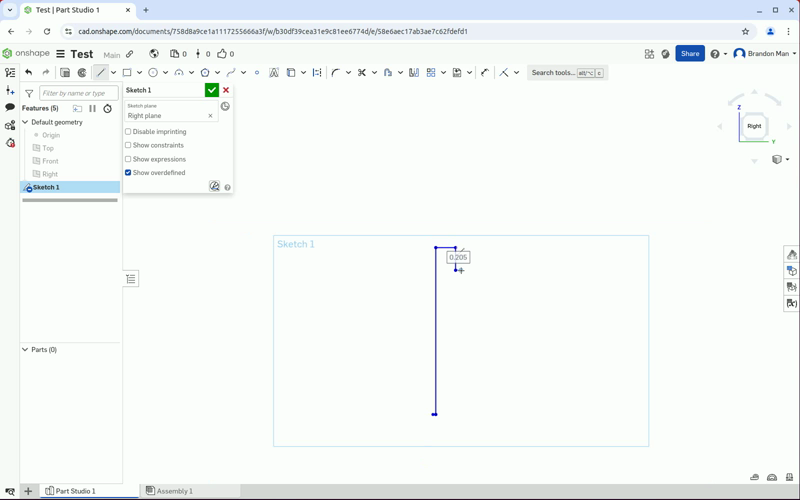
scroll(-6)
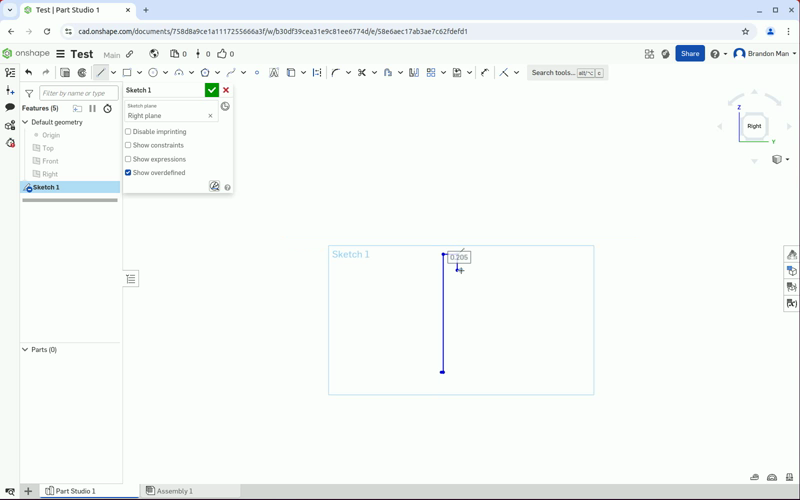
scroll(-6)
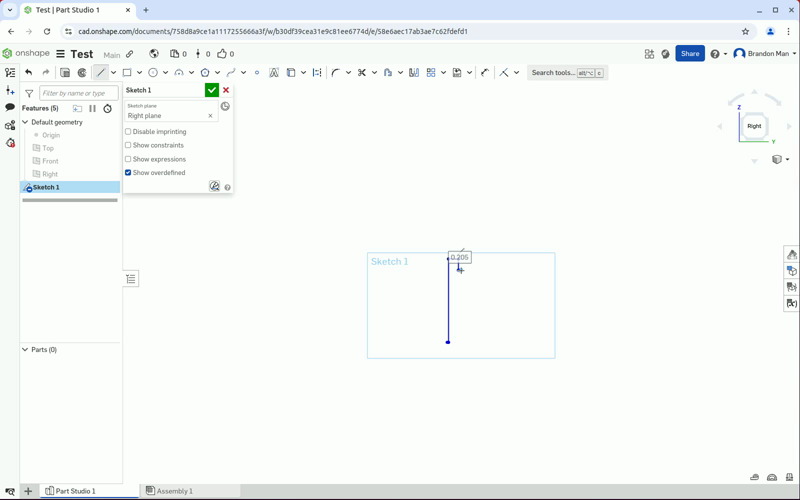
scroll(-6)
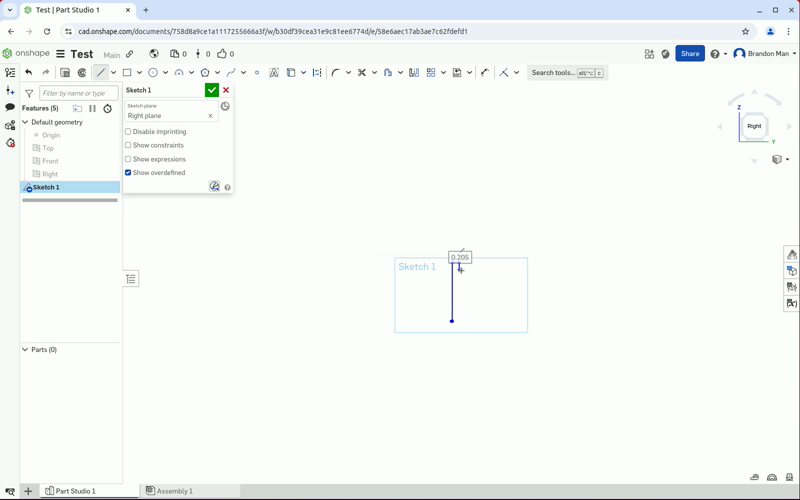
scroll(-6)
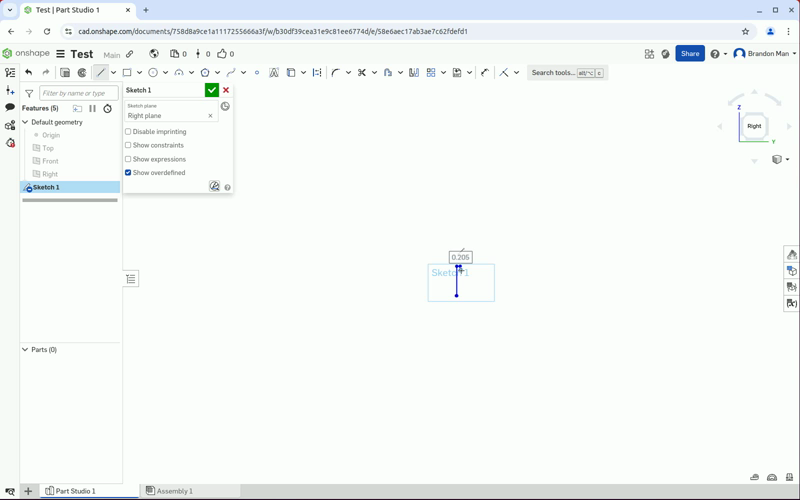
key_up(shift)
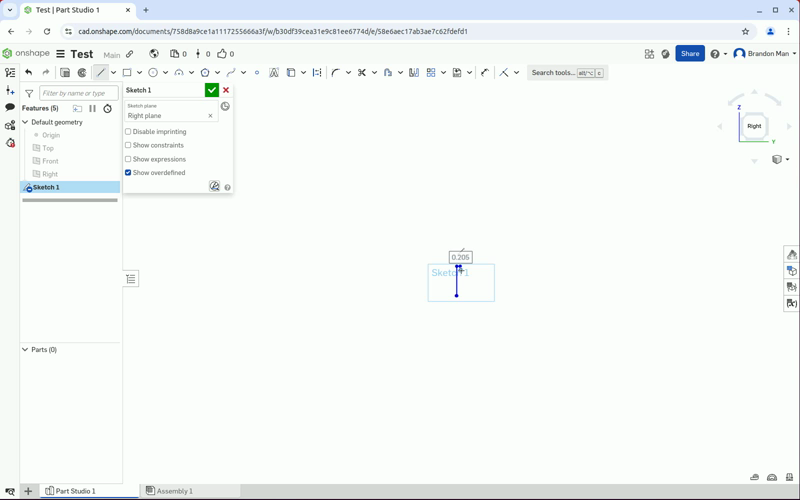
key_down(shift)
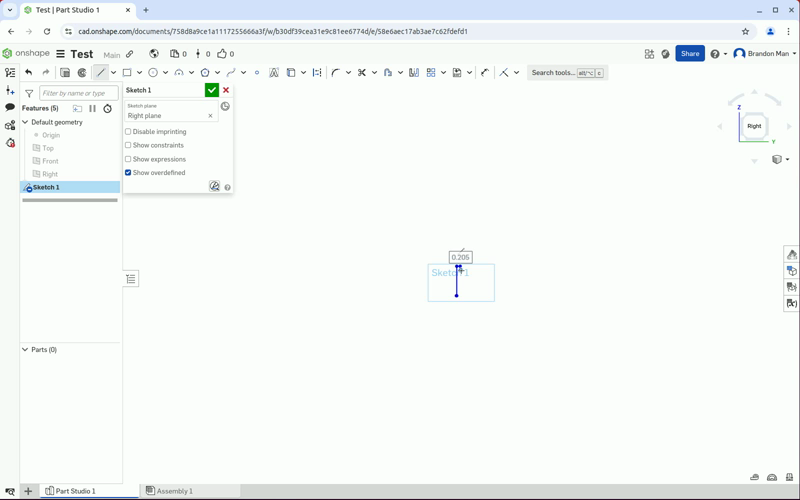
mouse_move(491, 270)
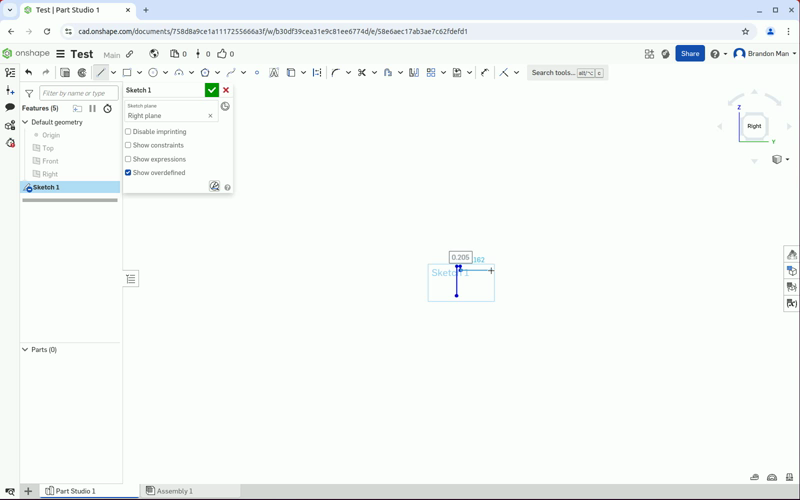
mouse_move(461, 265)
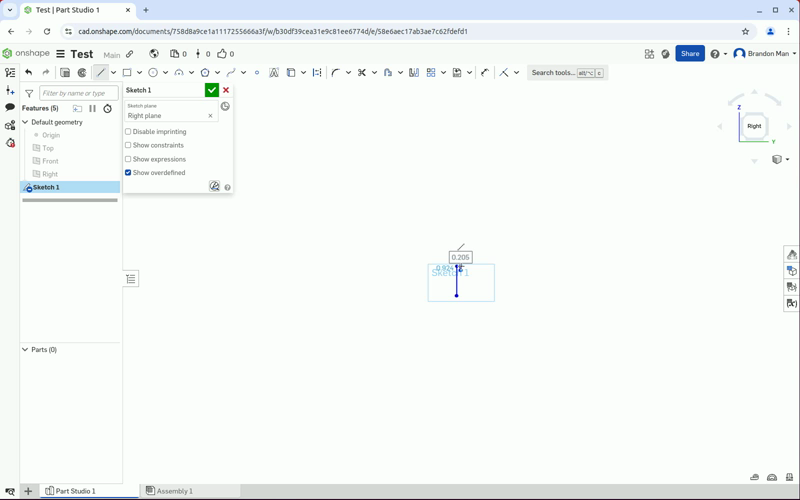
scroll(6)
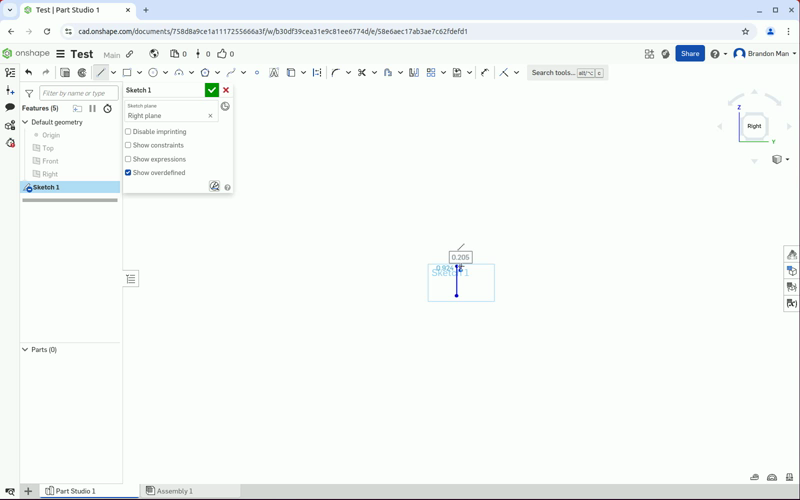
scroll(6)
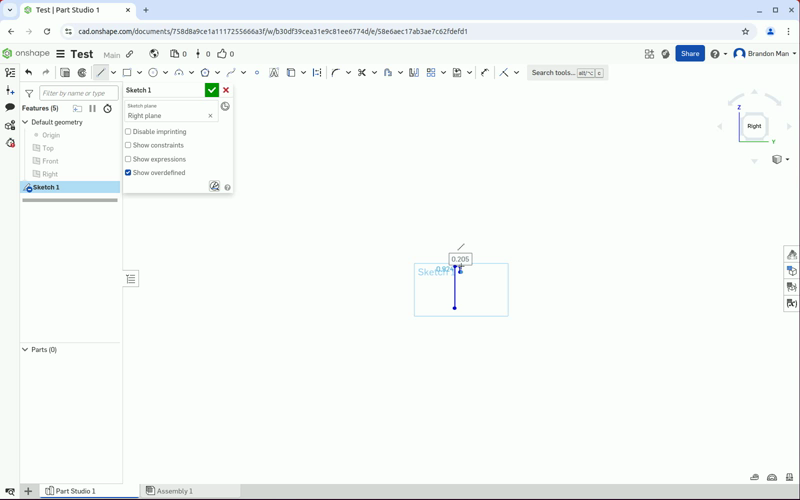
scroll(6)
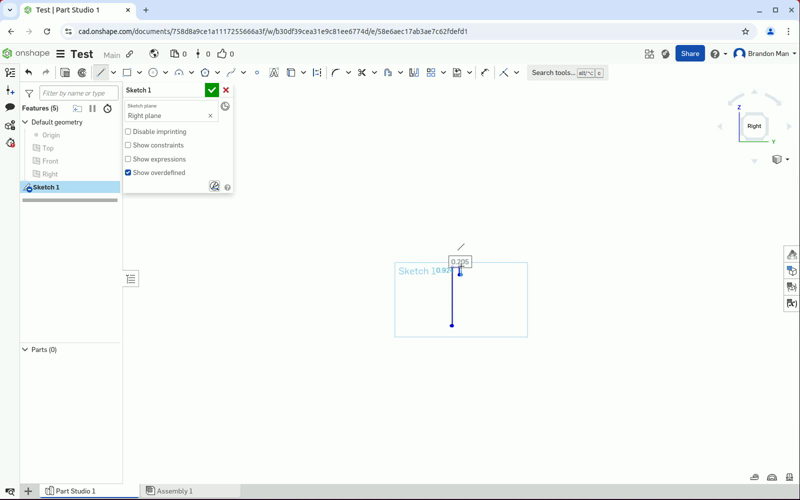
scroll(6)
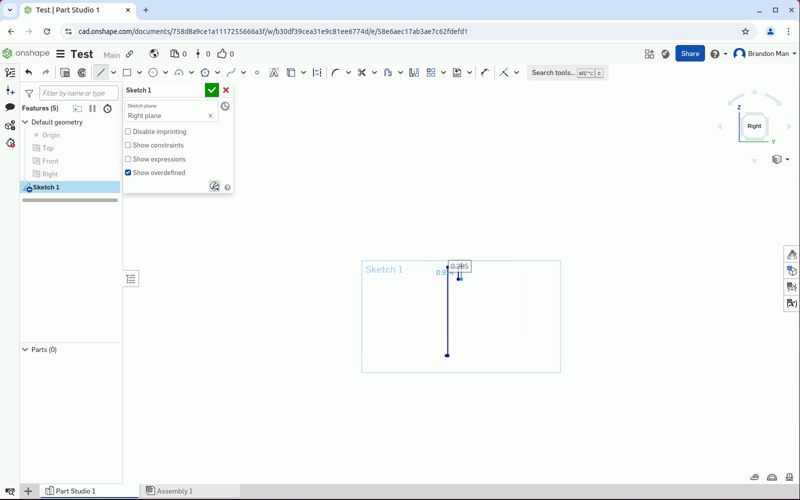
scroll(6)
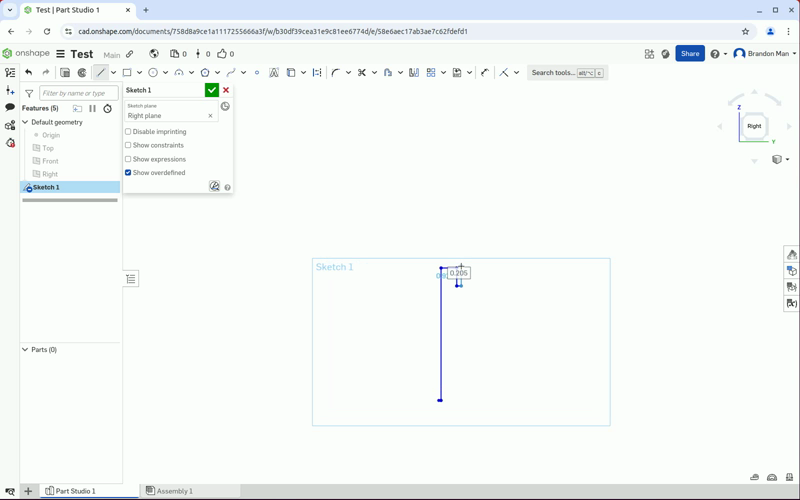
scroll(6)
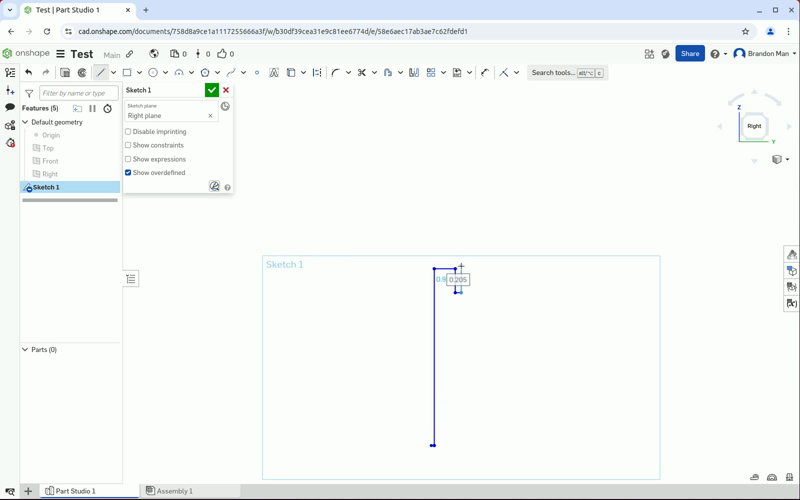
scroll(6)
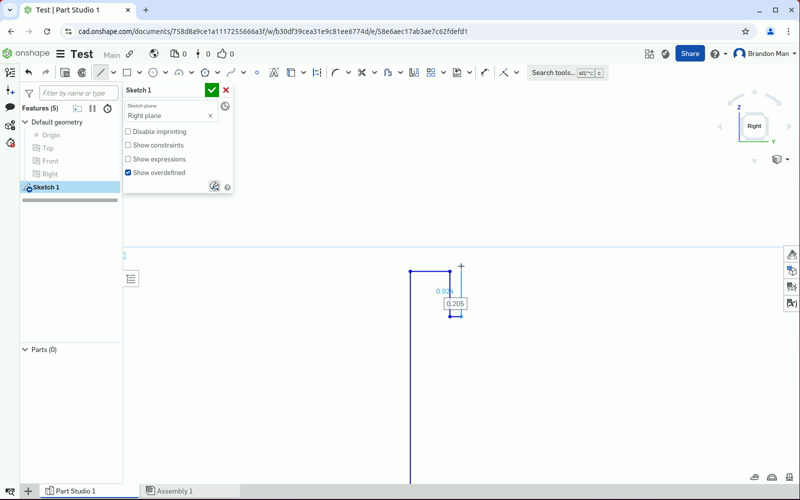
click(461, 265)
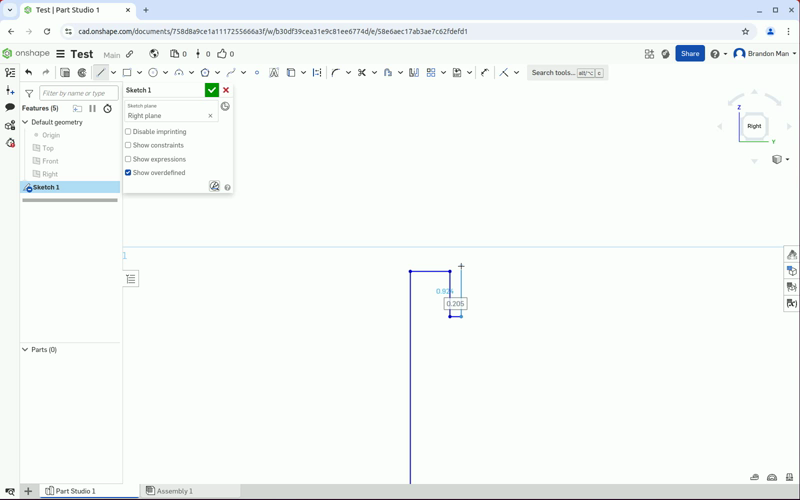
scroll(-6)
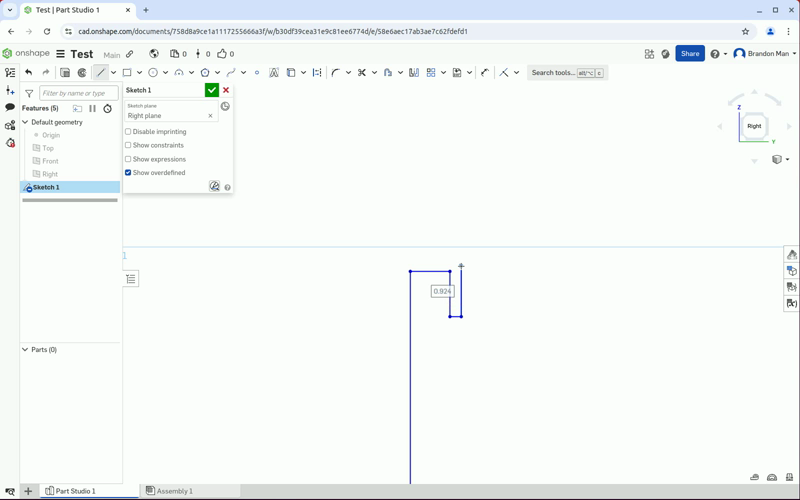
scroll(-6)
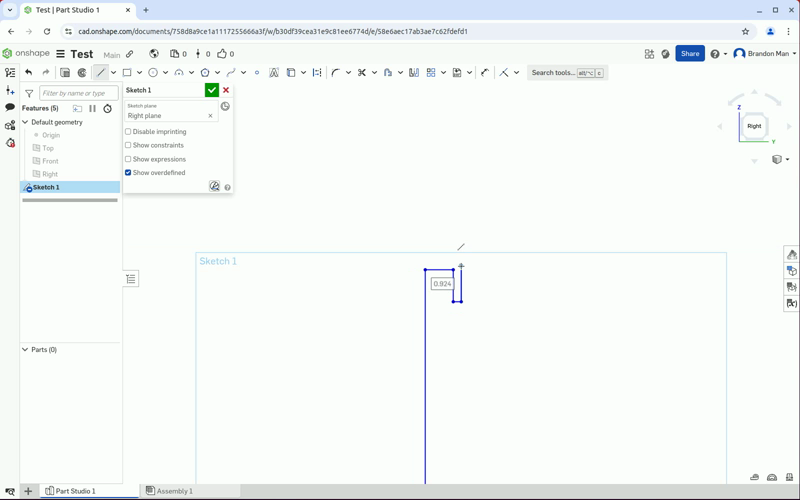
scroll(-6)
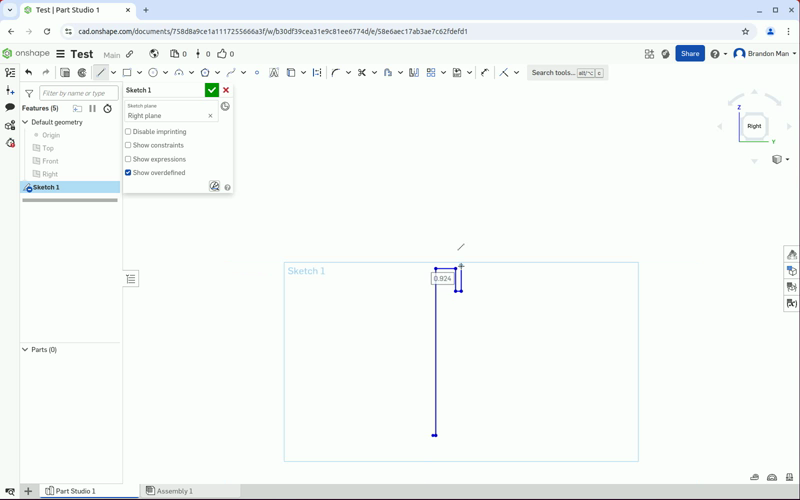
scroll(-6)
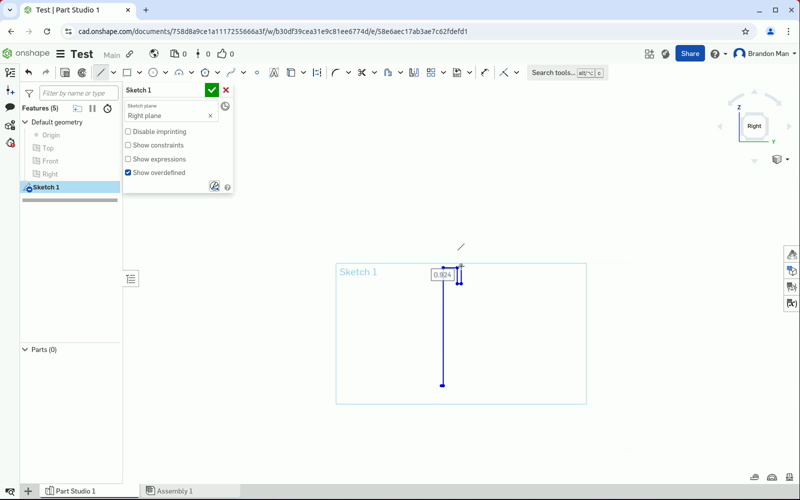
scroll(-6)
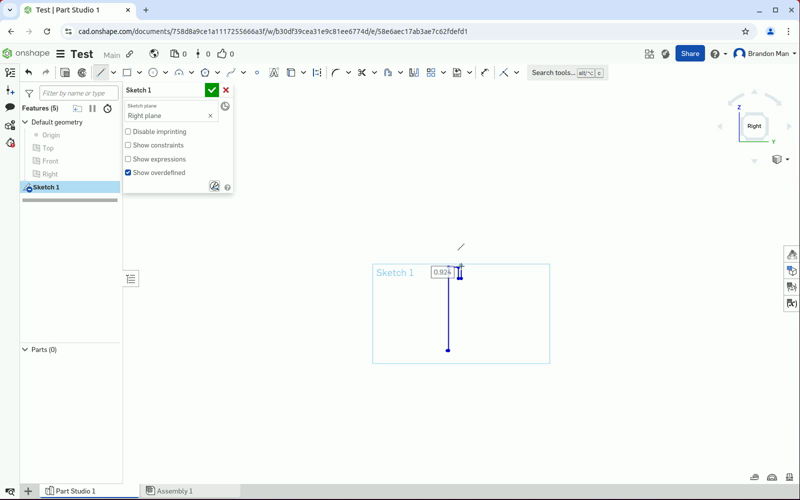
scroll(-6)
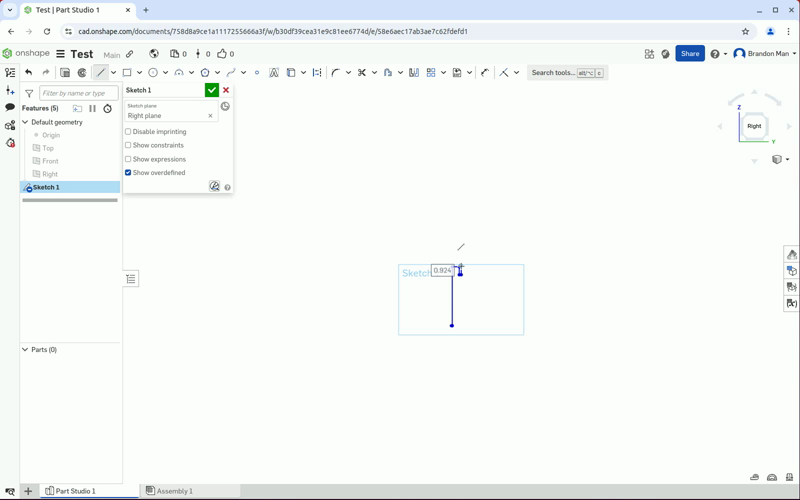
scroll(-6)
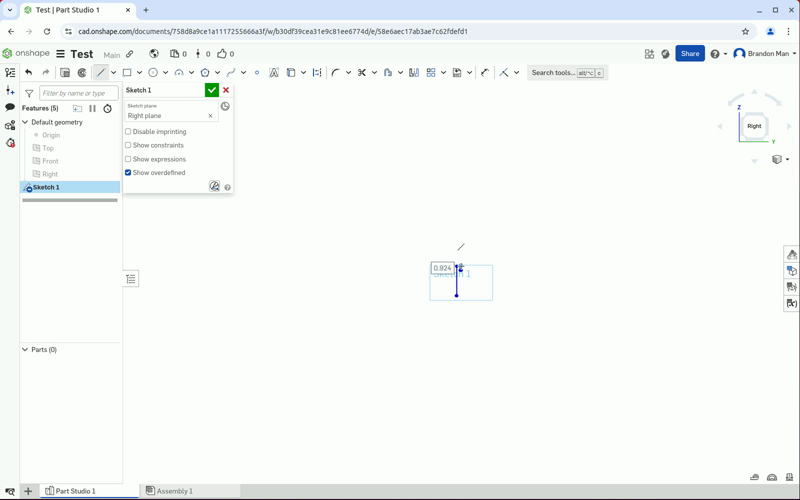
key_up(shift)
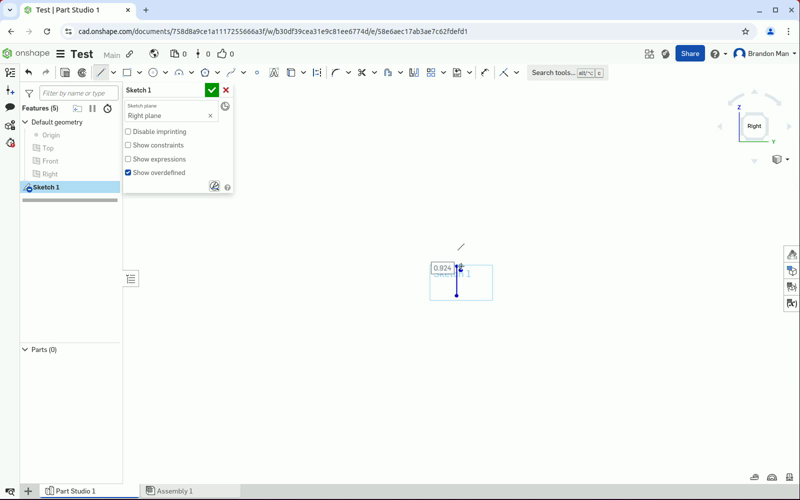
key_down(shift)
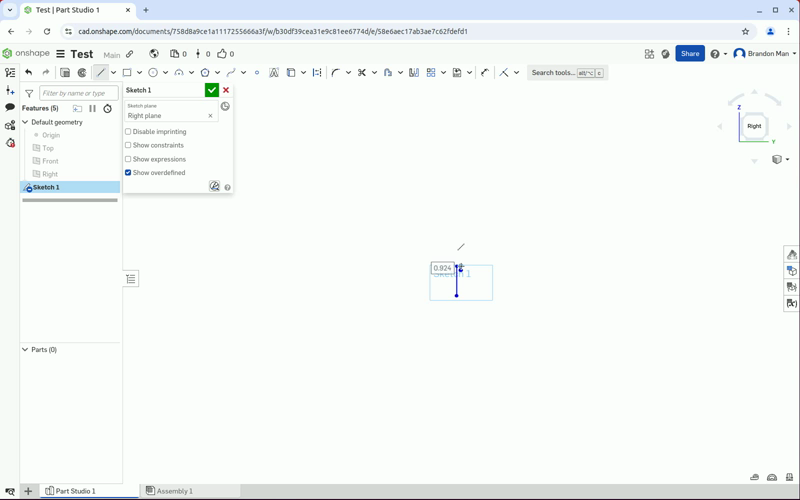
mouse_move(491, 265)
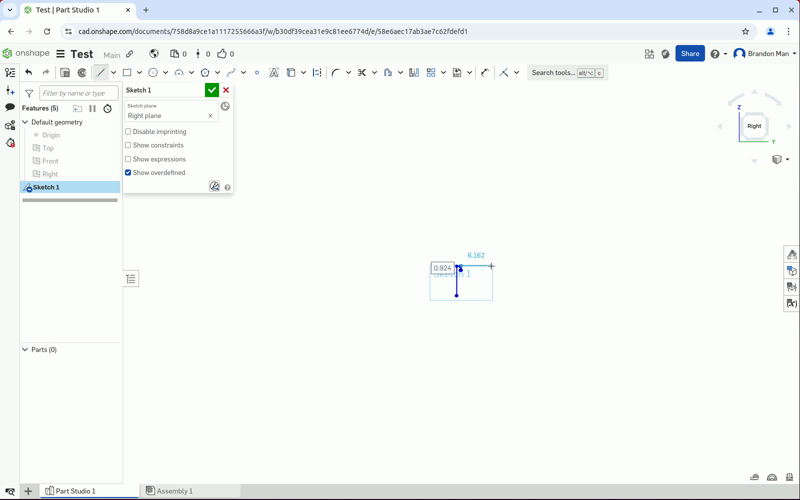
mouse_move(456, 265)
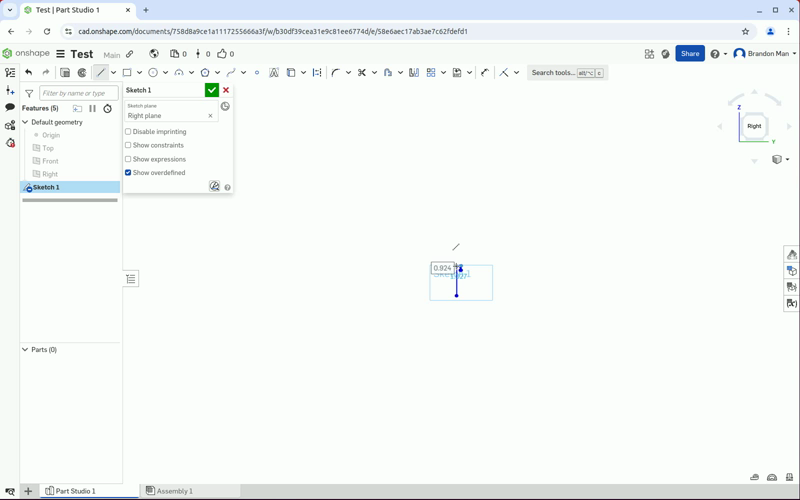
scroll(6)
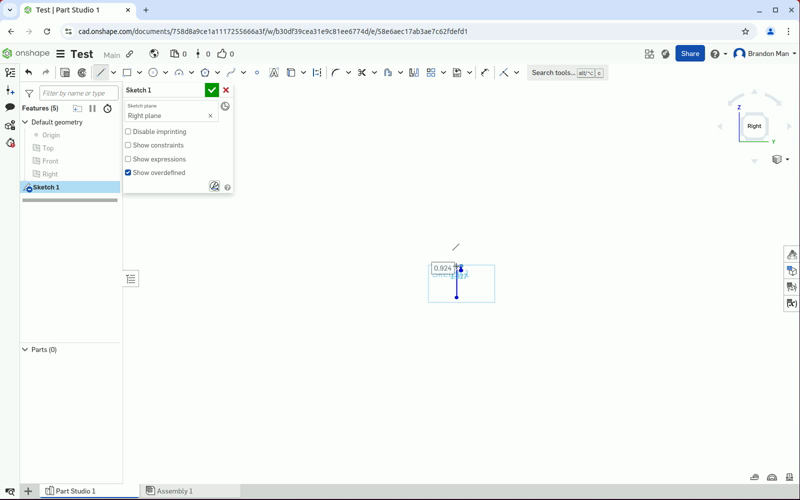
scroll(6)
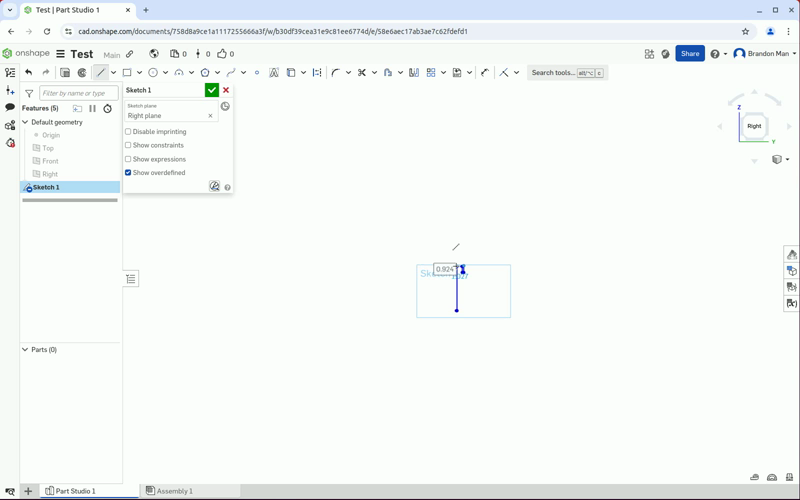
scroll(6)
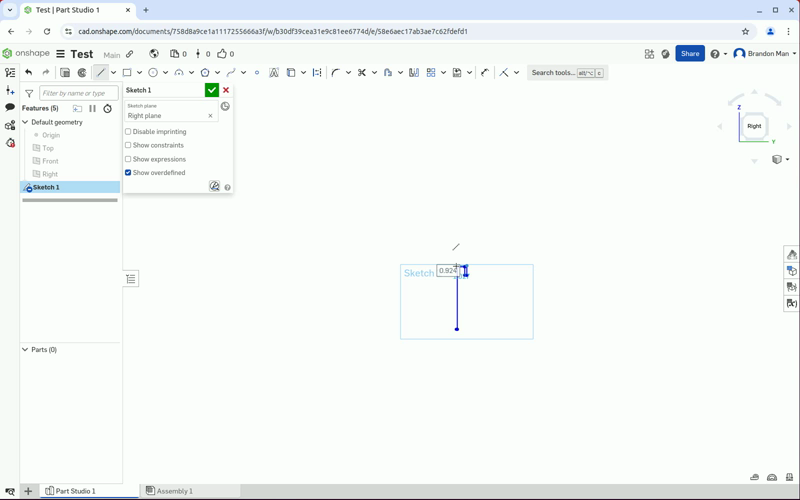
scroll(6)
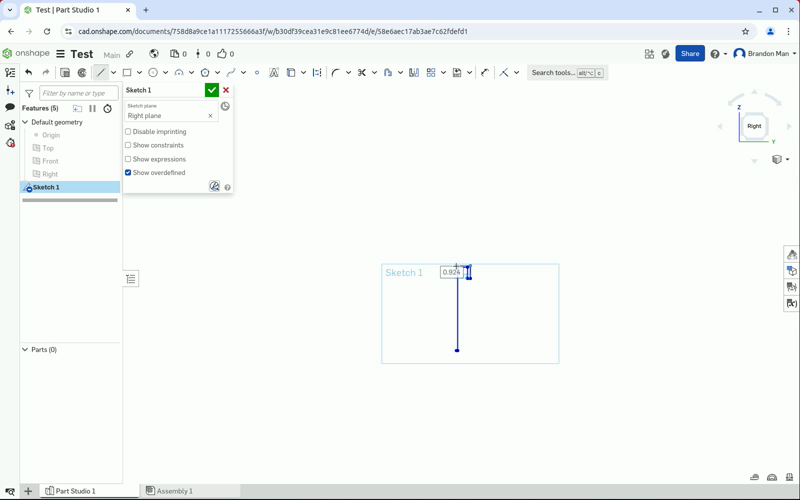
scroll(6)
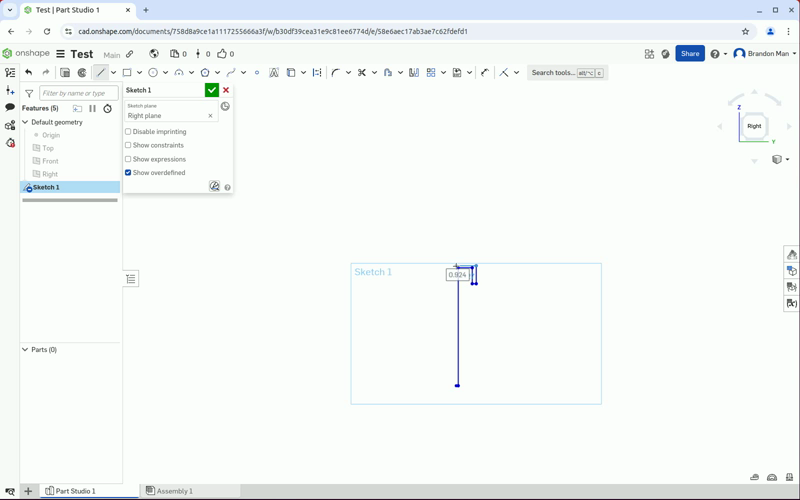
scroll(6)
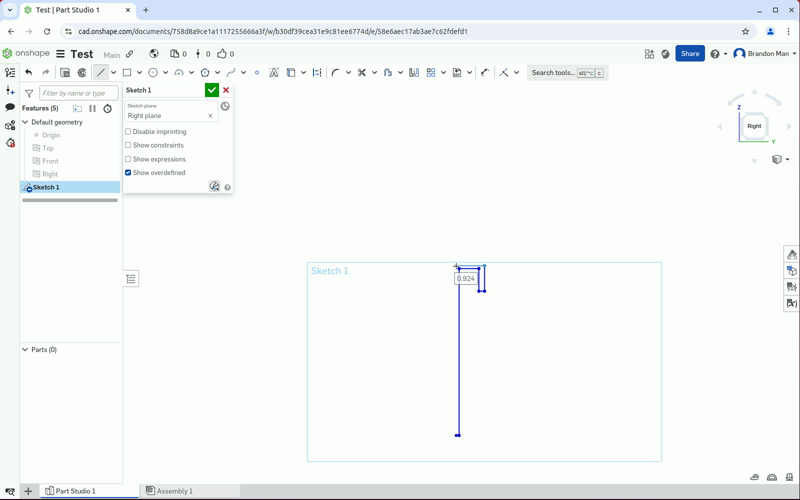
scroll(6)
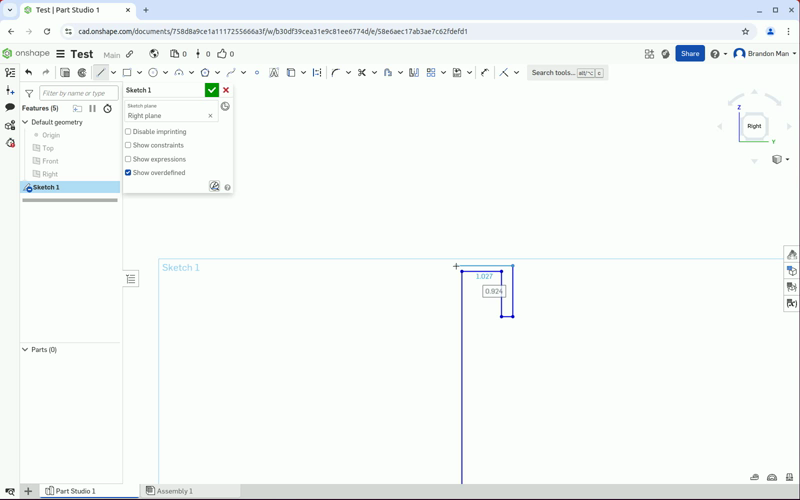
click(456, 265)
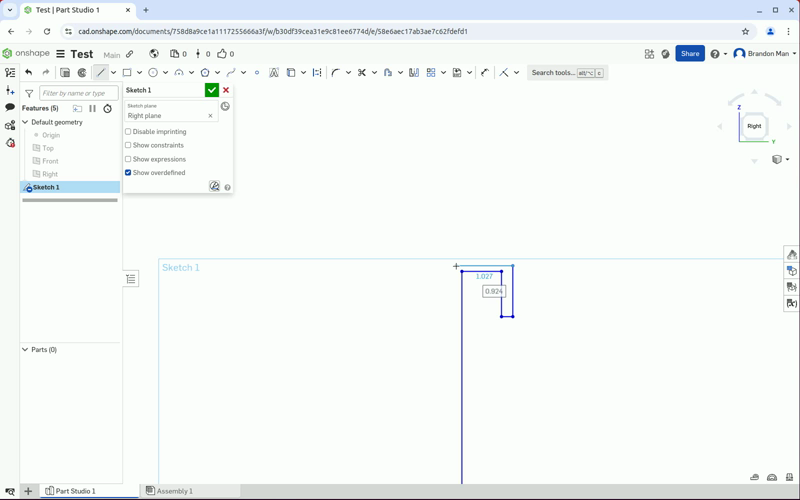
scroll(-6)
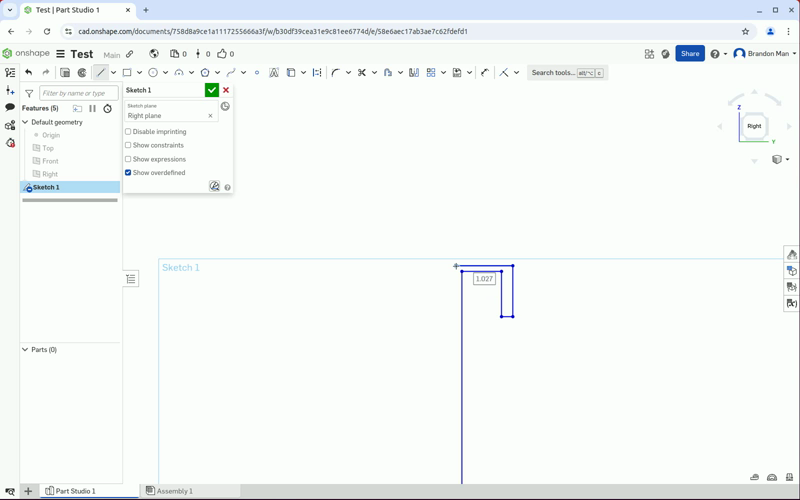
scroll(-6)
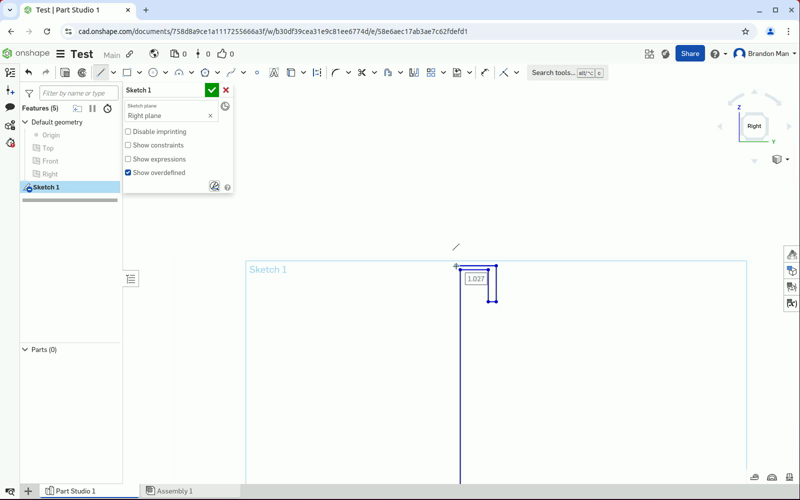
scroll(-6)
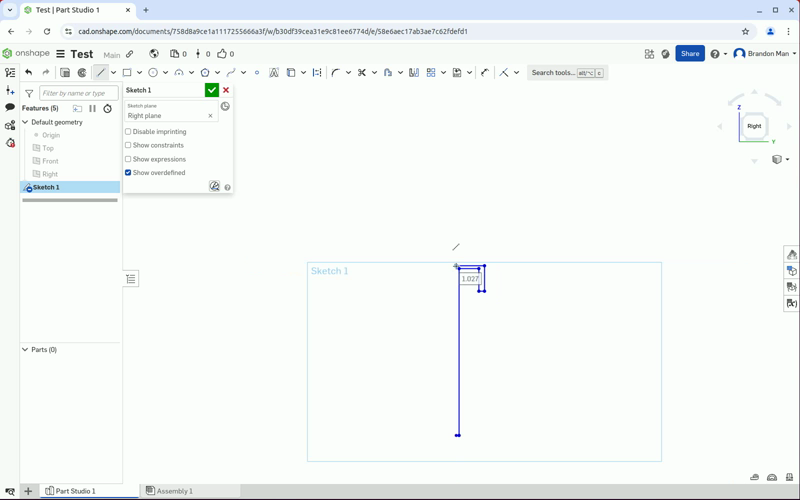
scroll(-6)
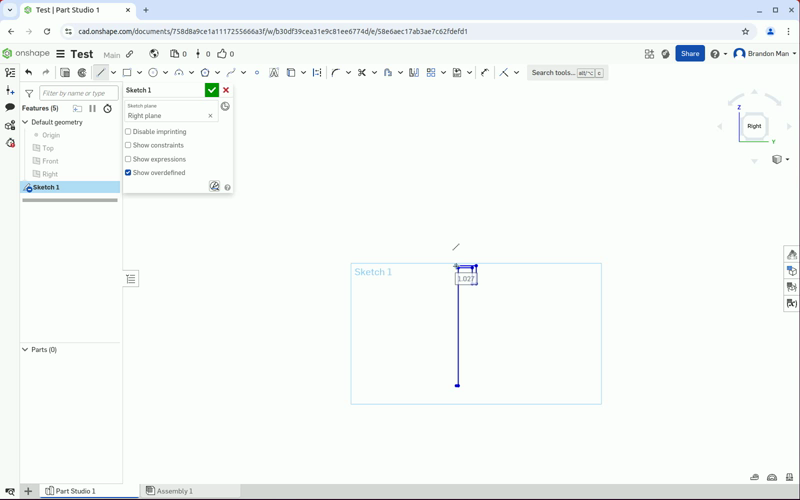
scroll(-6)
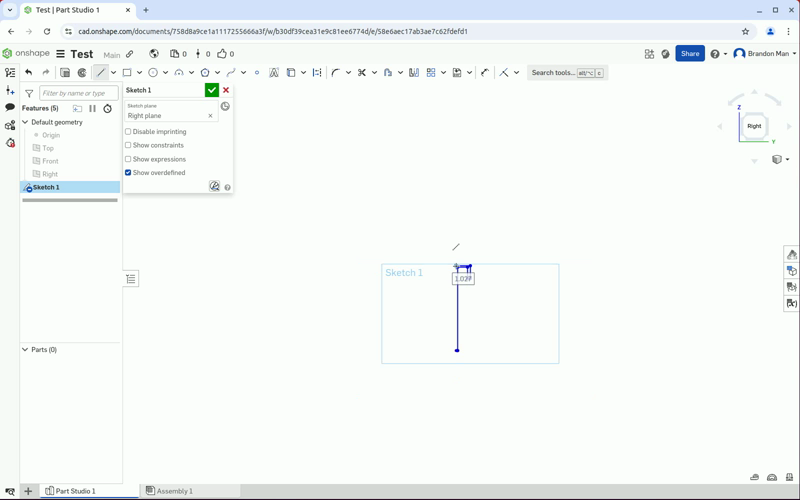
scroll(-6)
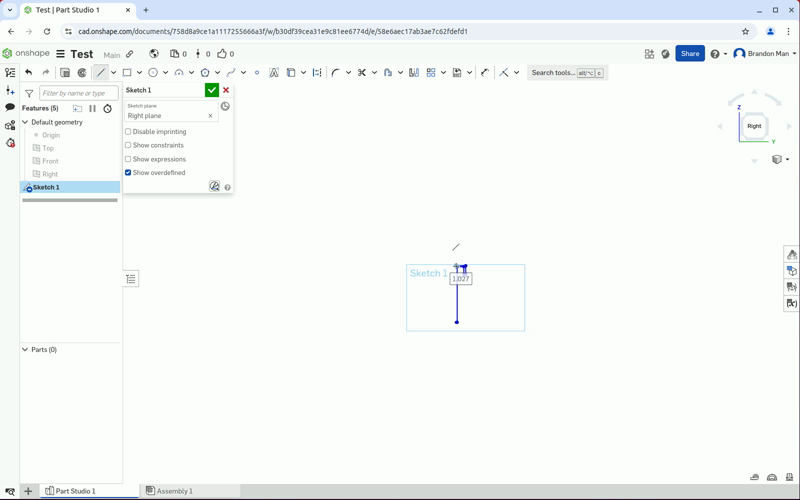
scroll(-6)
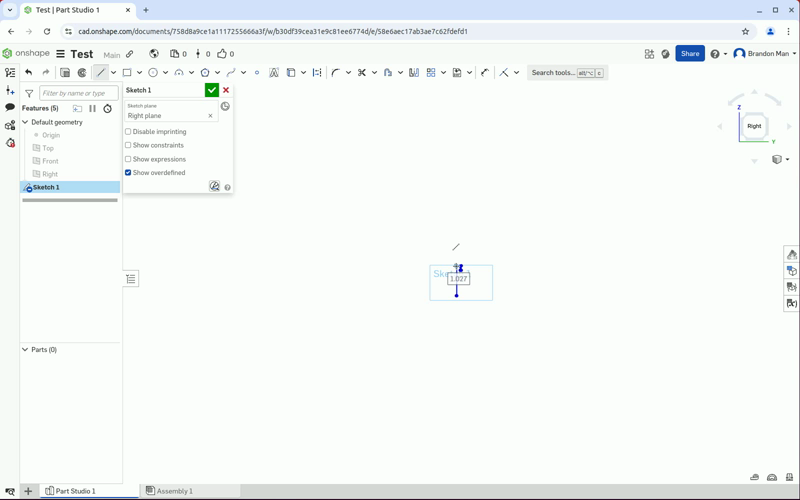
key_up(shift)
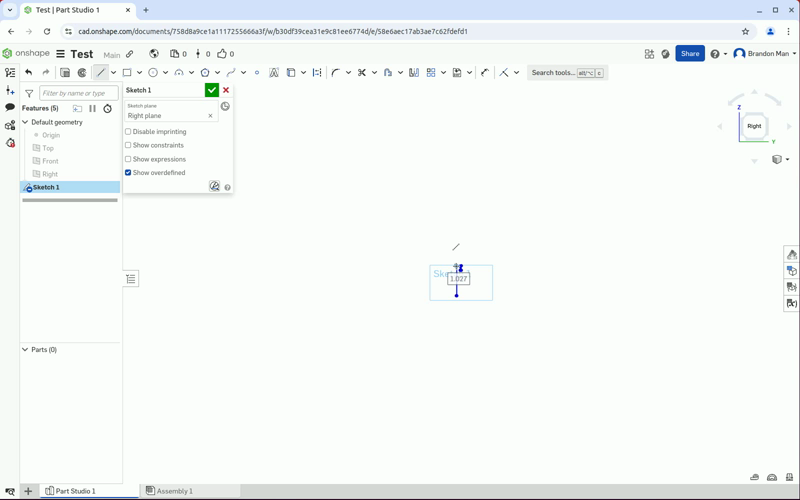
key_down(shift)
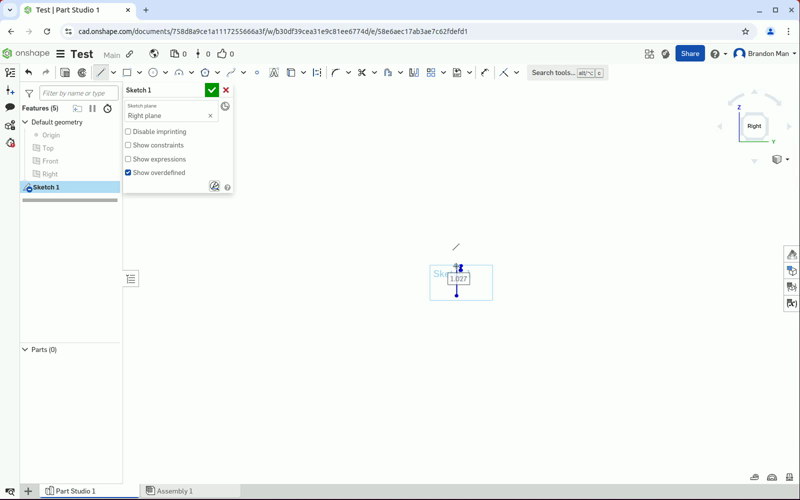
mouse_move(486, 265)
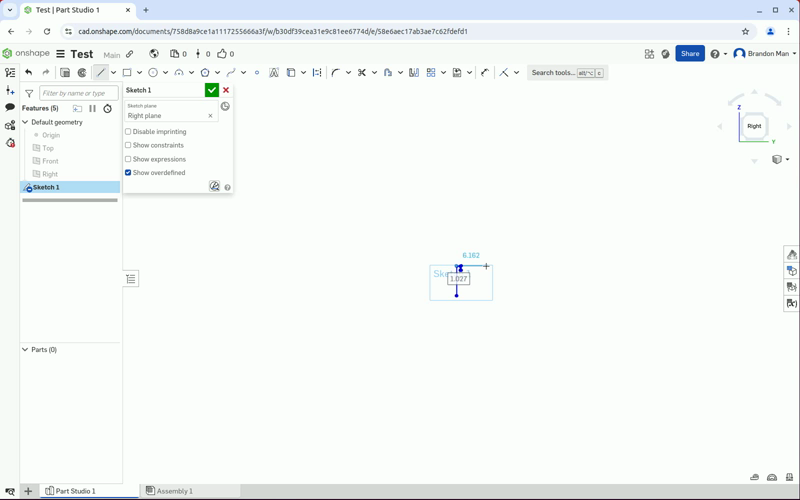
mouse_move(456, 291)
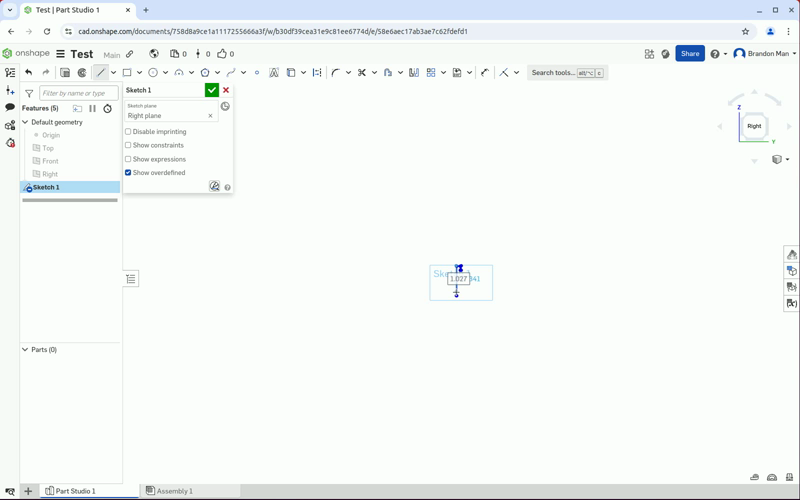
scroll(6)
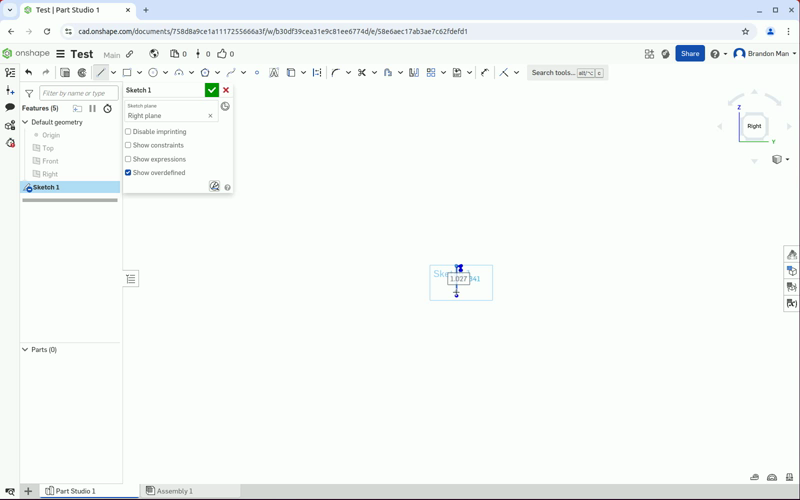
scroll(6)
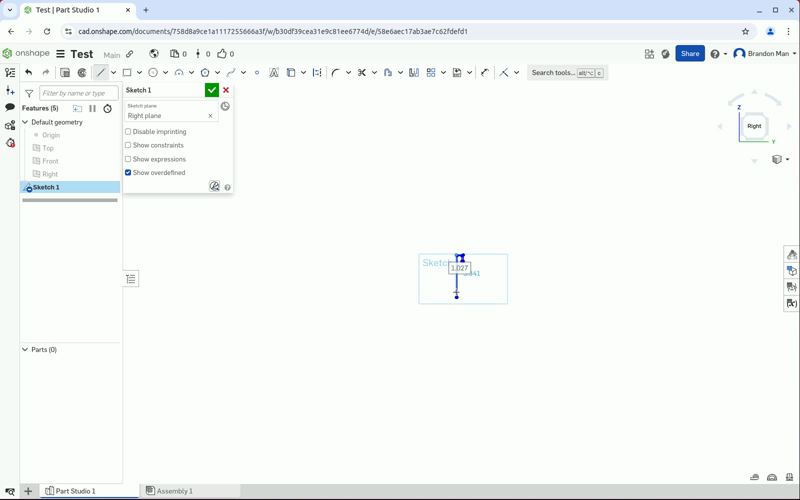
scroll(6)
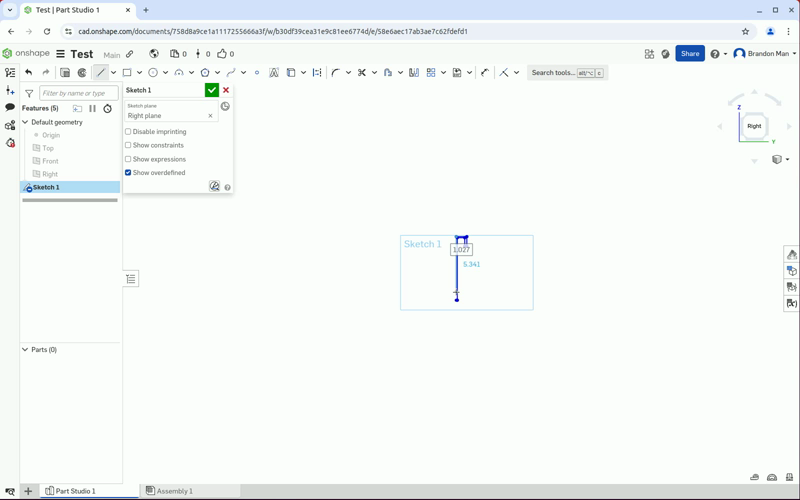
scroll(6)
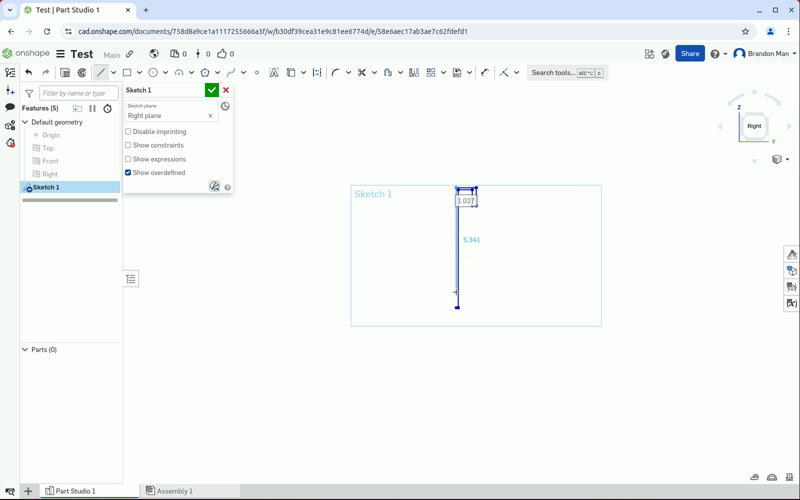
scroll(6)
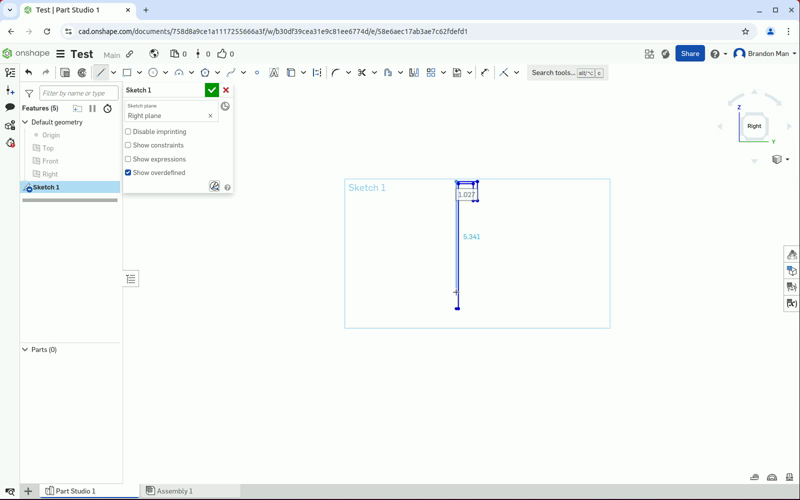
scroll(6)
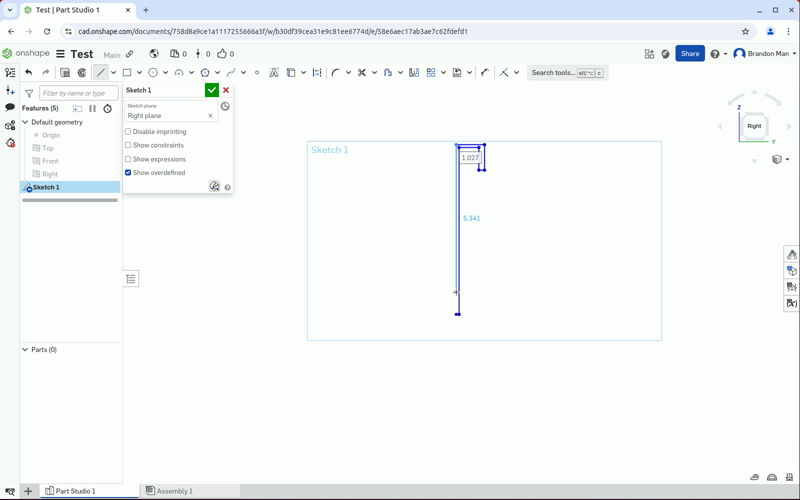
scroll(6)
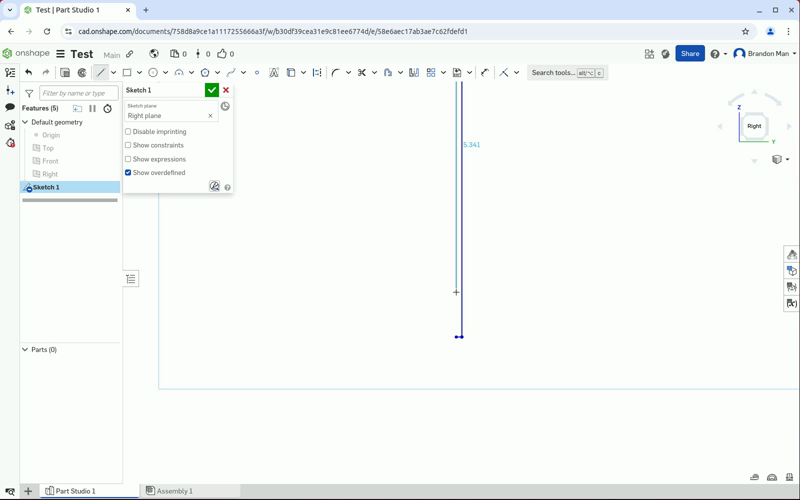
click(456, 291)
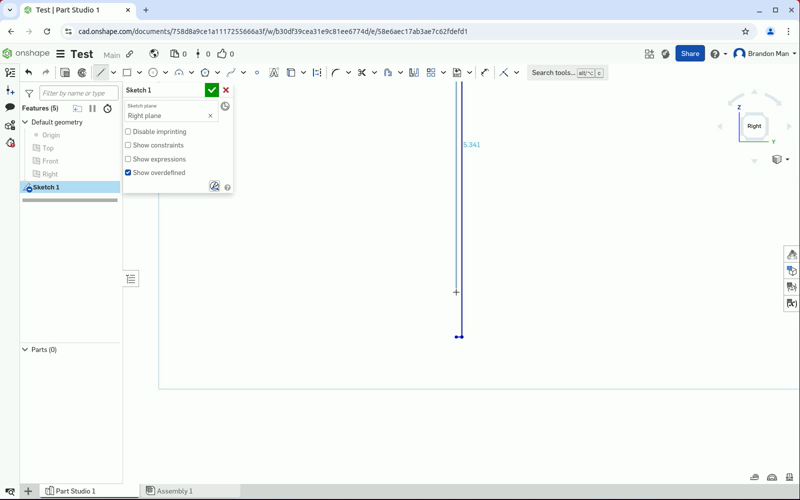
scroll(-6)
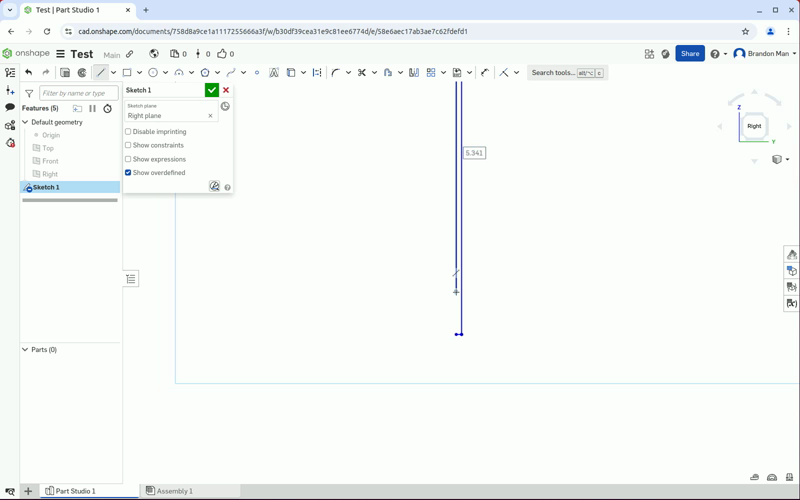
scroll(-6)
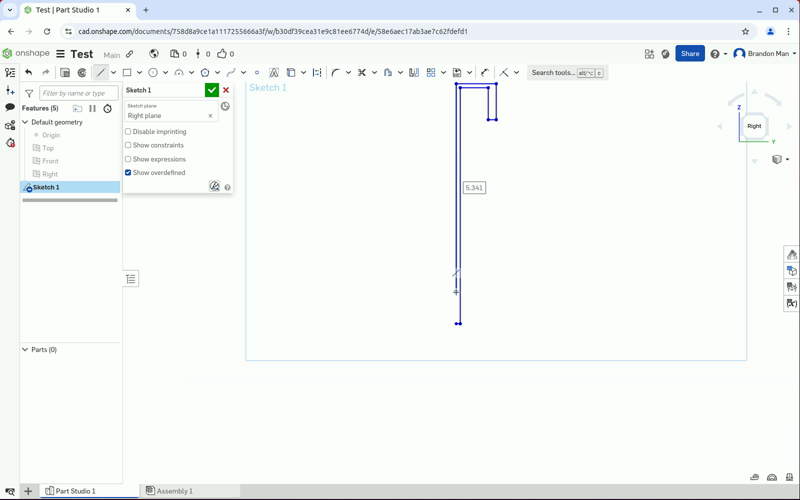
scroll(-6)
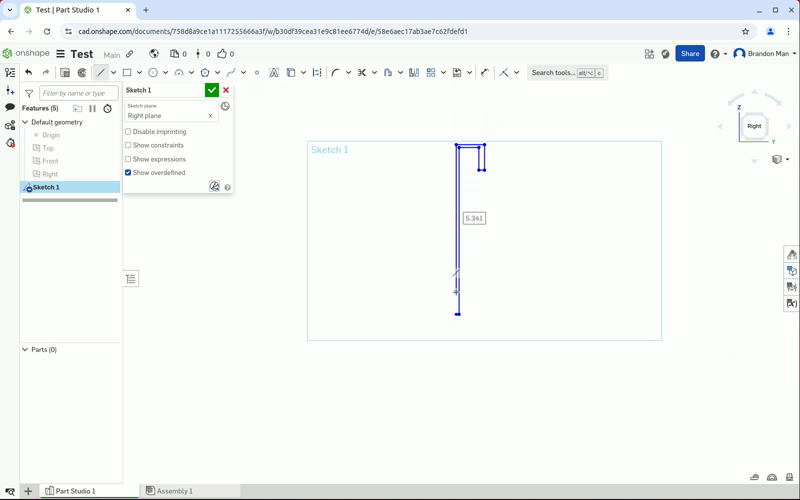
scroll(-6)
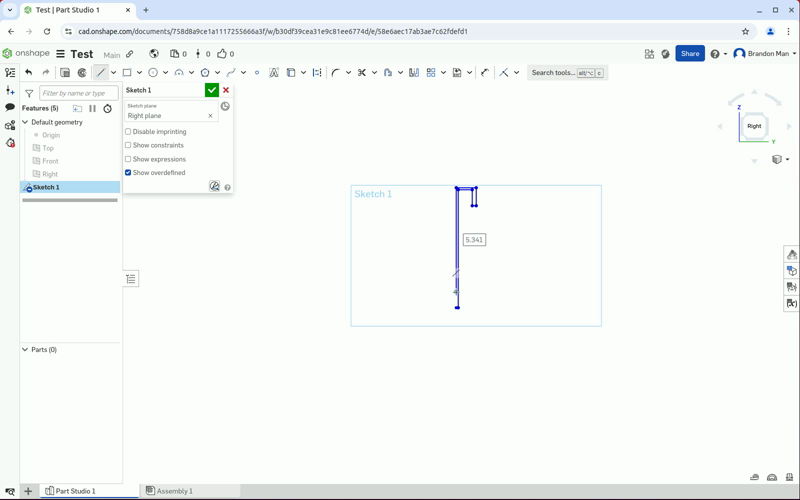
scroll(-6)
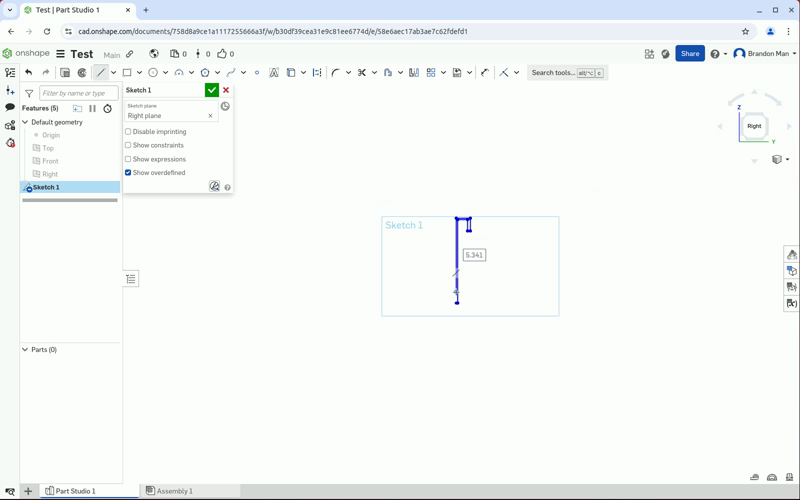
scroll(-6)
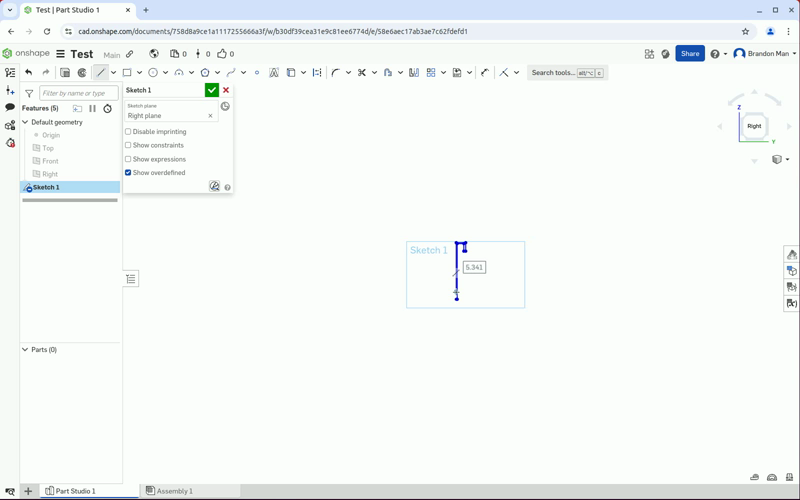
scroll(-6)
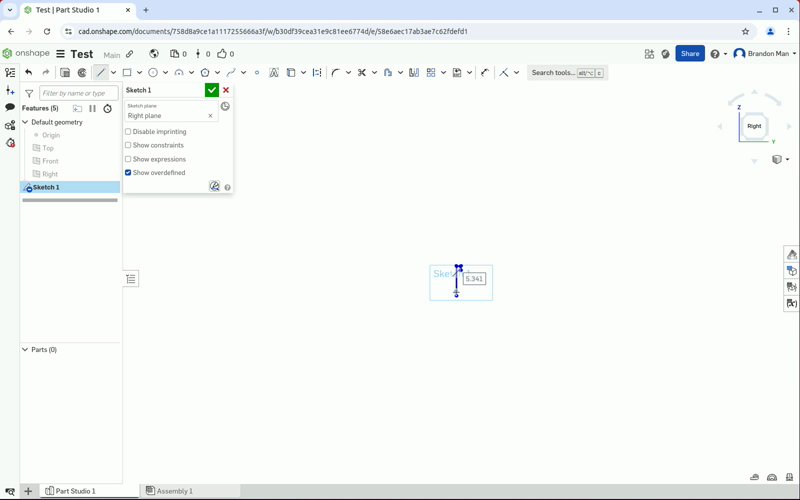
key_up(shift)
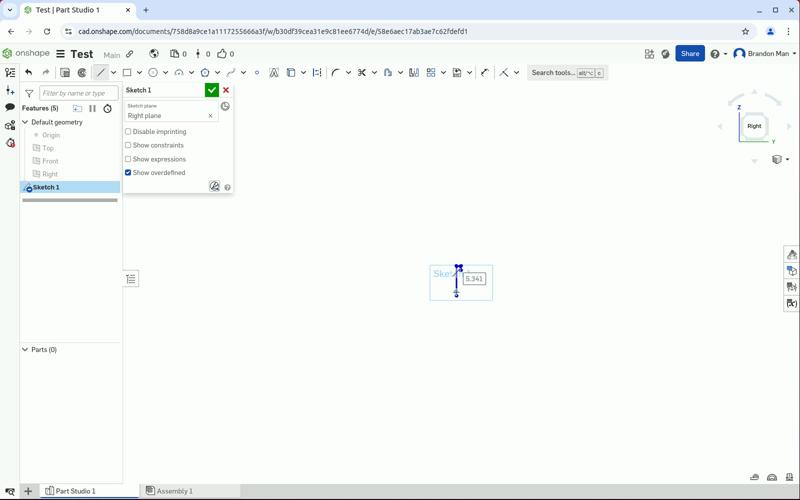
mouse_move(486, 291)
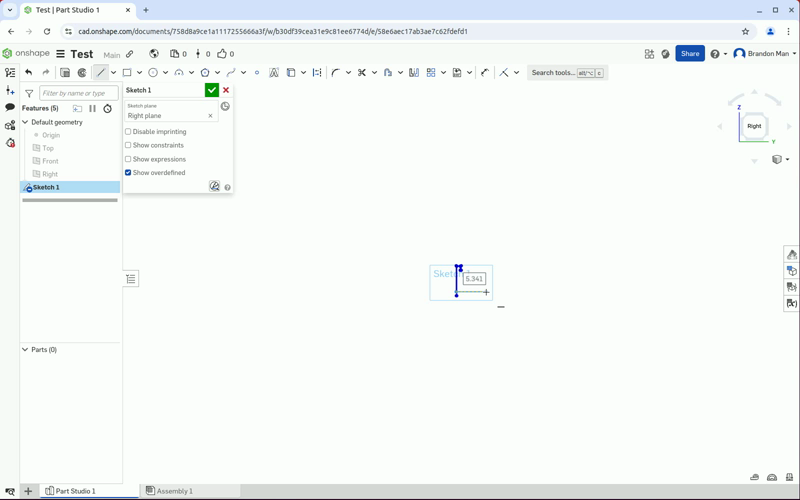
key_down(shift)
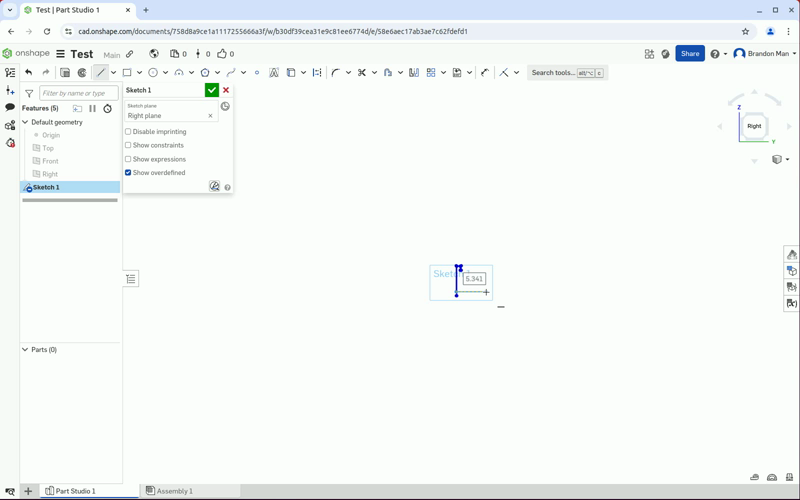
mouse_move(456, 295)
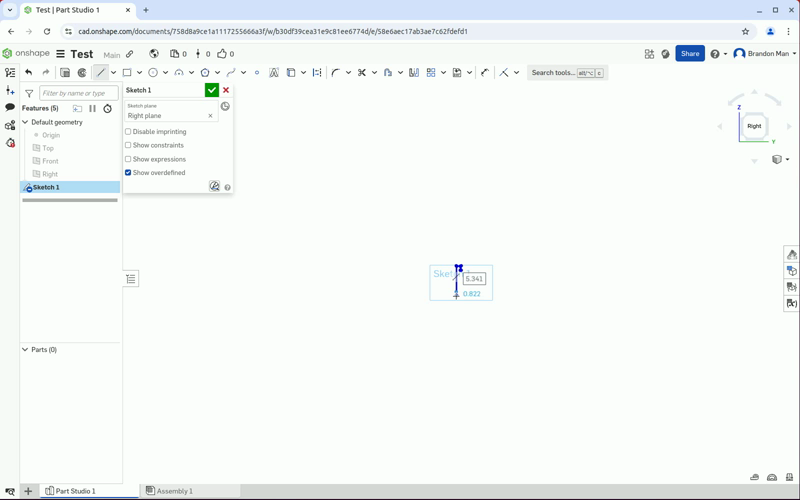
scroll(6)
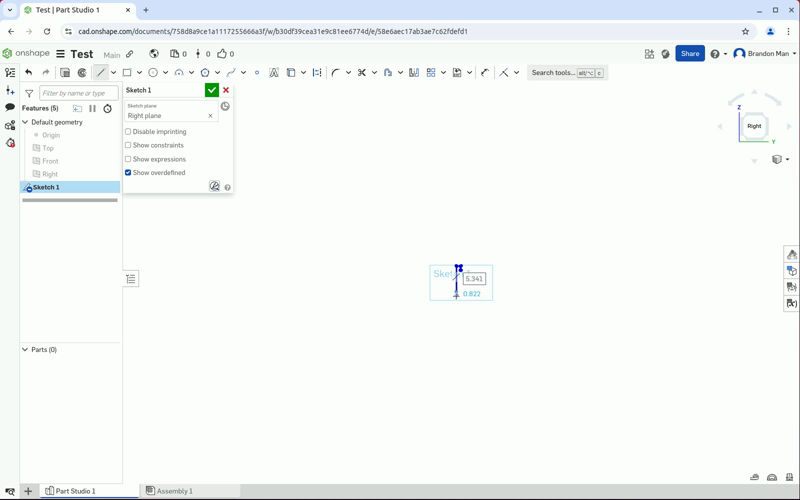
scroll(6)
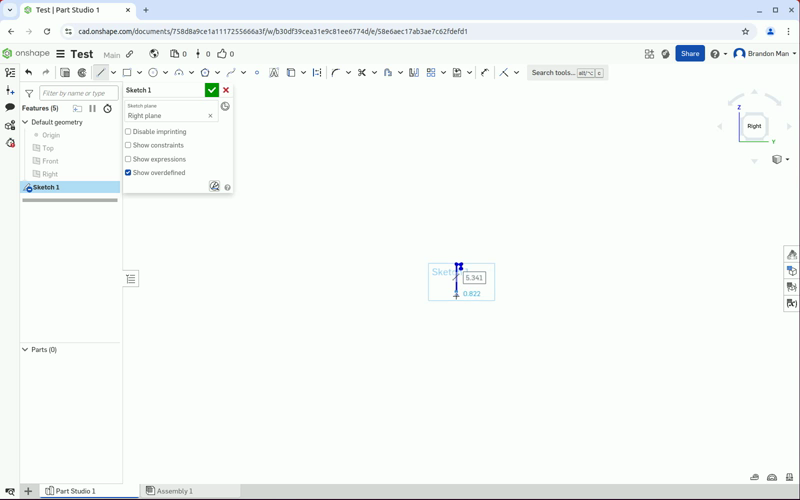
scroll(6)
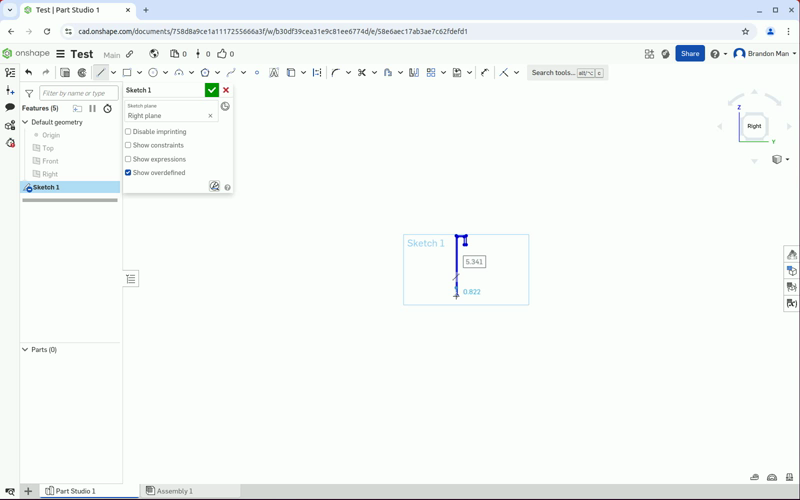
scroll(6)
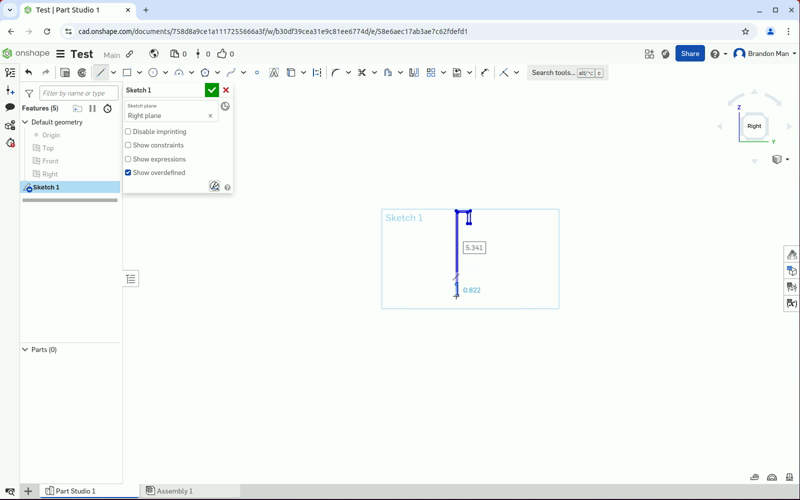
scroll(6)
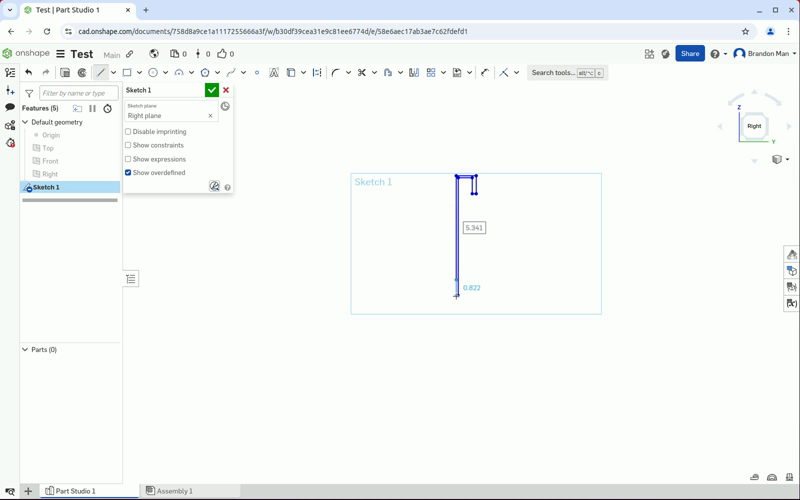
scroll(6)
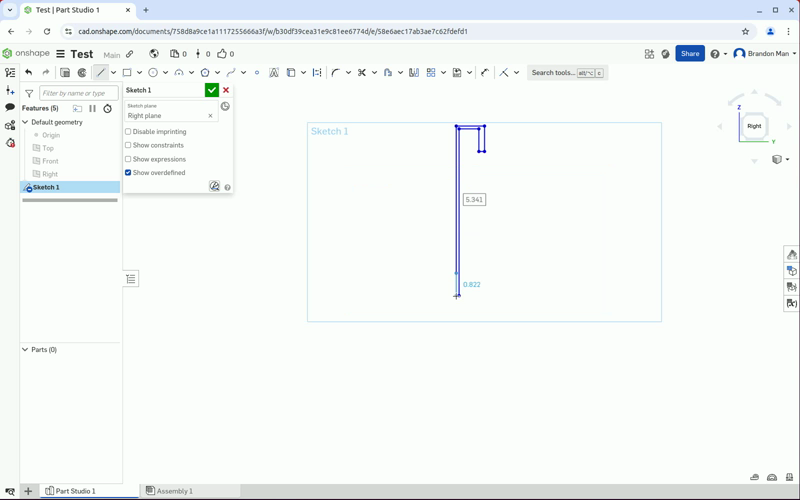
scroll(6)
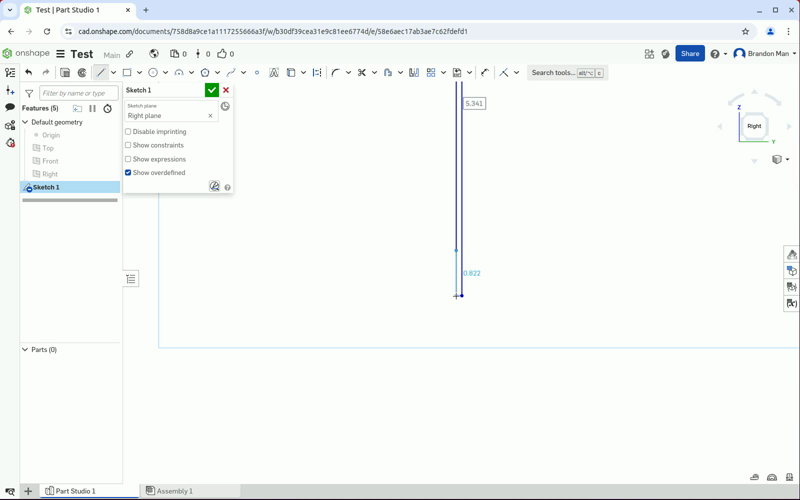
key_up(shift)
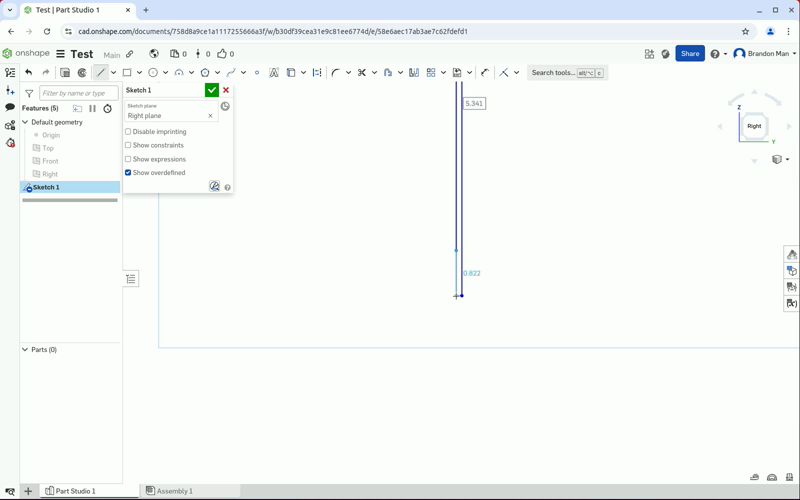
click(456, 295)
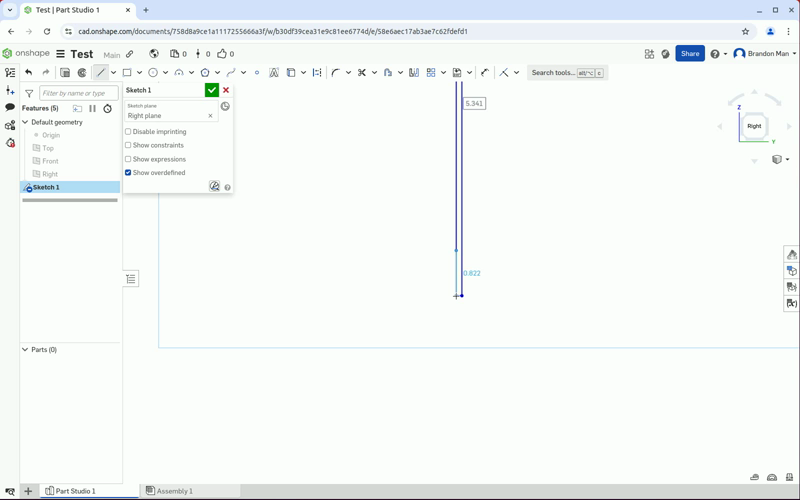
scroll(-6)
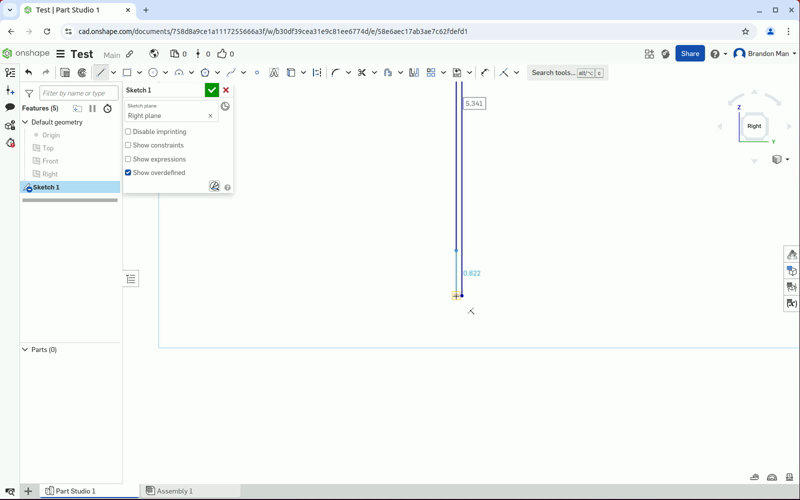
scroll(-6)
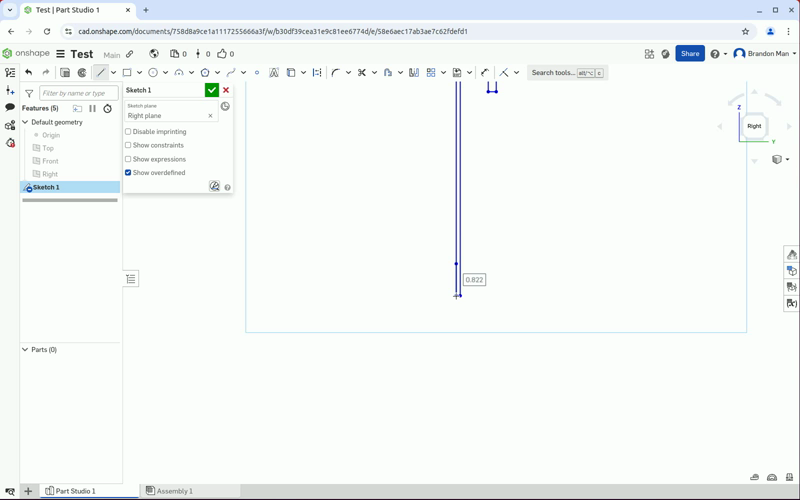
scroll(-6)
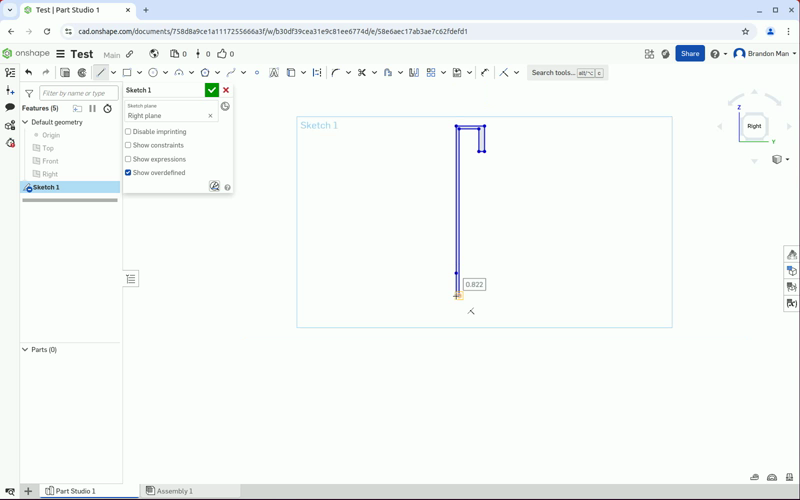
scroll(-6)
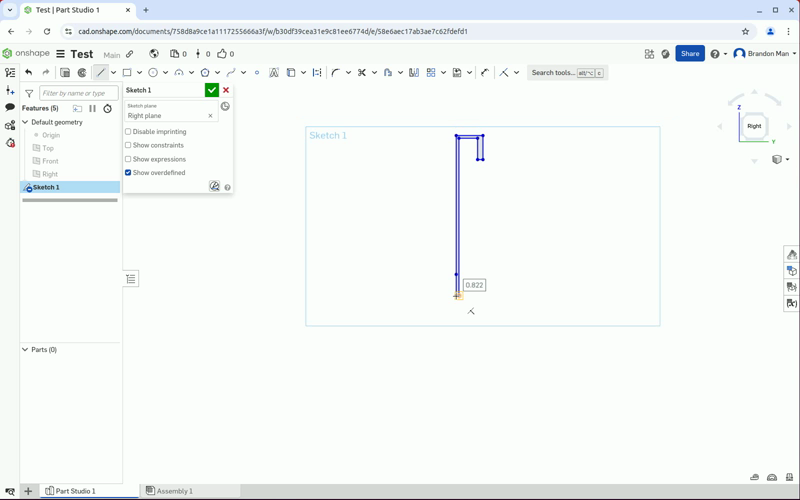
scroll(-6)
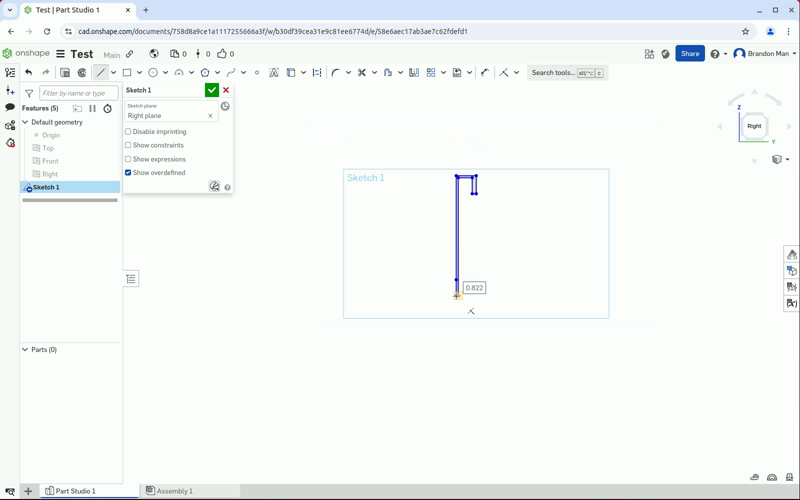
scroll(-6)
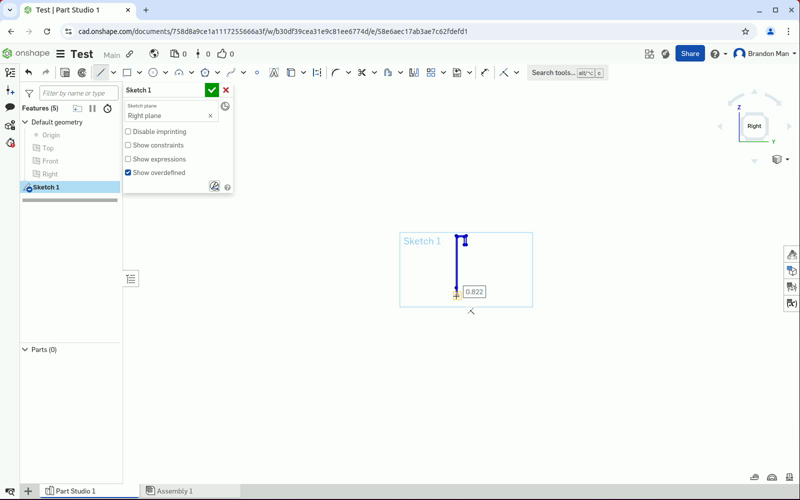
scroll(-6)
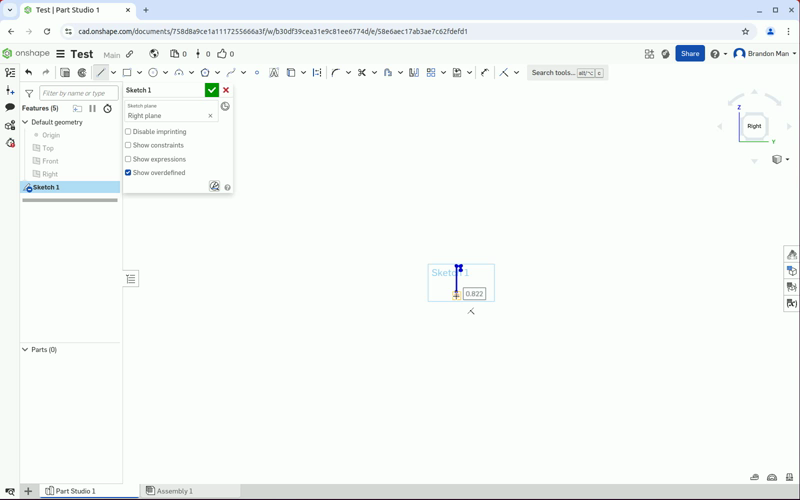
key(esc)
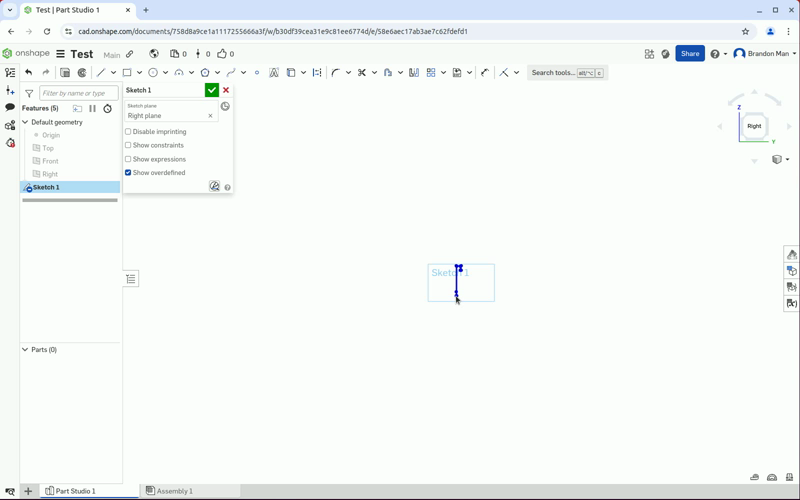
mouse_move(456, 268)
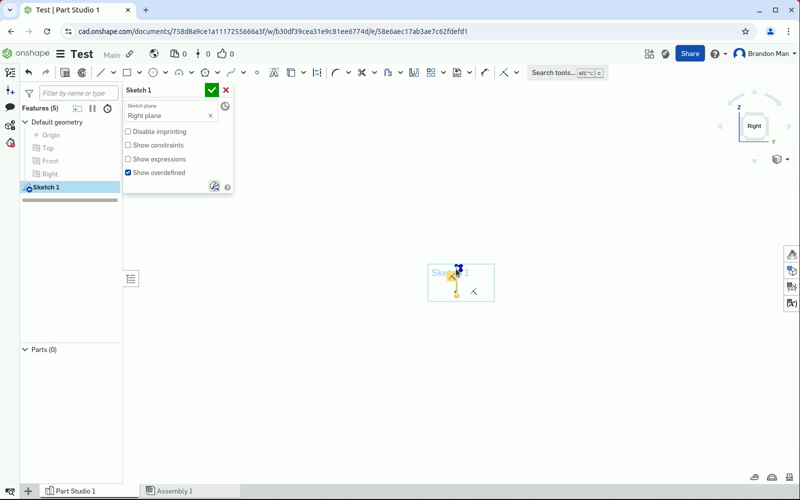
scroll(6)
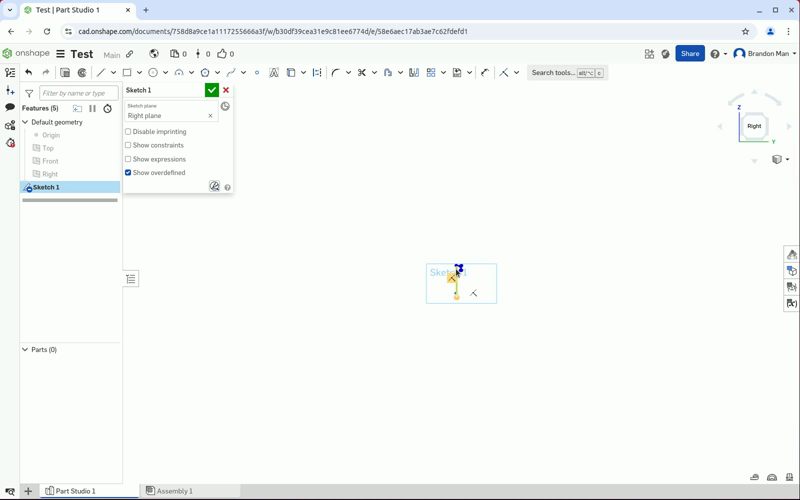
scroll(6)
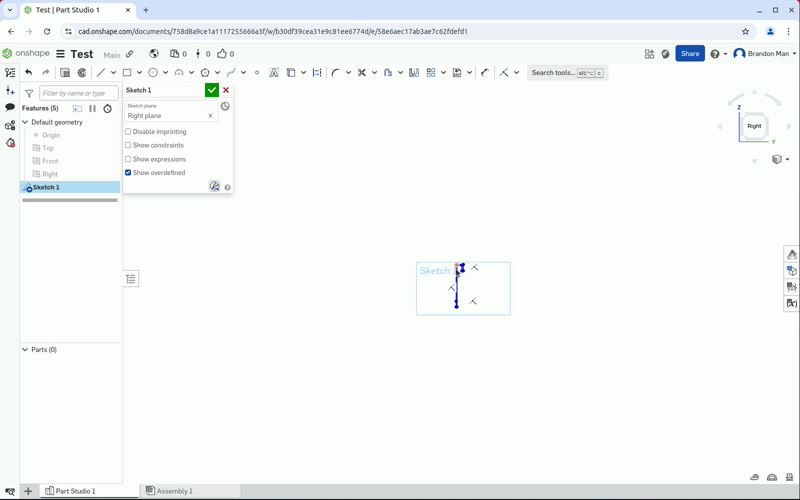
scroll(6)
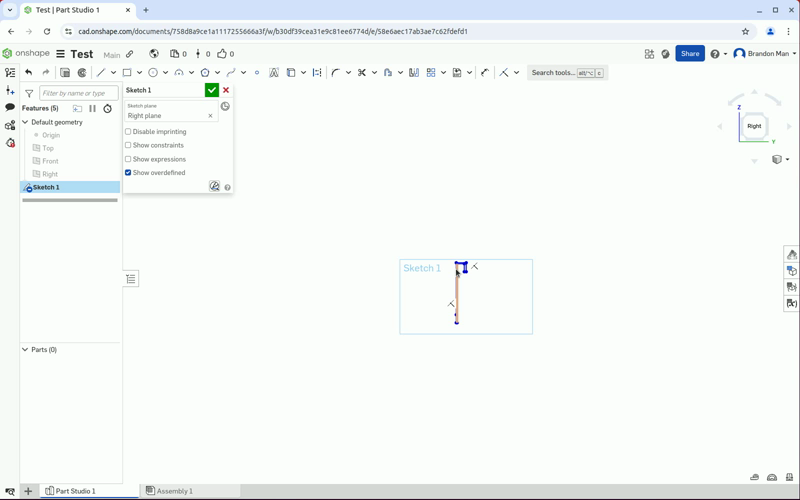
scroll(6)
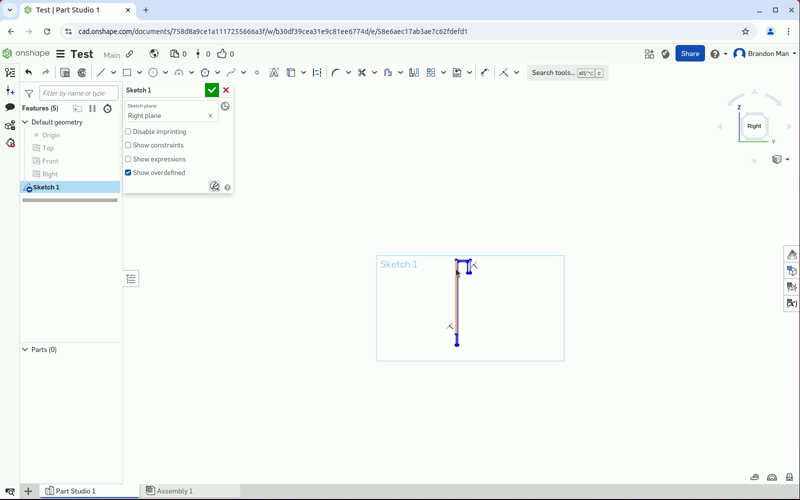
scroll(6)
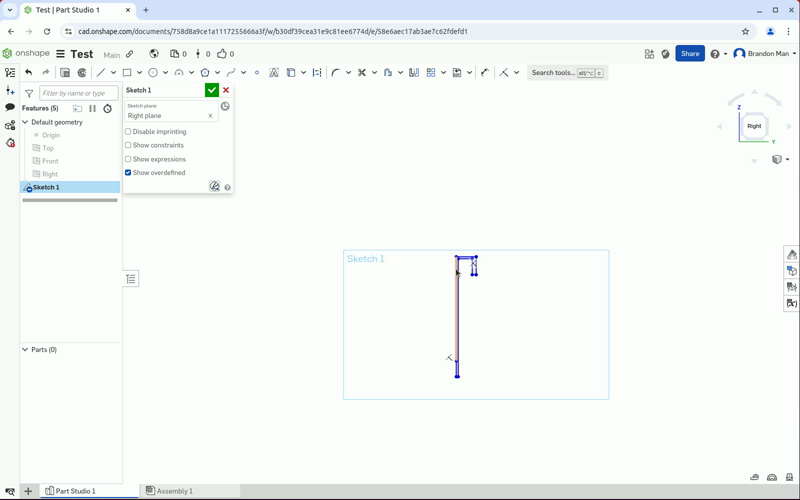
scroll(6)
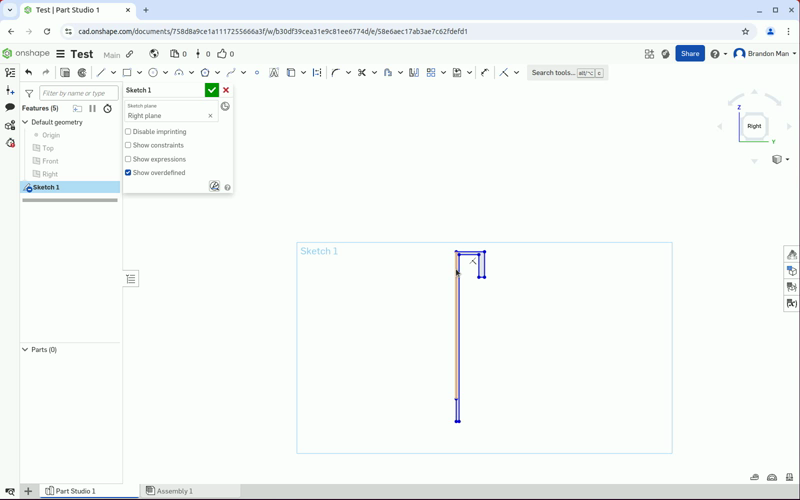
scroll(6)
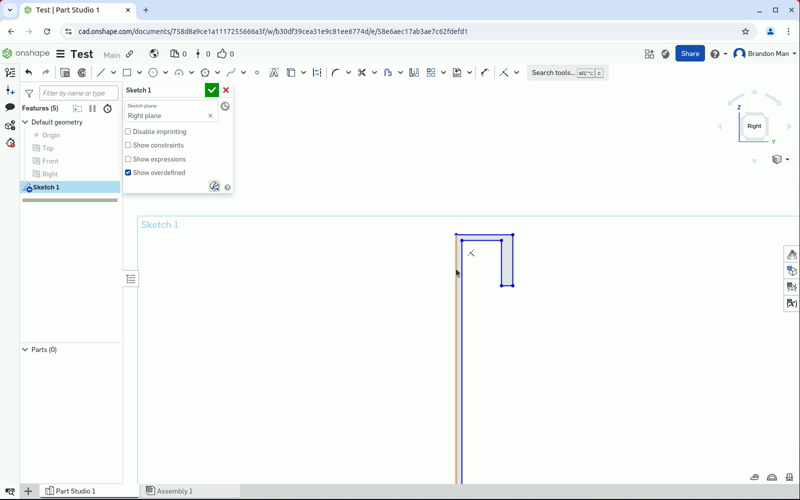
click(456, 268)
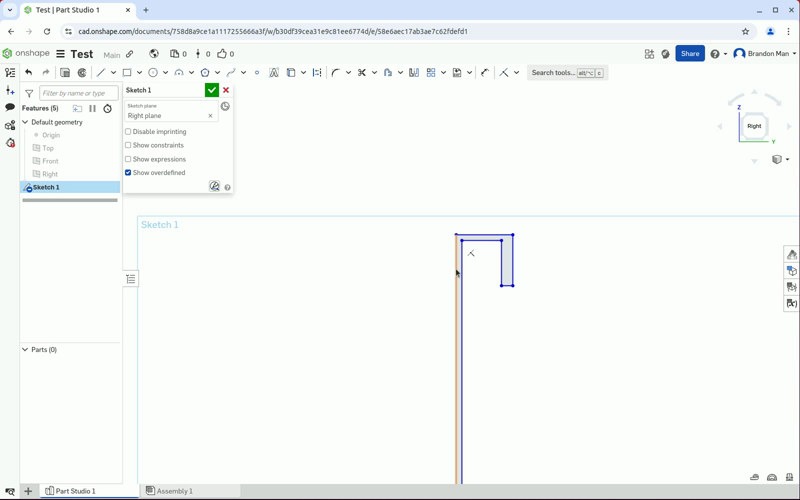
scroll(-6)
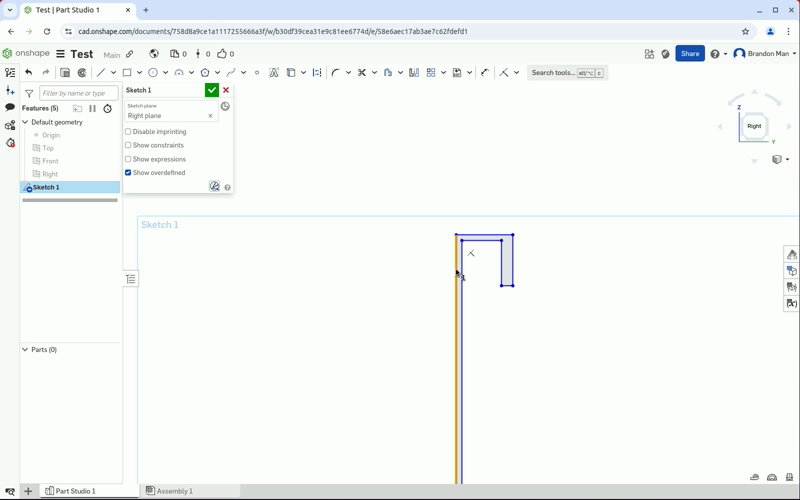
scroll(-6)
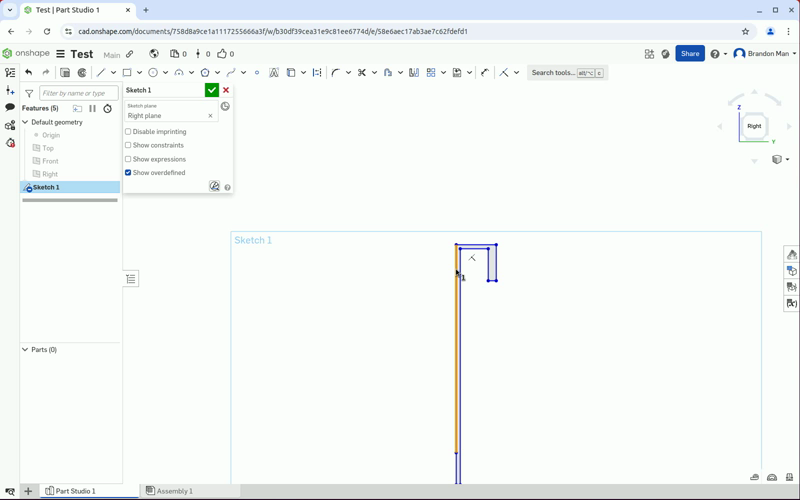
scroll(-6)
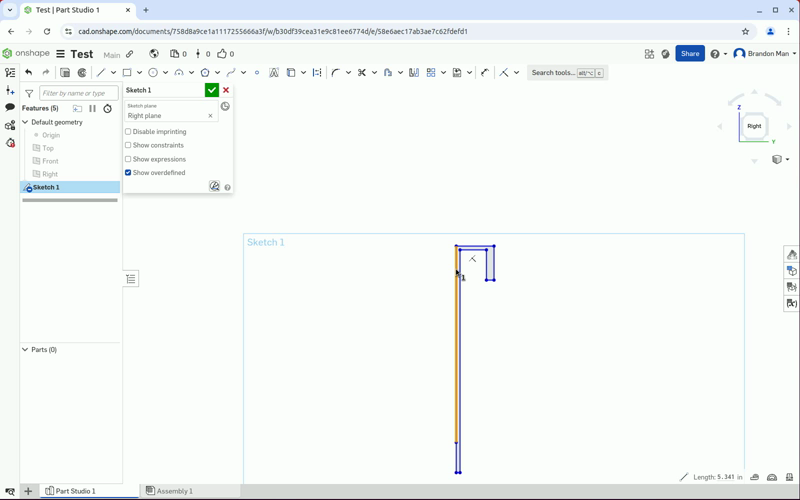
scroll(-6)
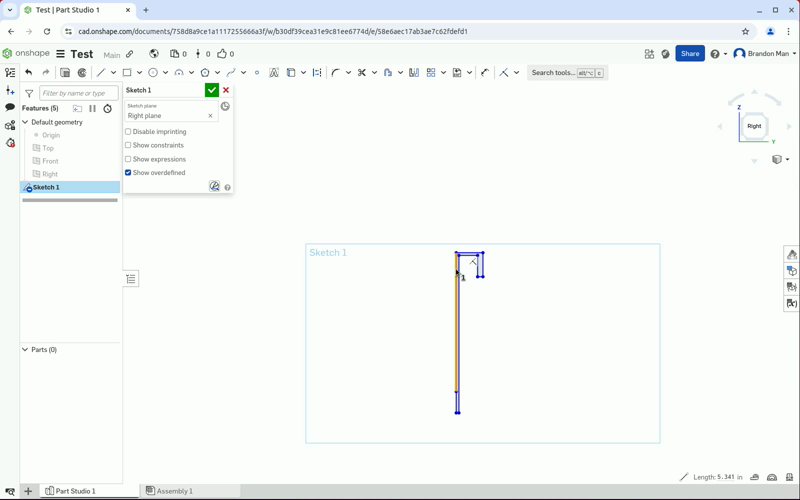
scroll(-6)
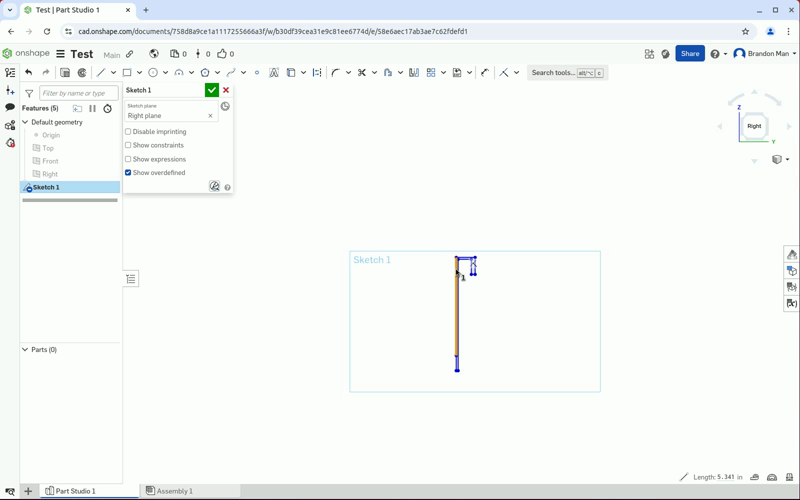
scroll(-6)
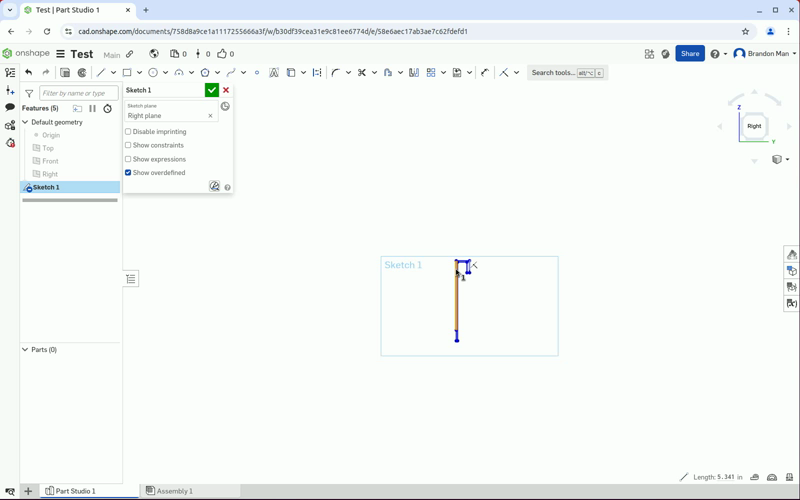
scroll(-6)
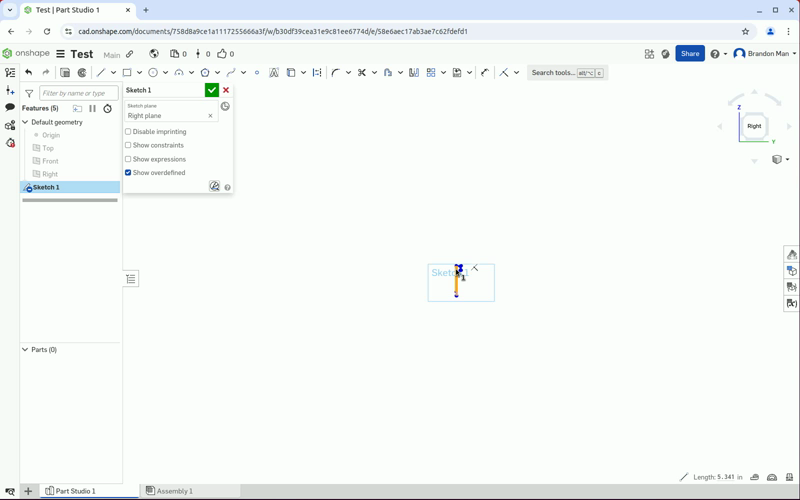
mouse_move(73, 352)
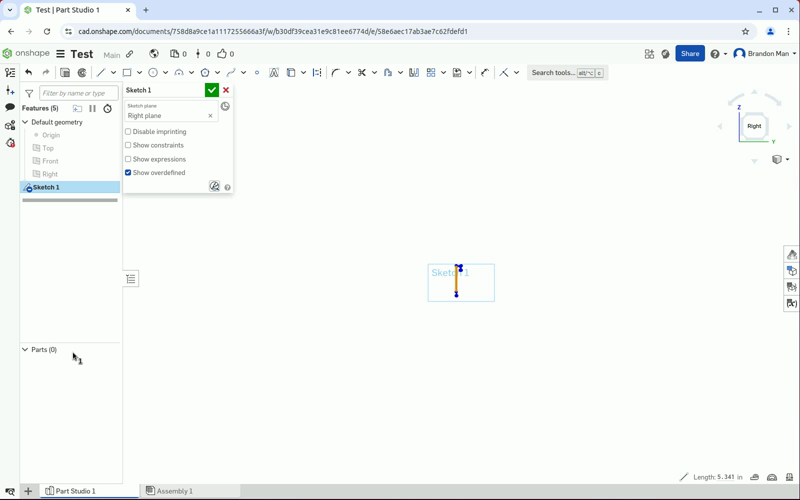
key(shift+y)
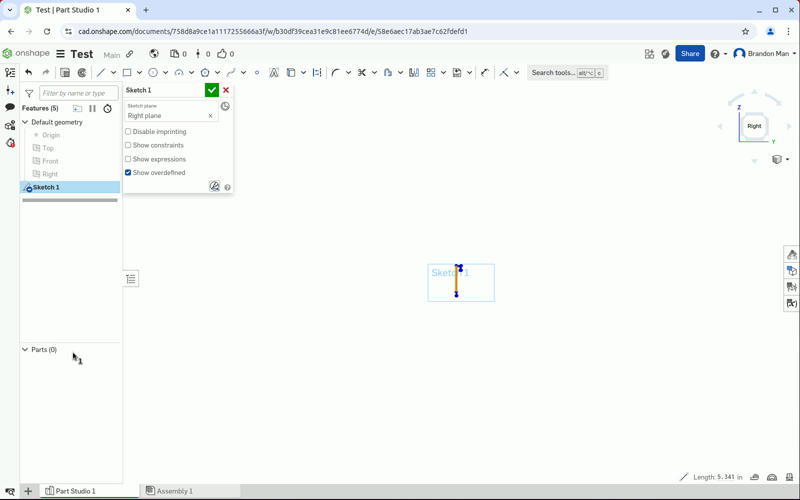
key(shift+e)
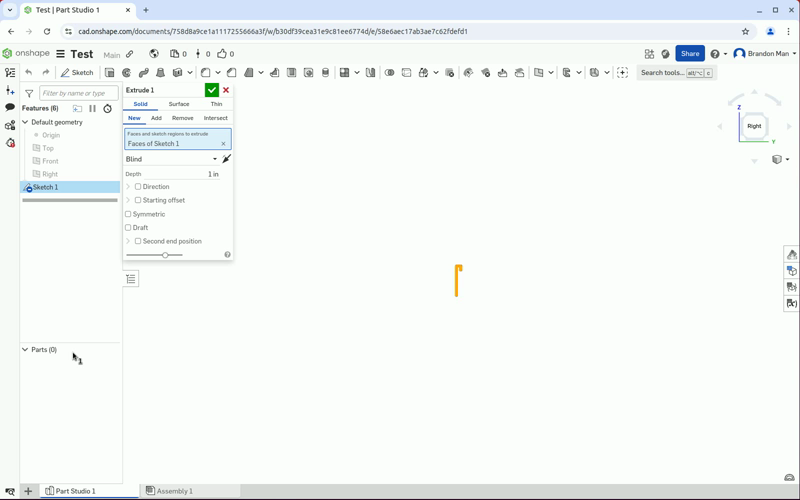
mouse_move(143, 106)
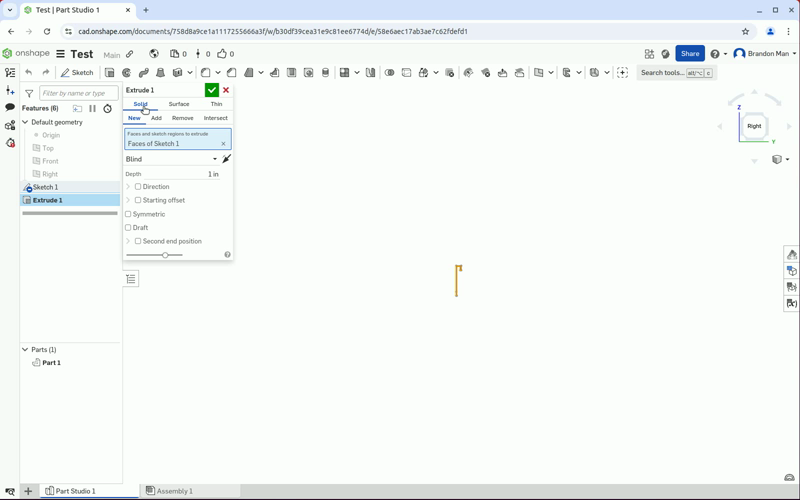
click(143, 106)
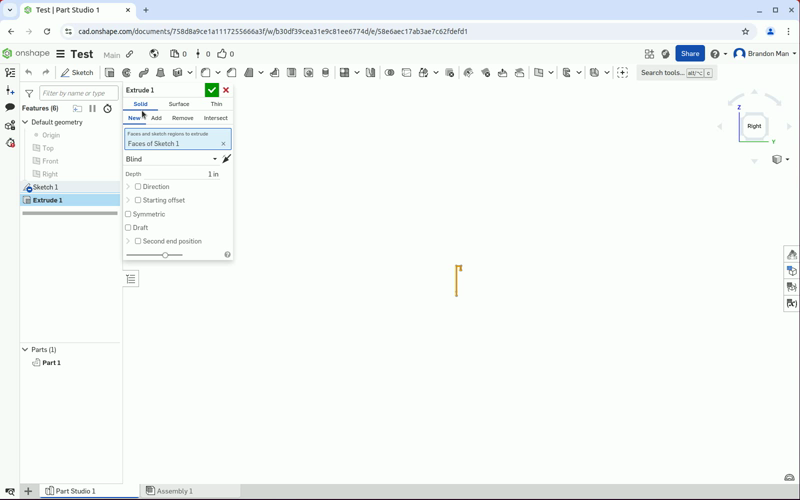
mouse_move(137, 120)
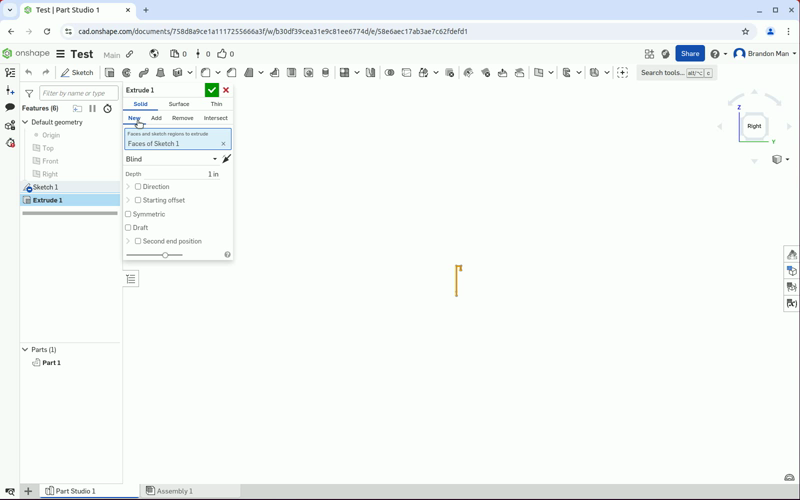
click(137, 120)
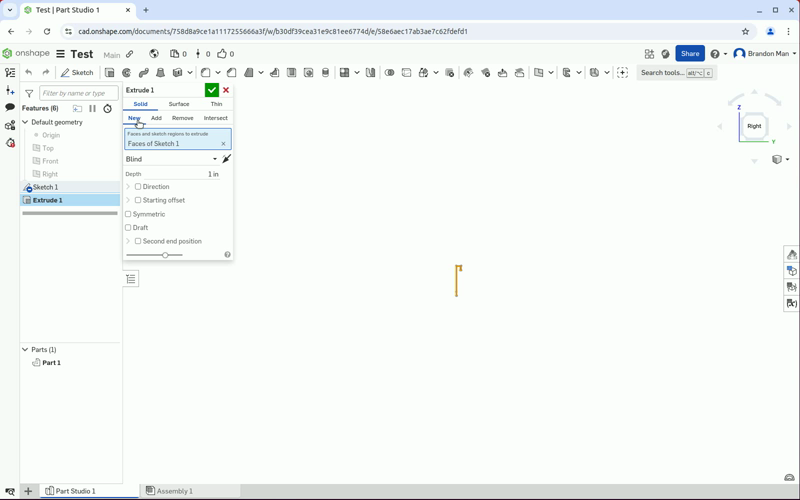
key(tab, 4)
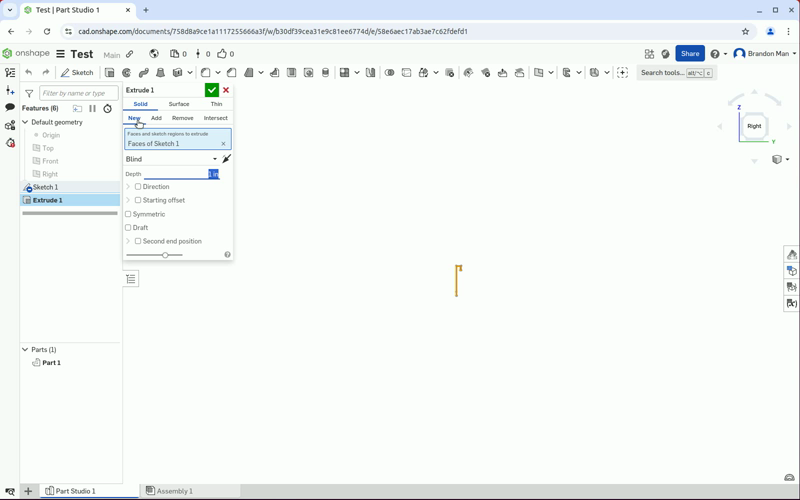
text(23.108)
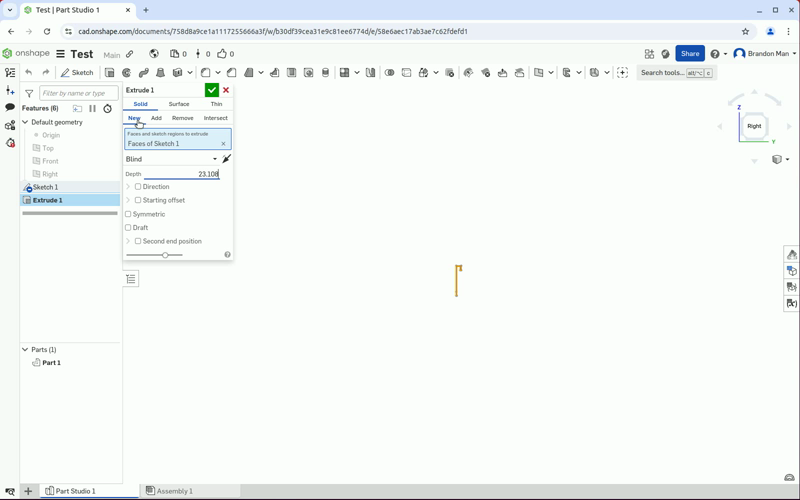
key(enter)
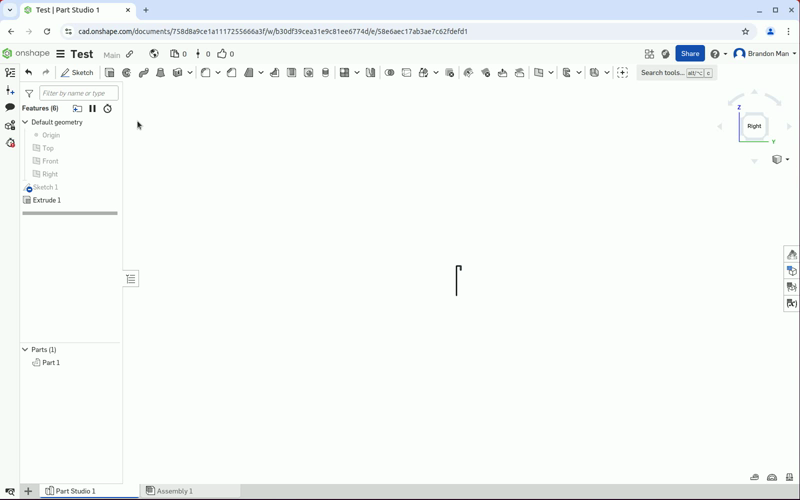
key(shift+h)
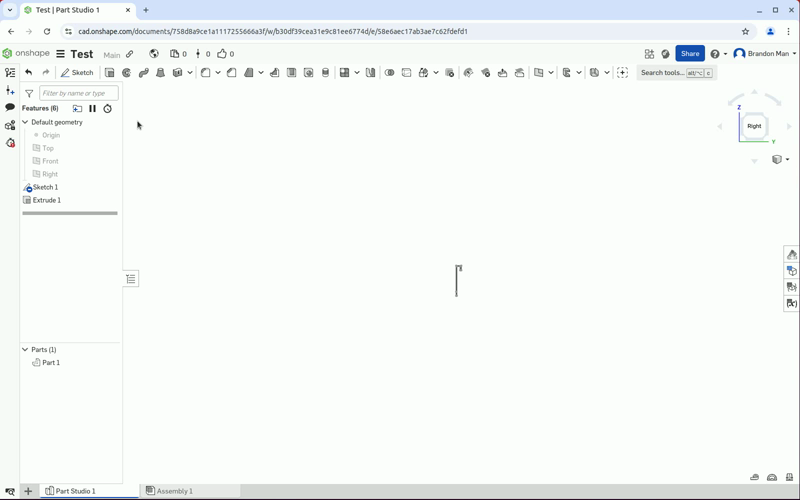
key(shift+h)
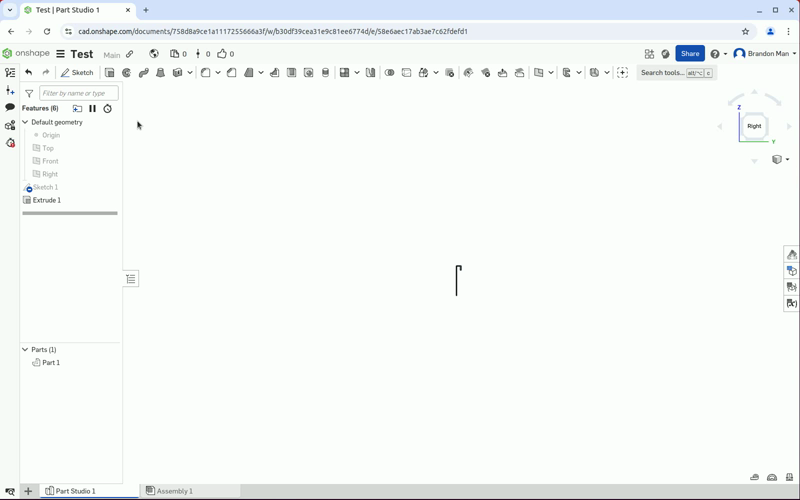
mouse_move(73, 189)
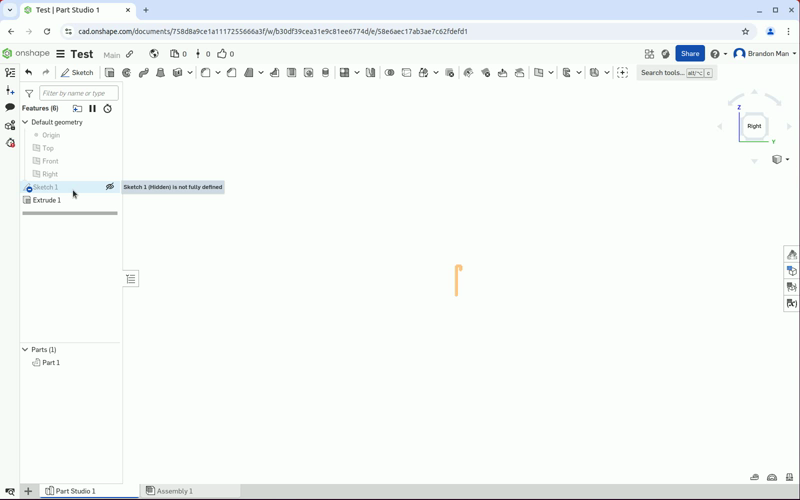
click(73, 189)
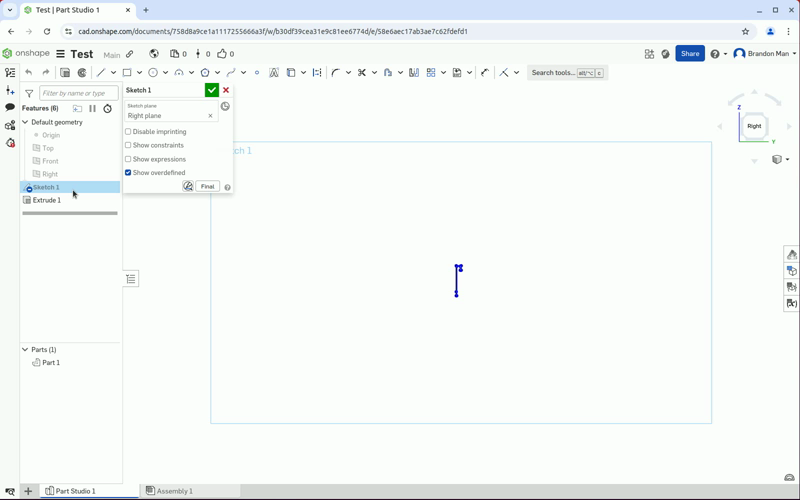
mouse_move(229, 92)
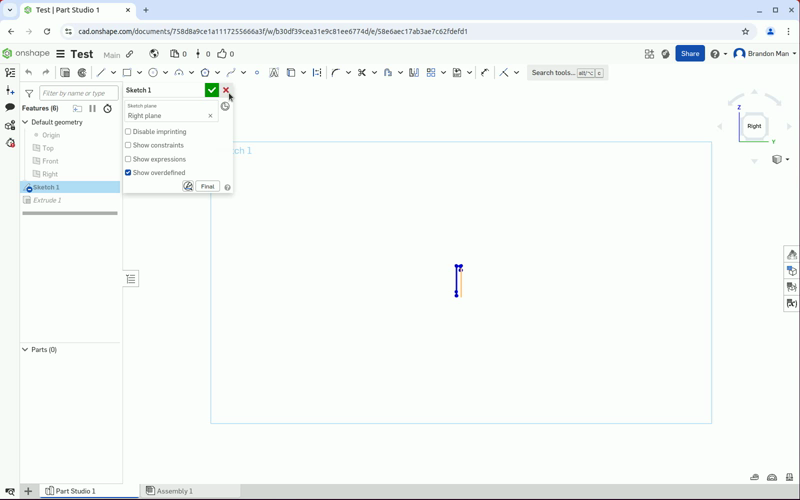
click(229, 92)
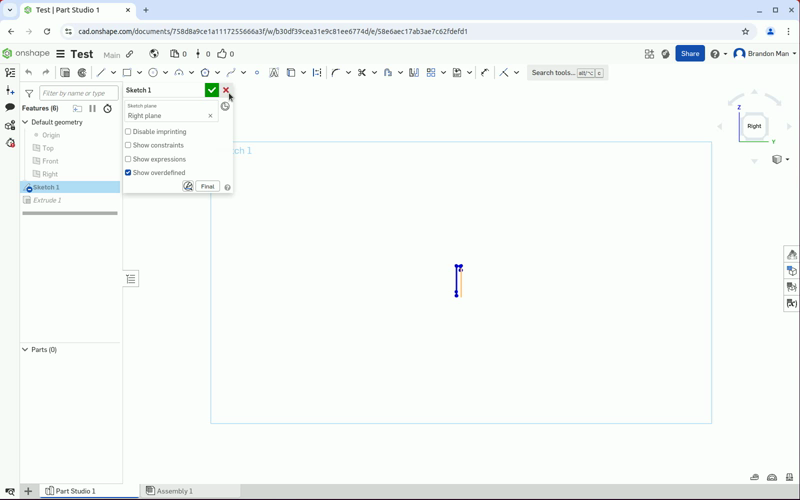
key(shift+s)
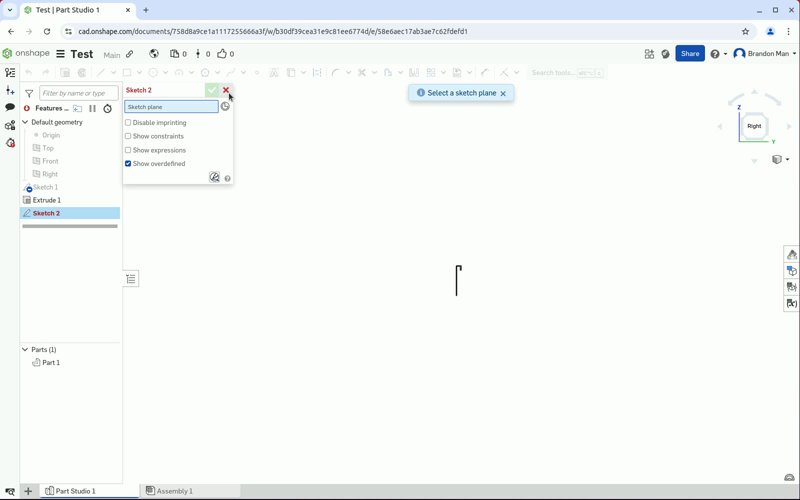
mouse_move(73, 176)
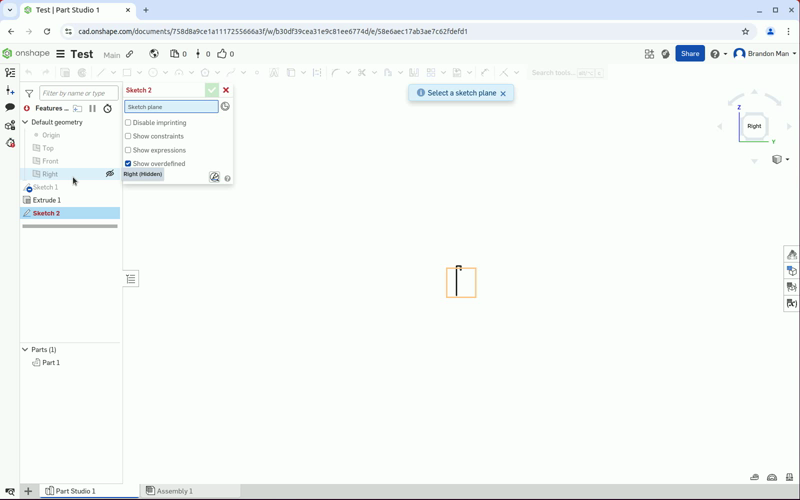
click(73, 176)
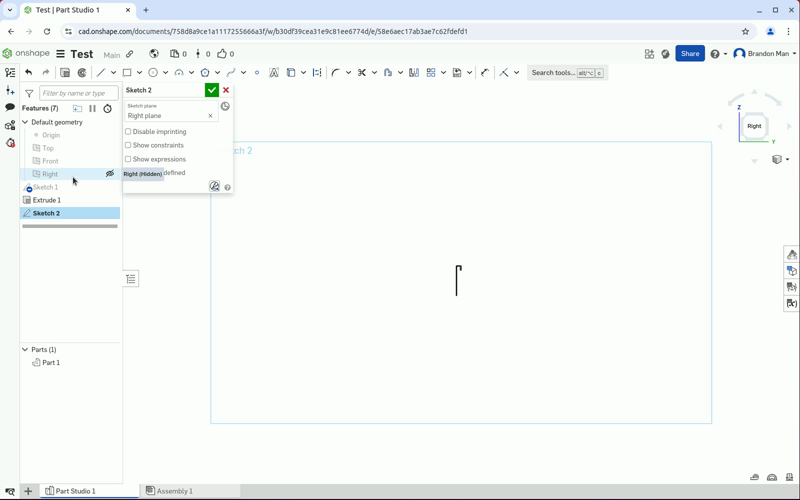
mouse_move(73, 352)
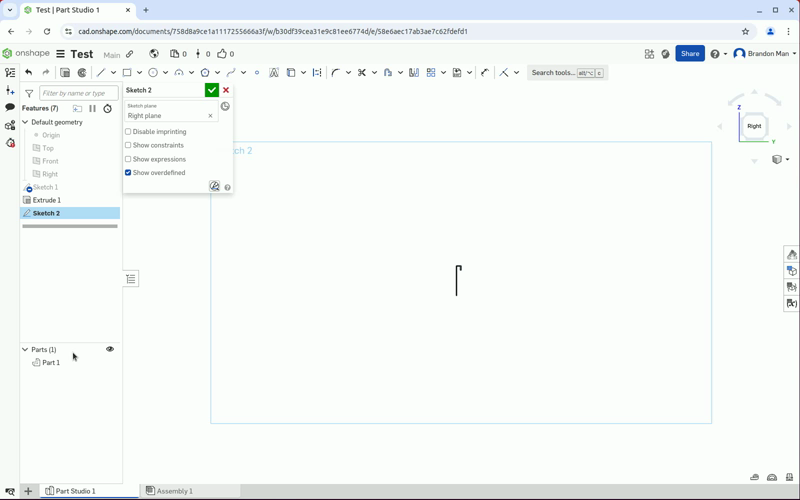
key(y)
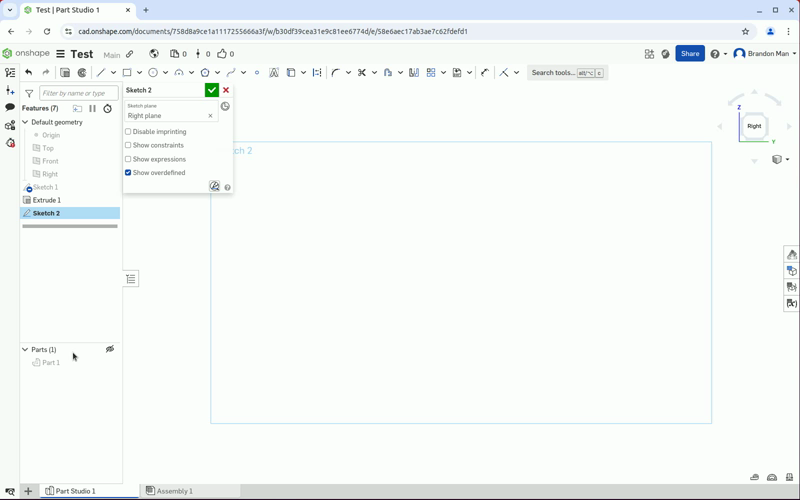
key(l)
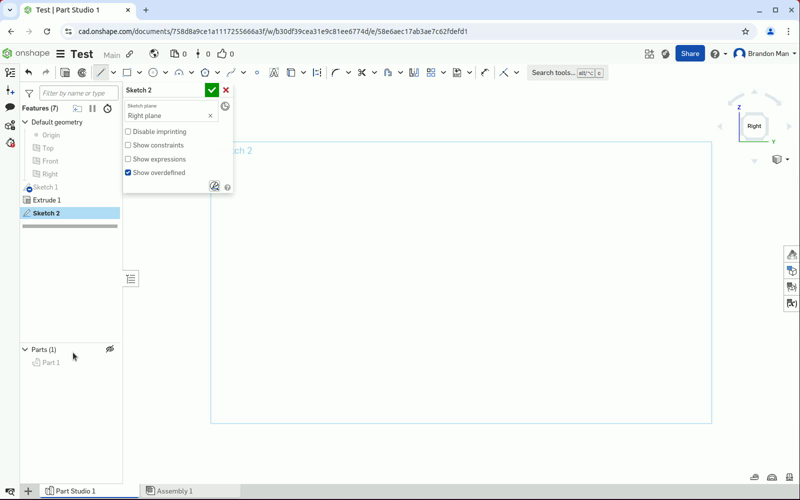
key_down(shift)
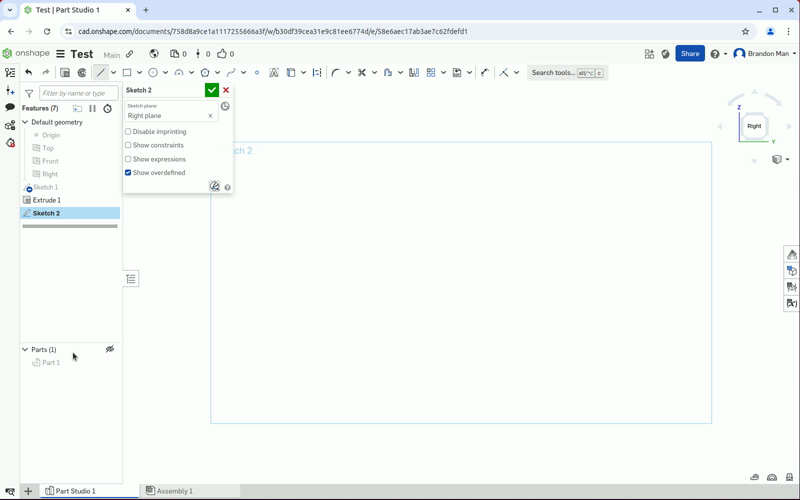
mouse_move(456, 292)
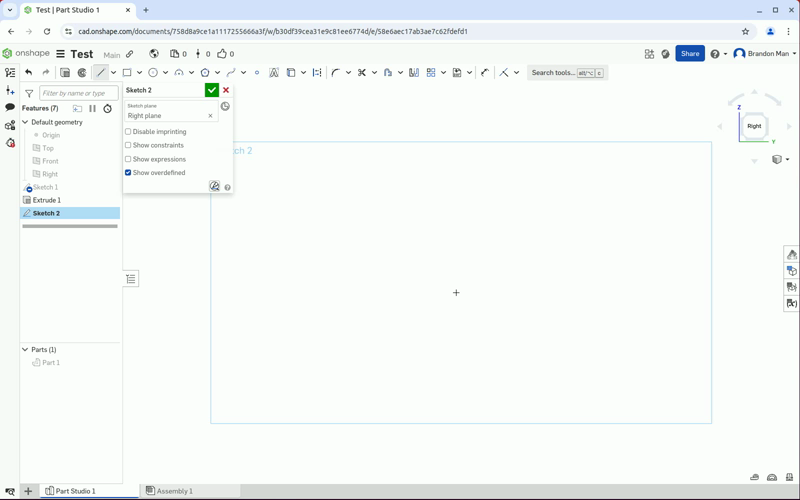
click(456, 292)
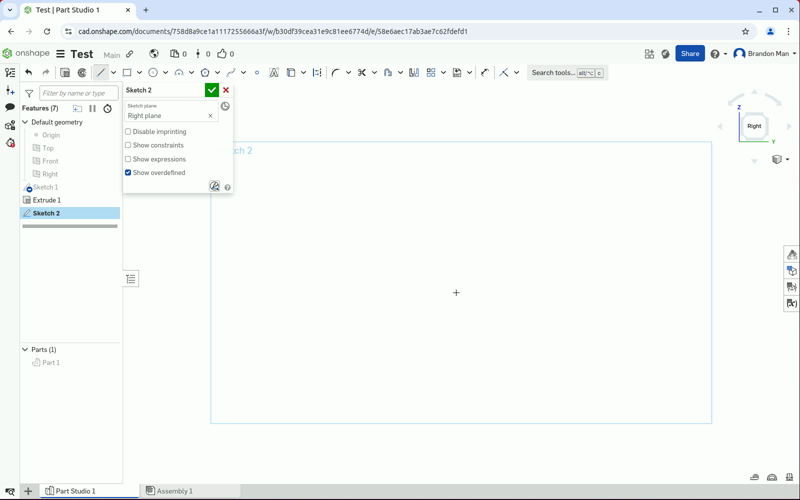
key_up(shift)
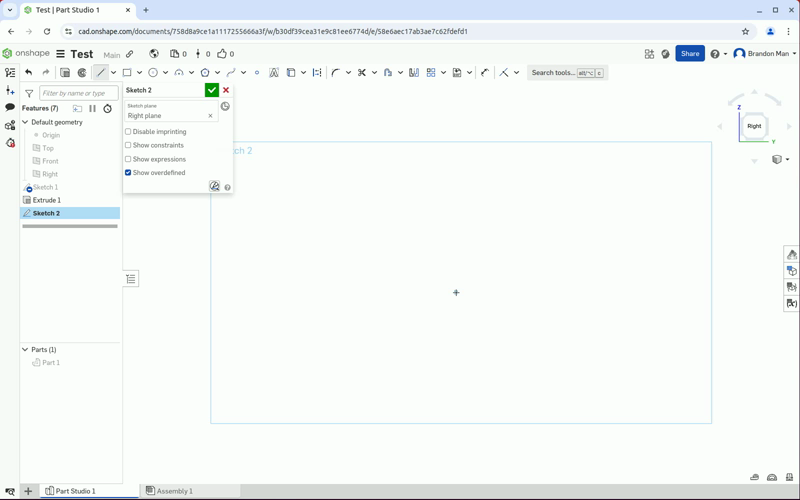
key_down(shift)
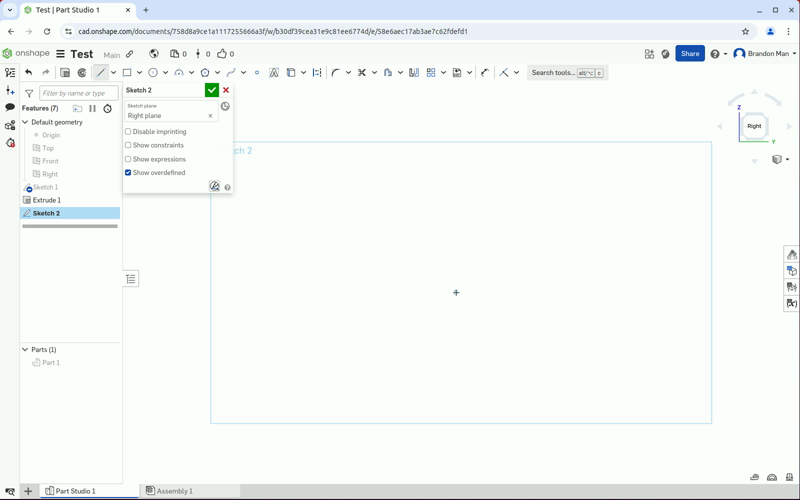
mouse_move(486, 292)
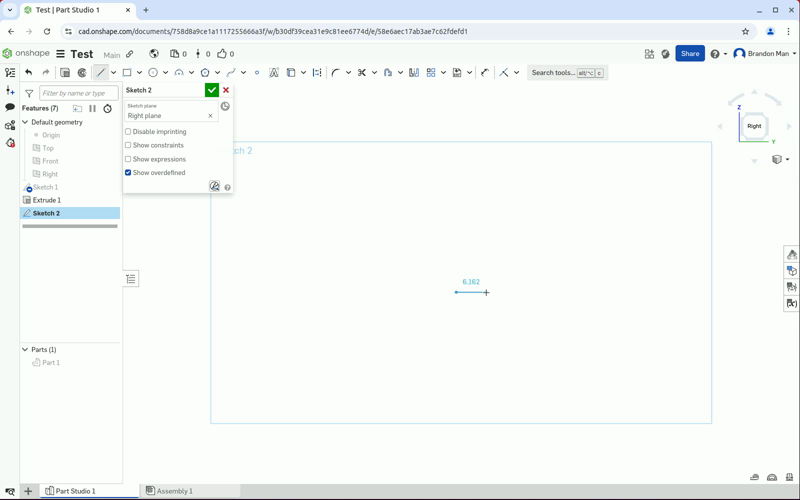
mouse_move(456, 296)
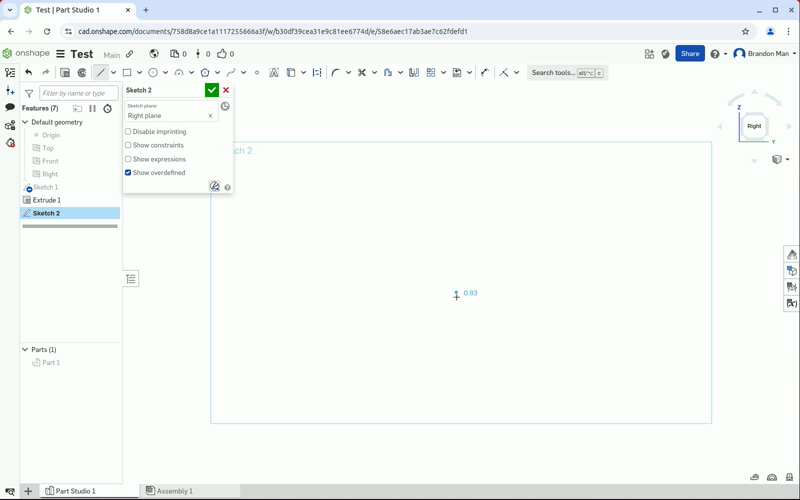
scroll(6)
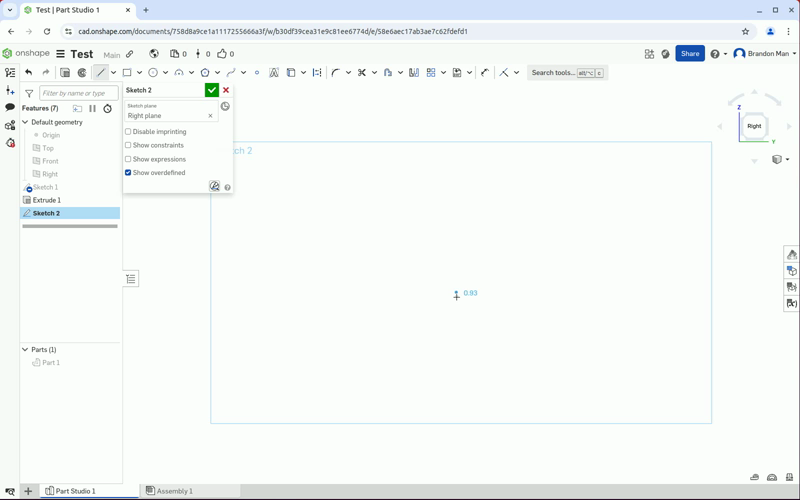
scroll(6)
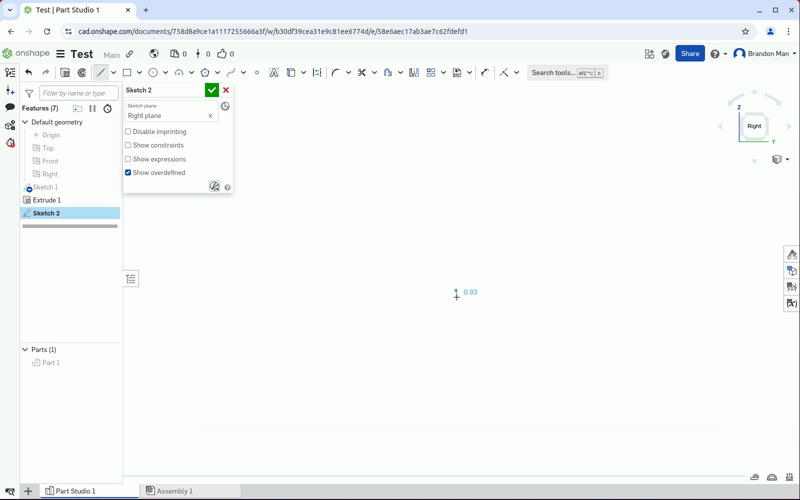
scroll(6)
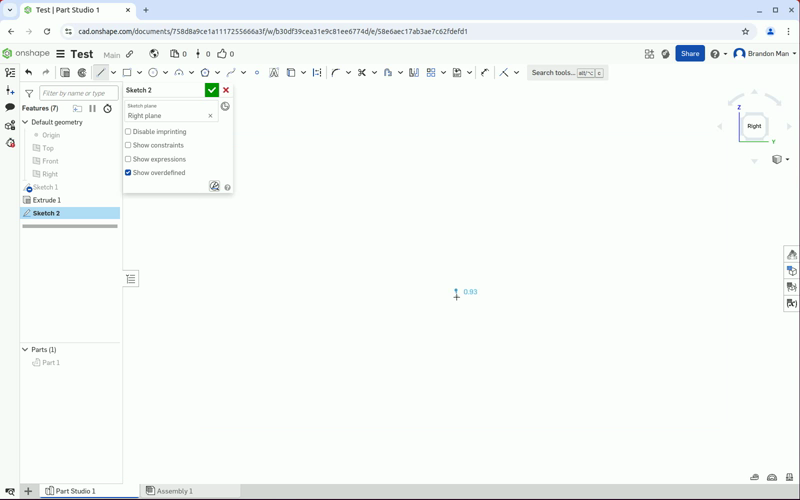
scroll(6)
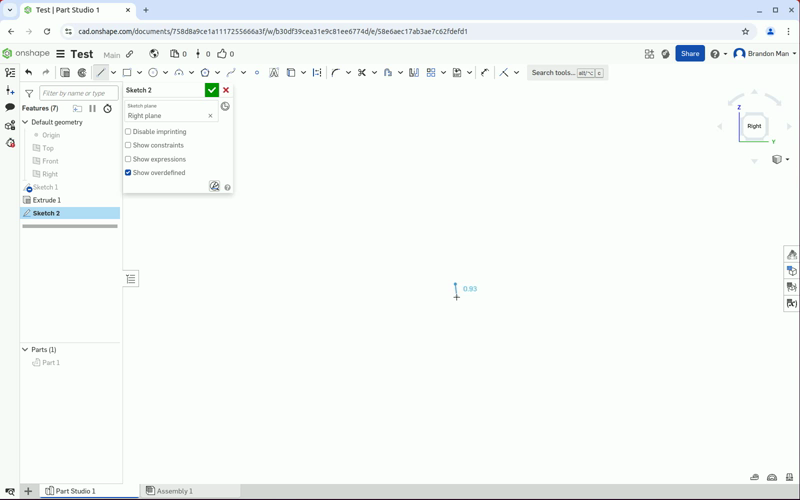
scroll(6)
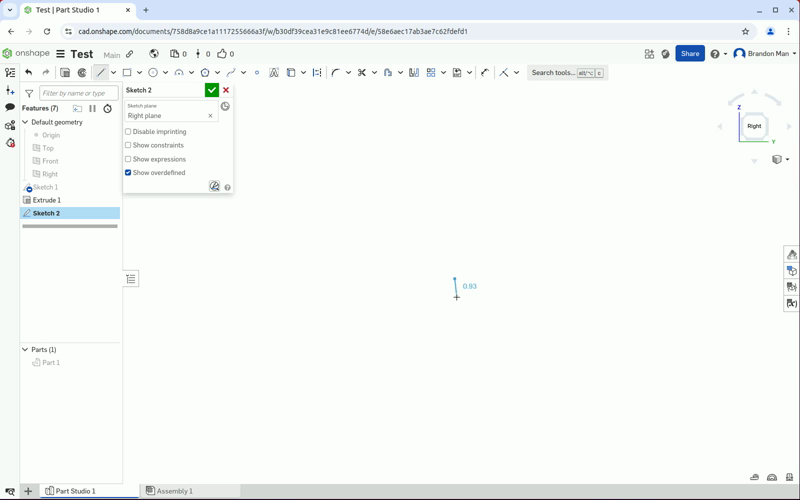
scroll(6)
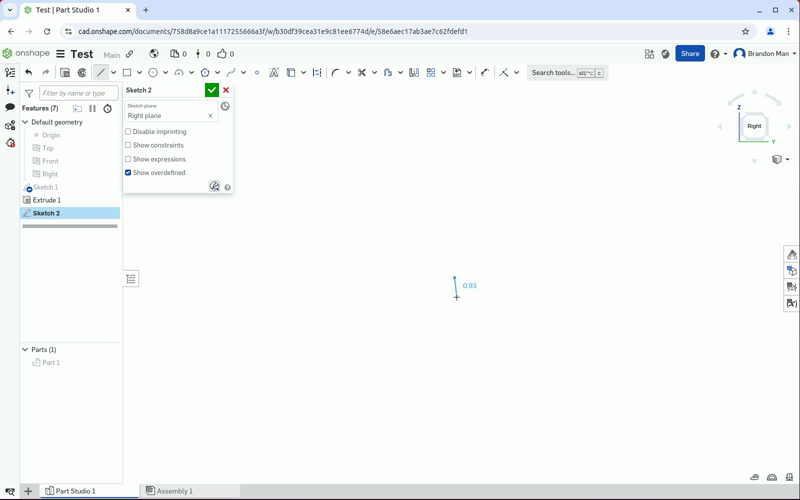
scroll(6)
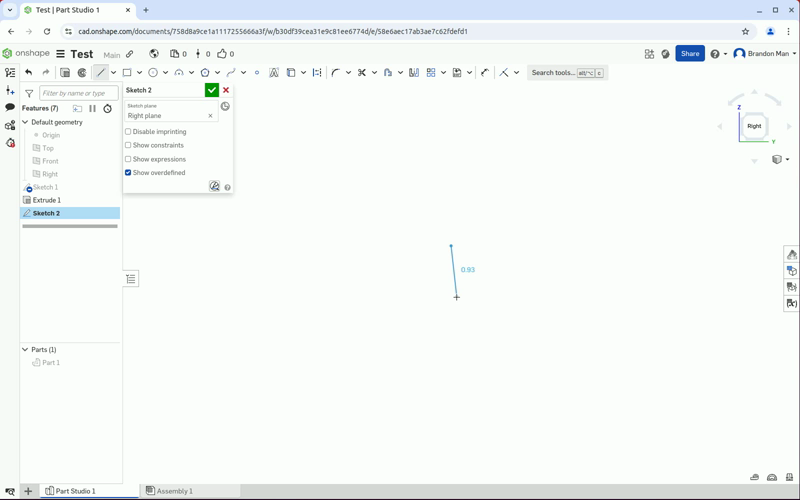
click(456, 296)
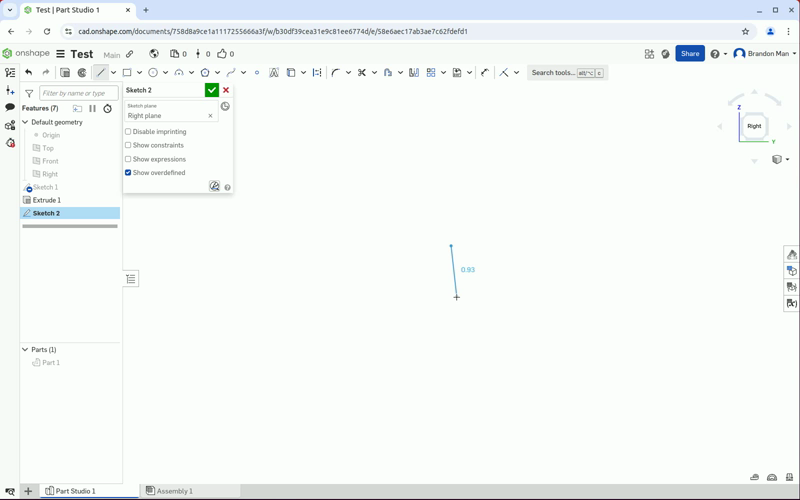
scroll(-6)
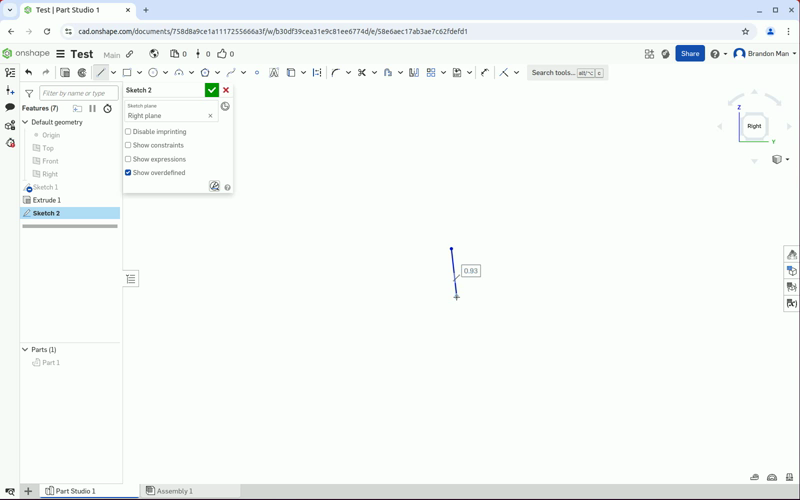
scroll(-6)
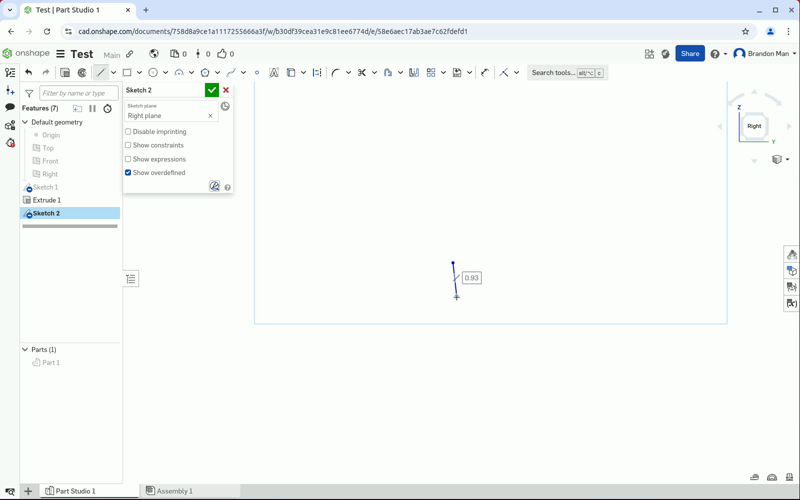
scroll(-6)
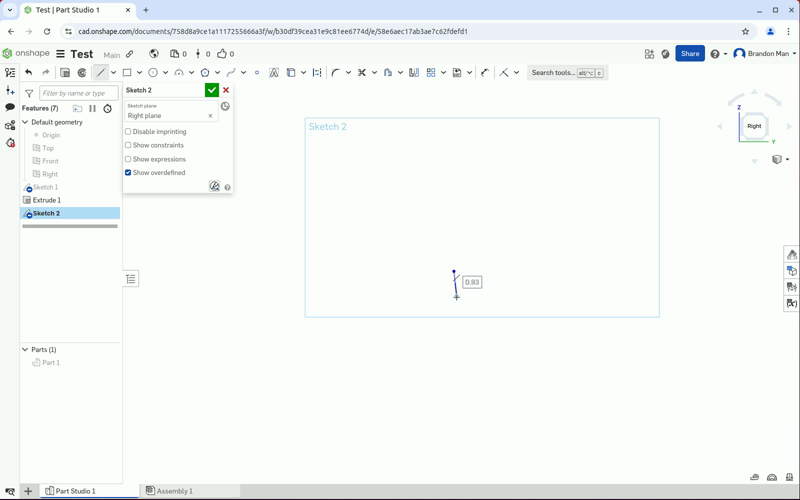
scroll(-6)
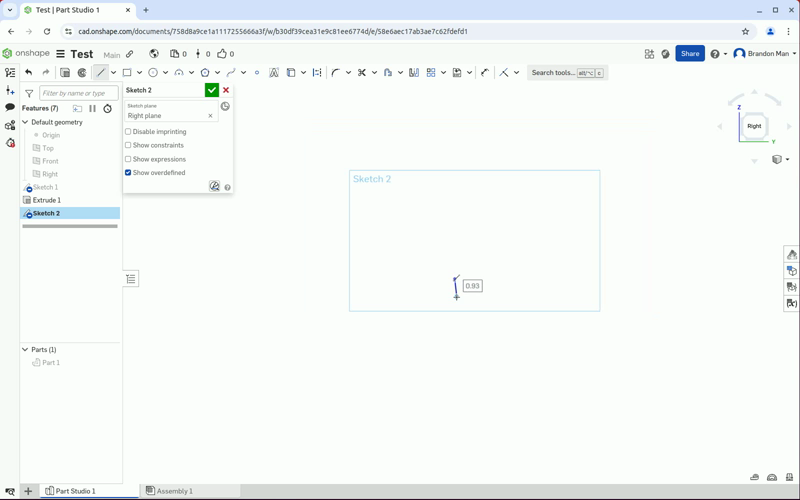
scroll(-6)
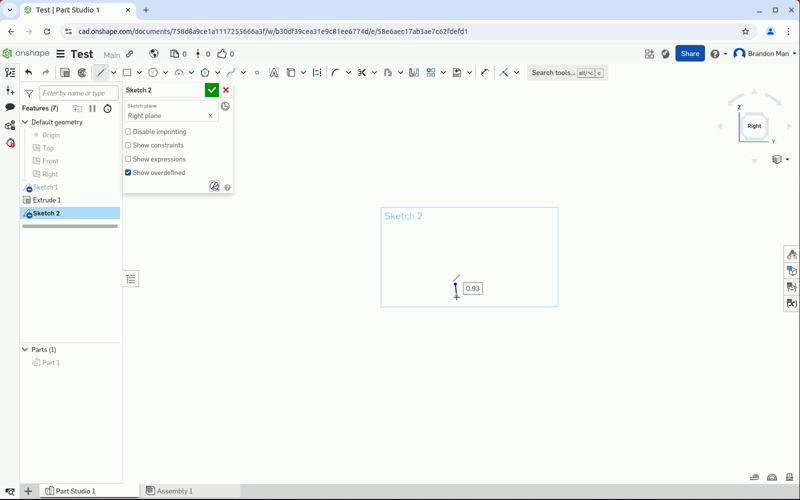
scroll(-6)
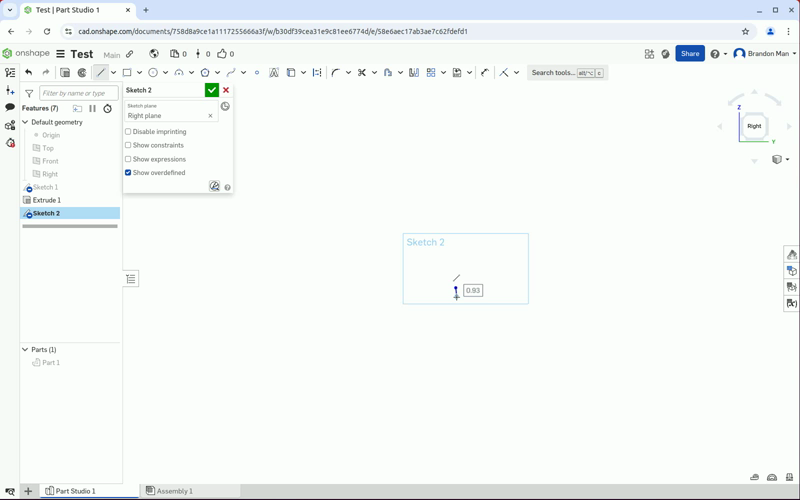
scroll(-6)
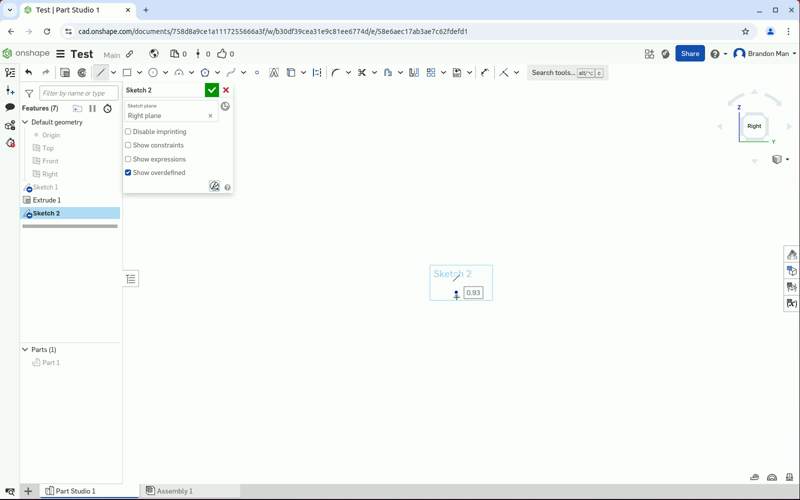
key_up(shift)
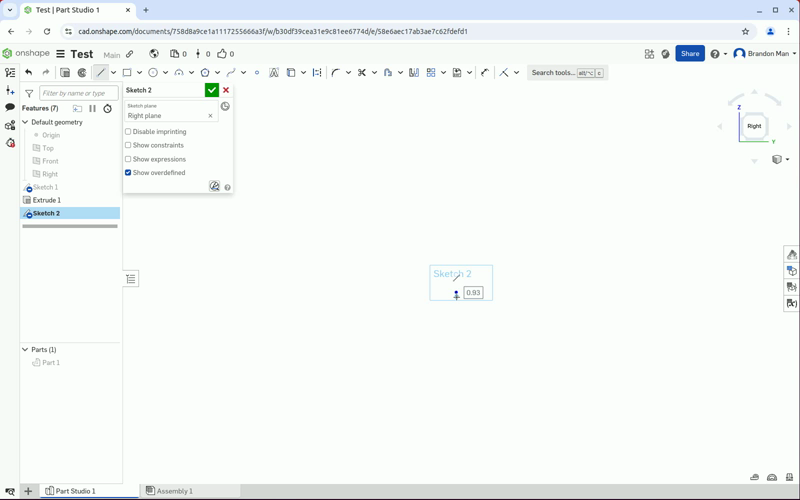
key_down(shift)
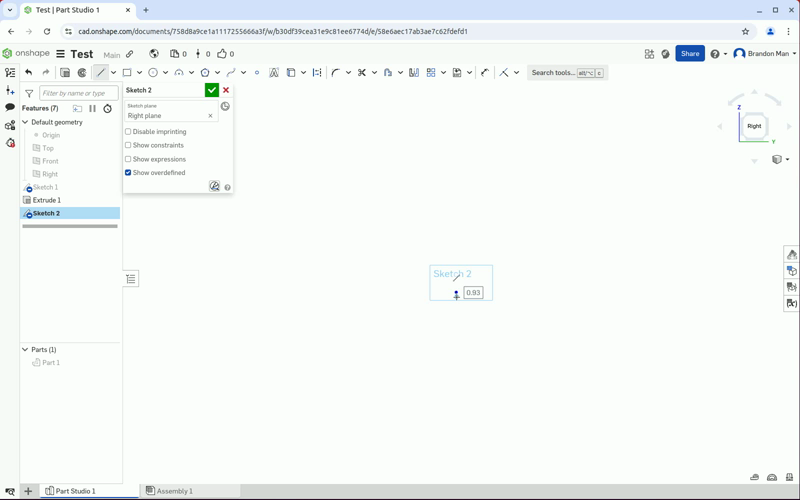
mouse_move(486, 296)
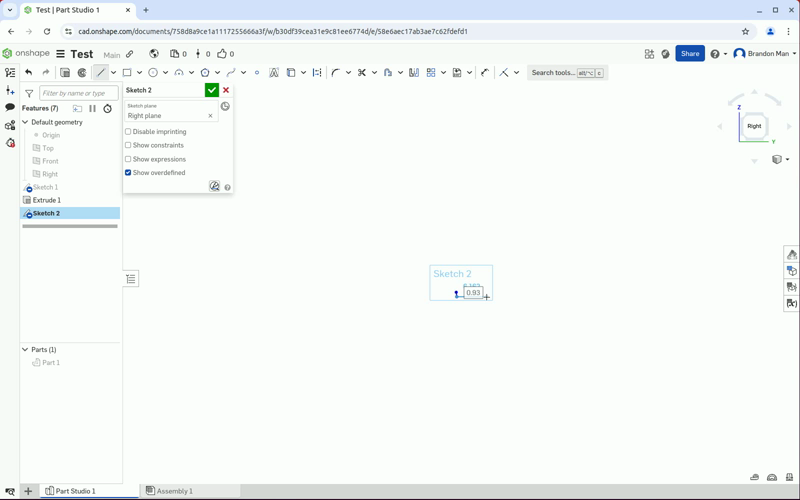
mouse_move(456, 292)
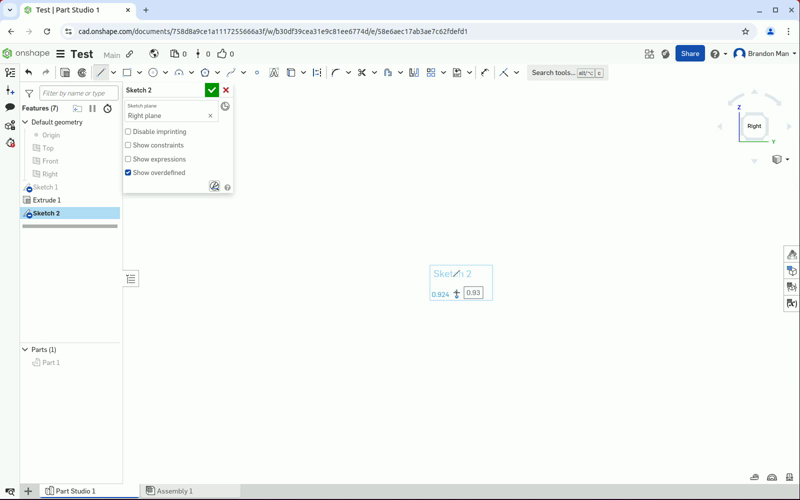
scroll(6)
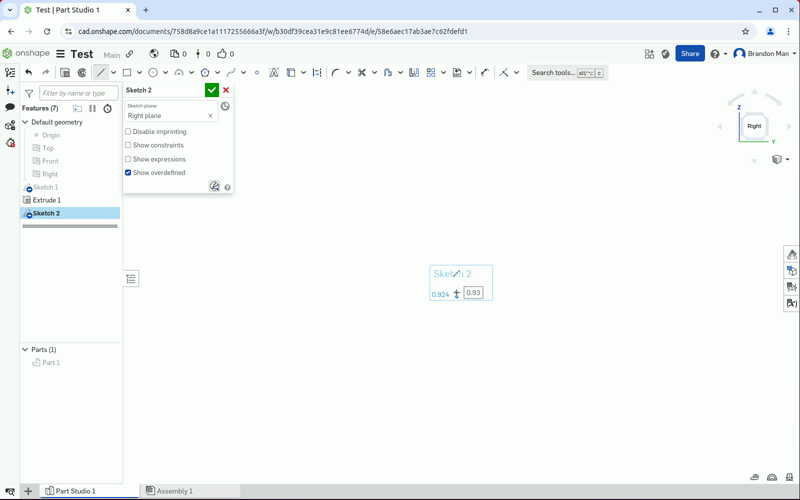
scroll(6)
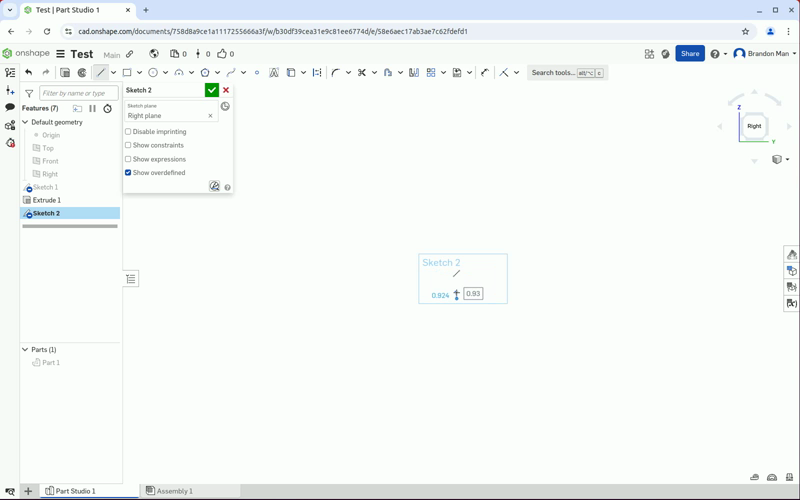
scroll(6)
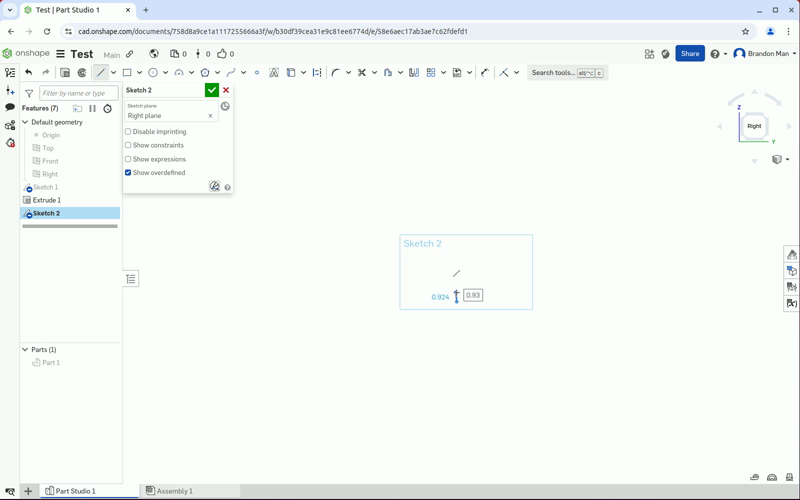
scroll(6)
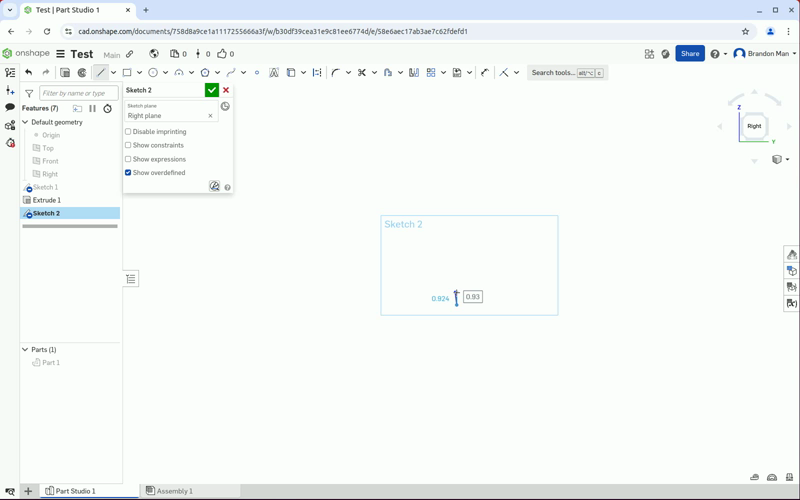
scroll(6)
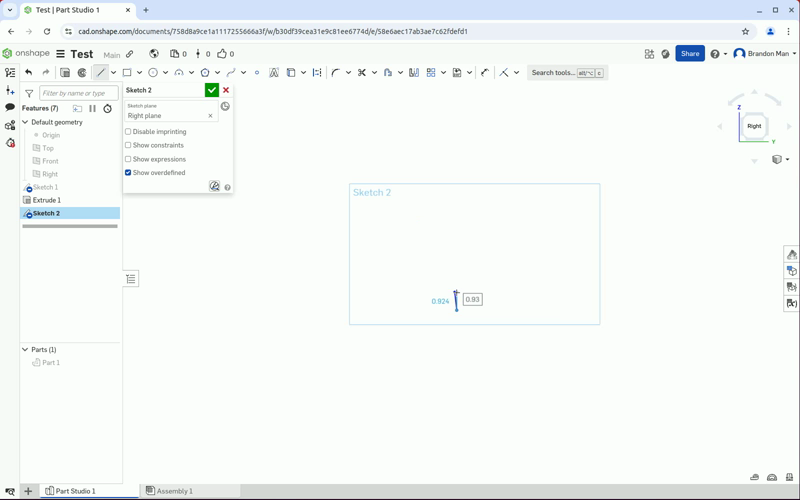
scroll(6)
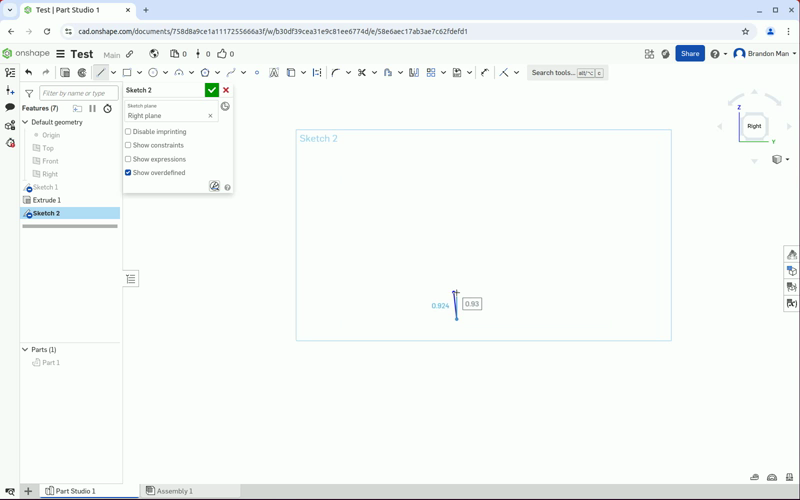
scroll(6)
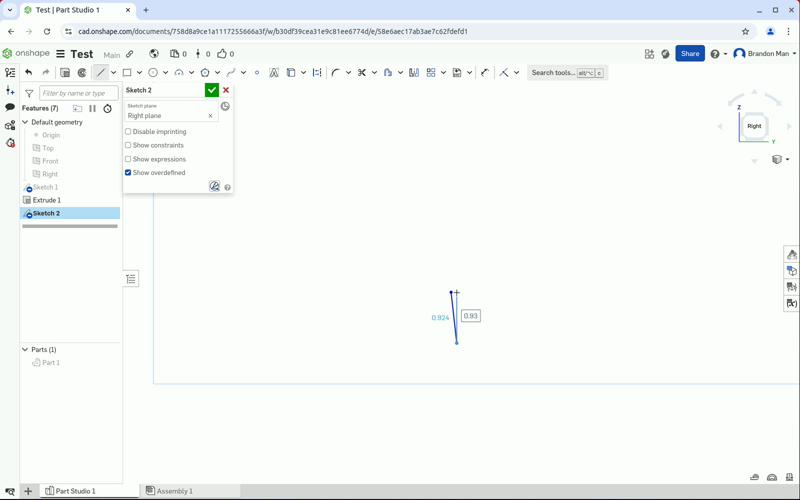
click(456, 292)
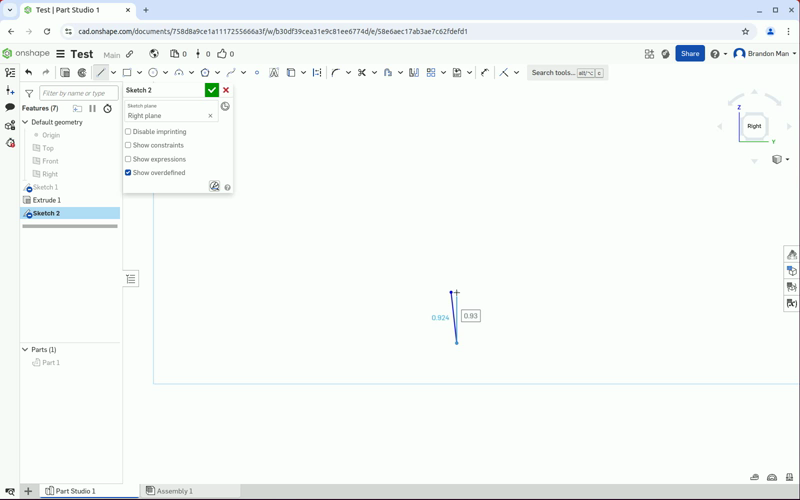
scroll(-6)
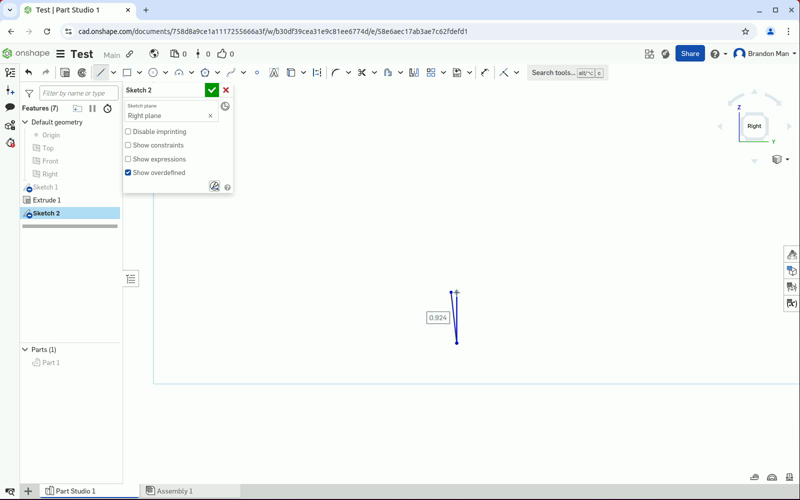
scroll(-6)
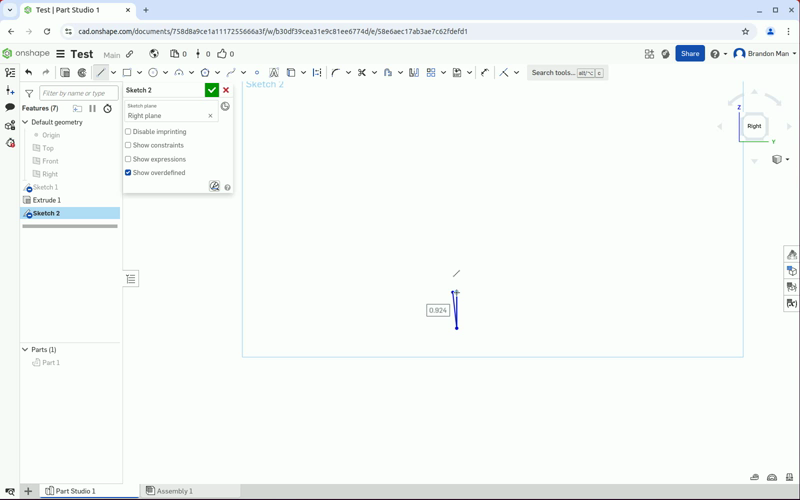
scroll(-6)
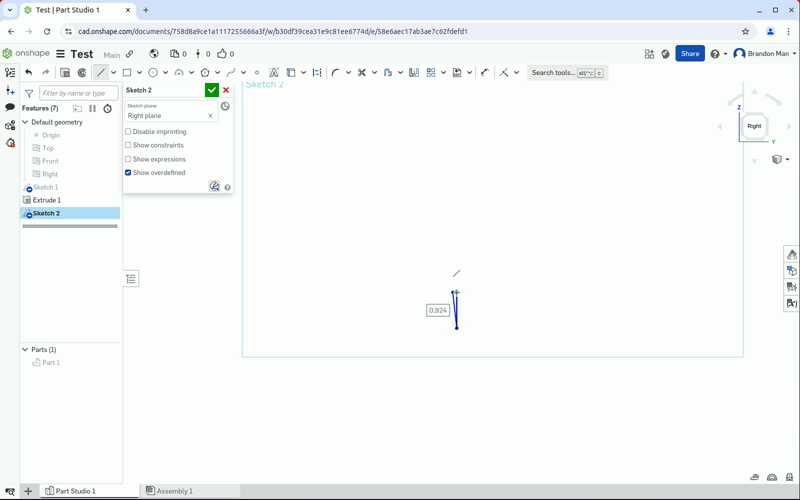
scroll(-6)
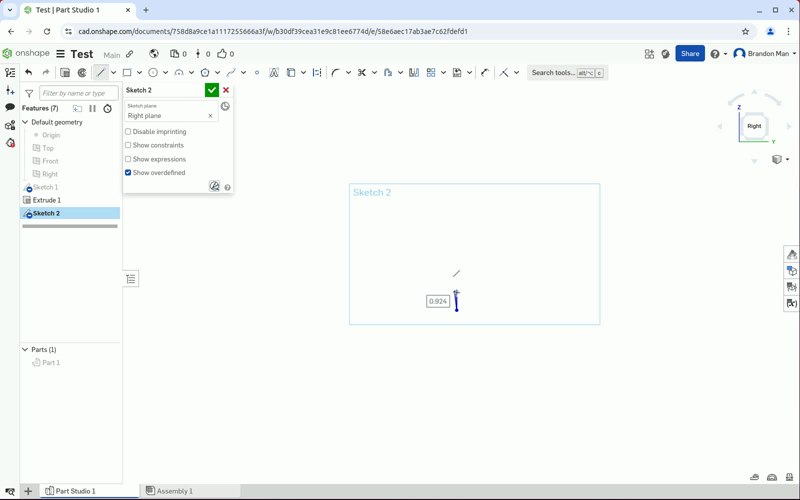
scroll(-6)
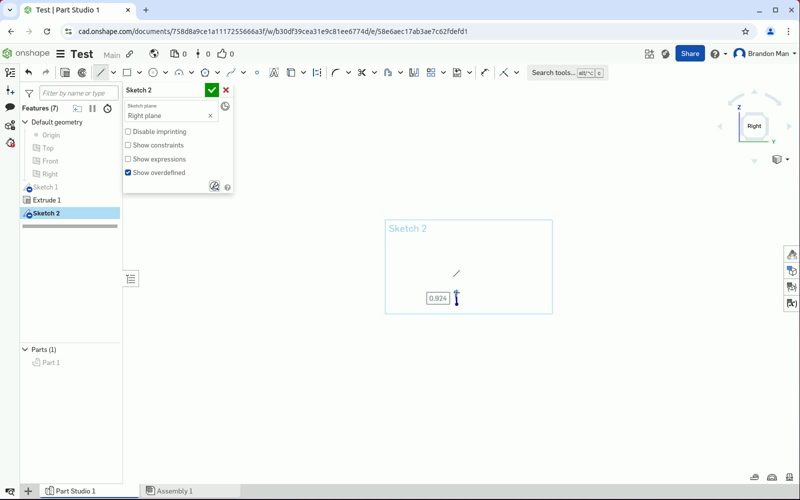
scroll(-6)
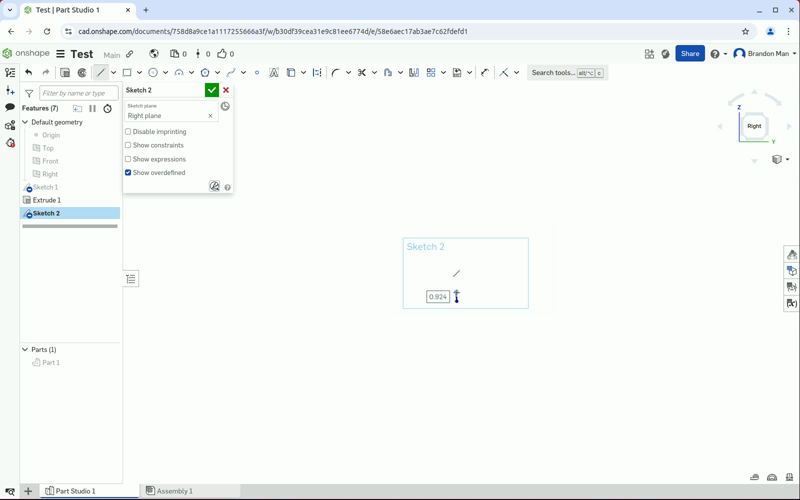
scroll(-6)
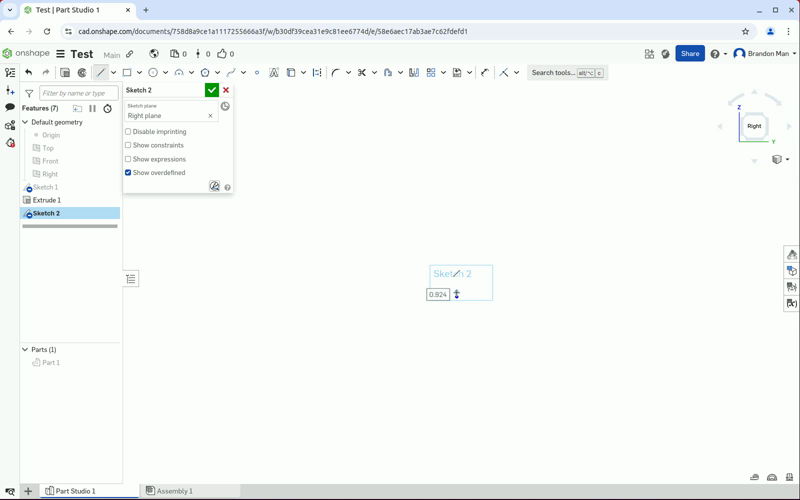
key_up(shift)
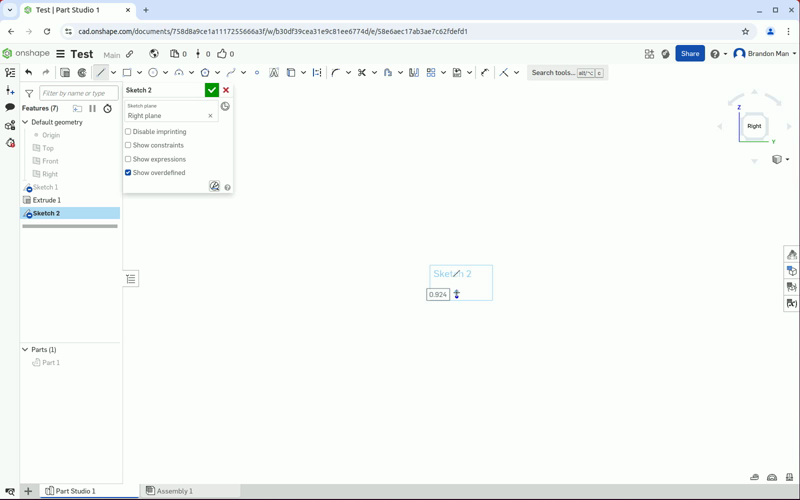
mouse_move(486, 292)
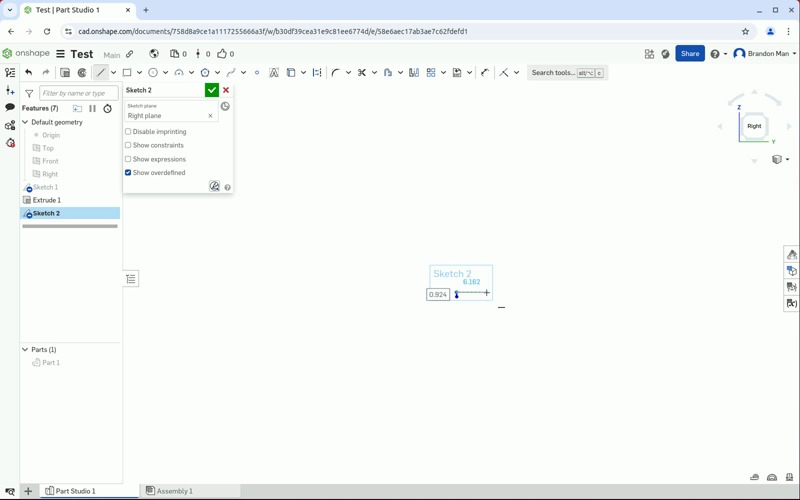
key_down(shift)
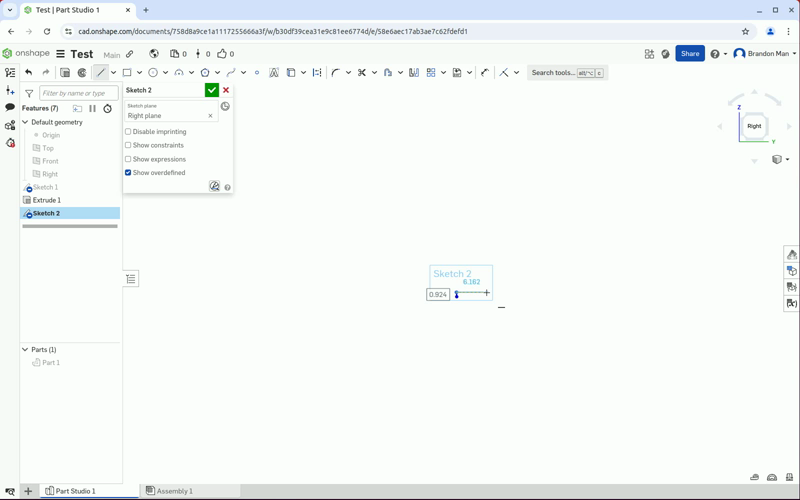
mouse_move(456, 292)
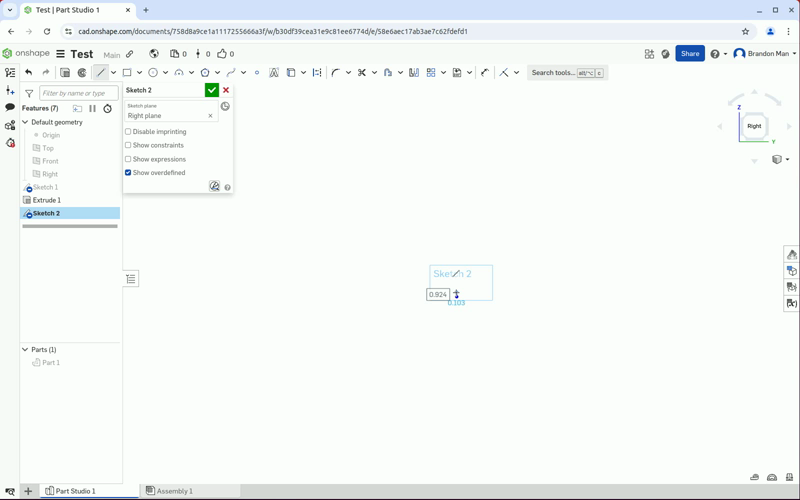
scroll(6)
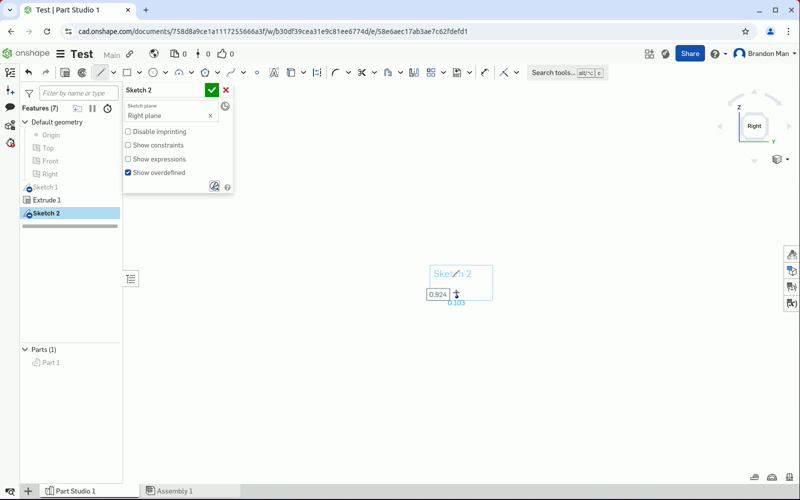
scroll(6)
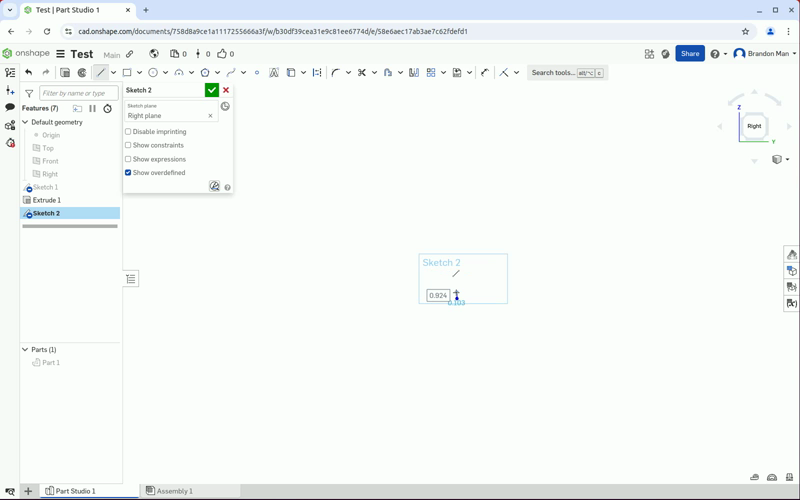
scroll(6)
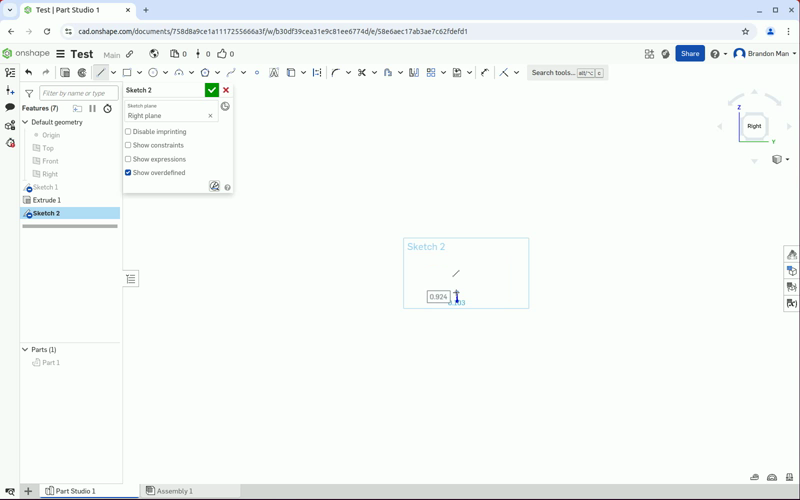
scroll(6)
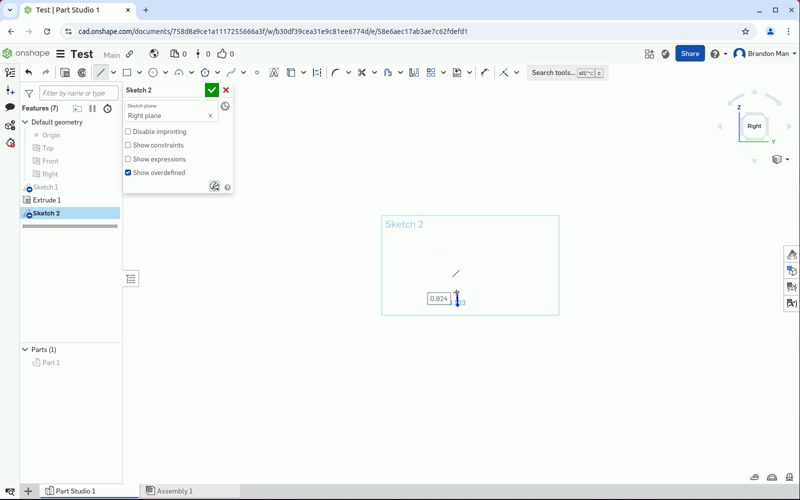
scroll(6)
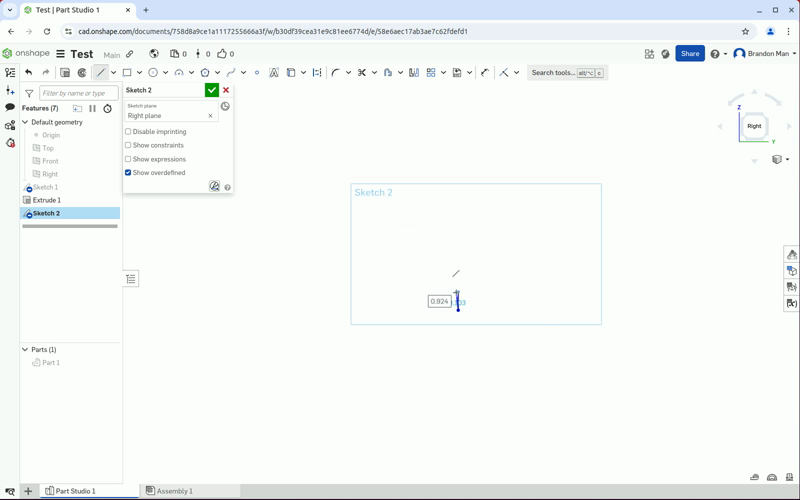
scroll(6)
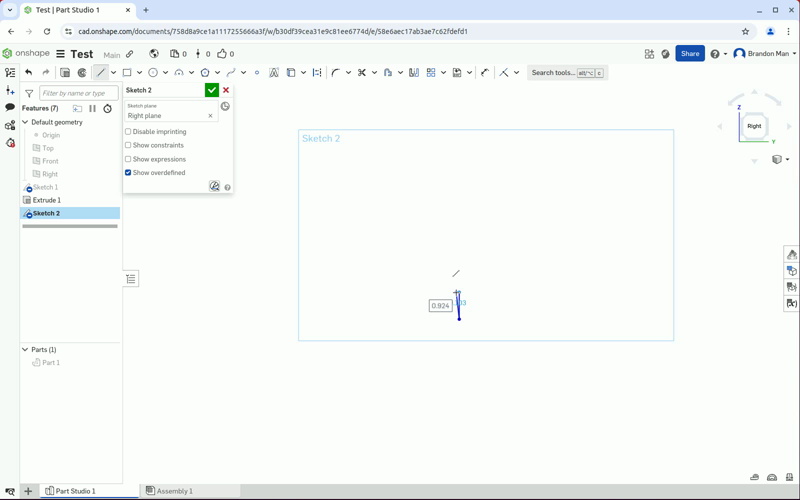
scroll(6)
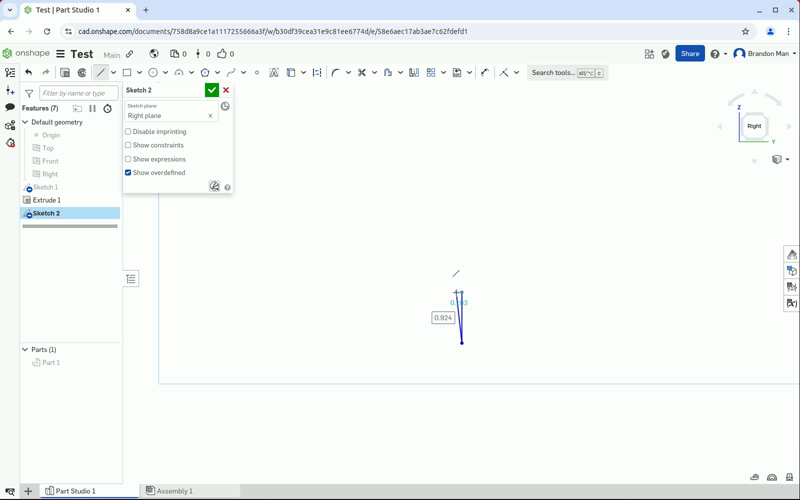
key_up(shift)
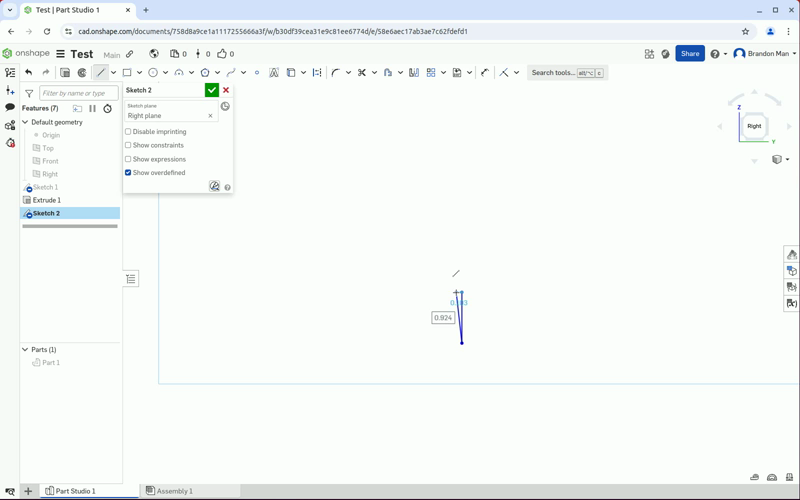
click(456, 292)
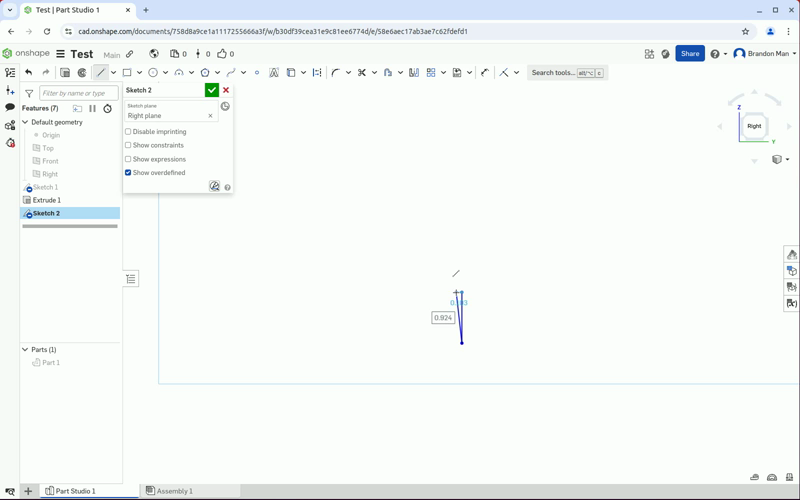
scroll(-6)
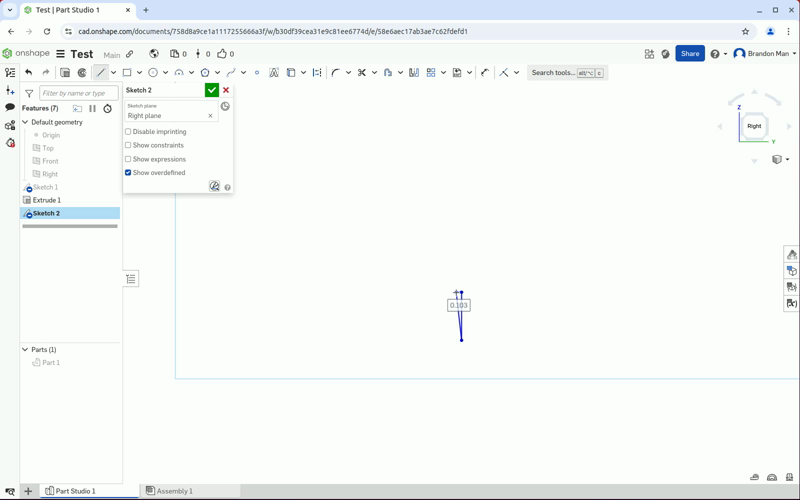
scroll(-6)
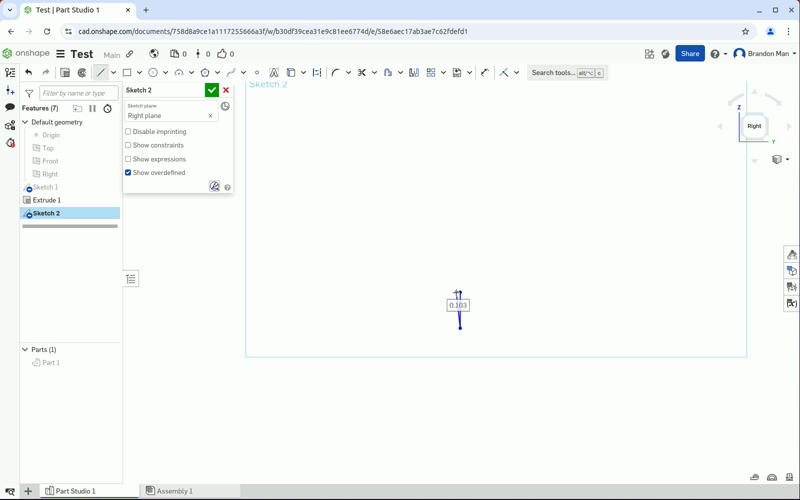
scroll(-6)
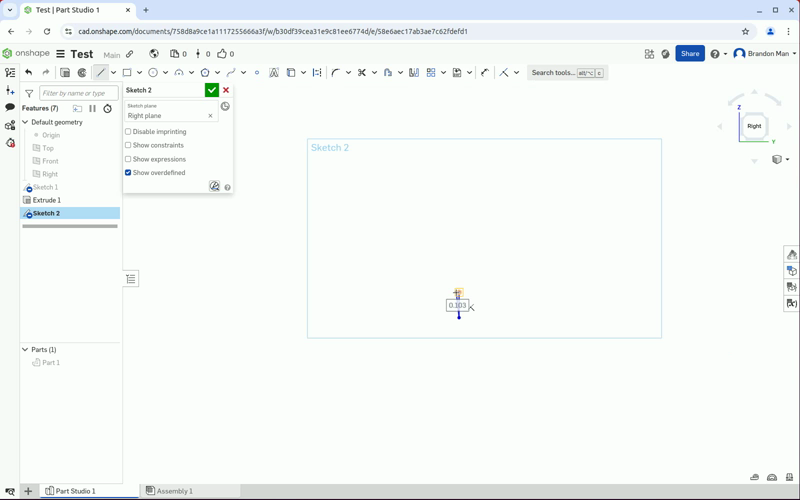
scroll(-6)
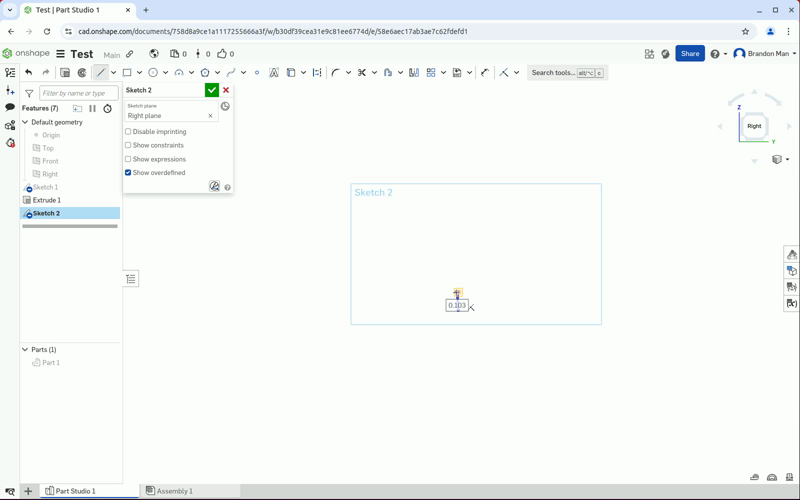
scroll(-6)
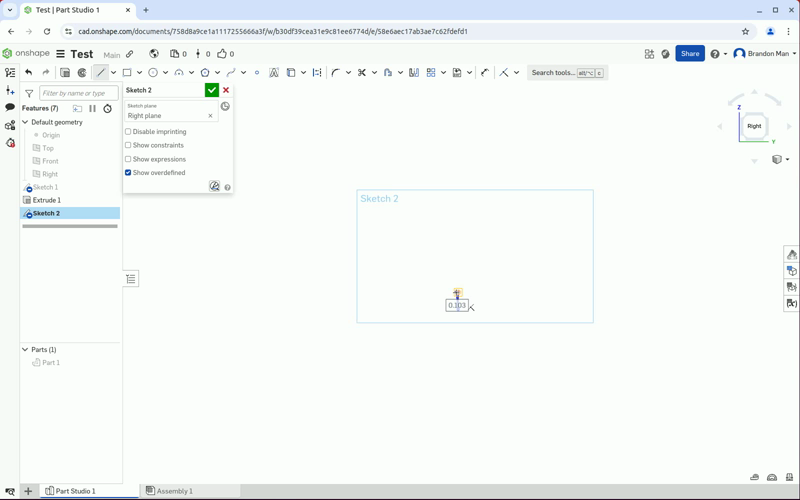
scroll(-6)
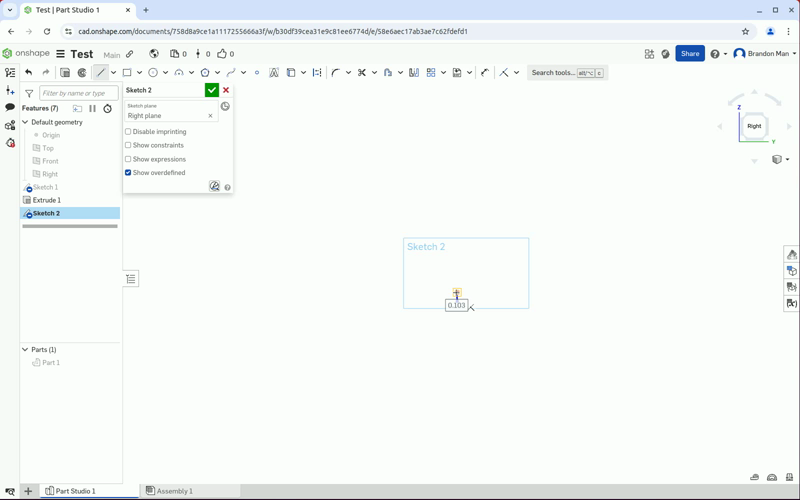
scroll(-6)
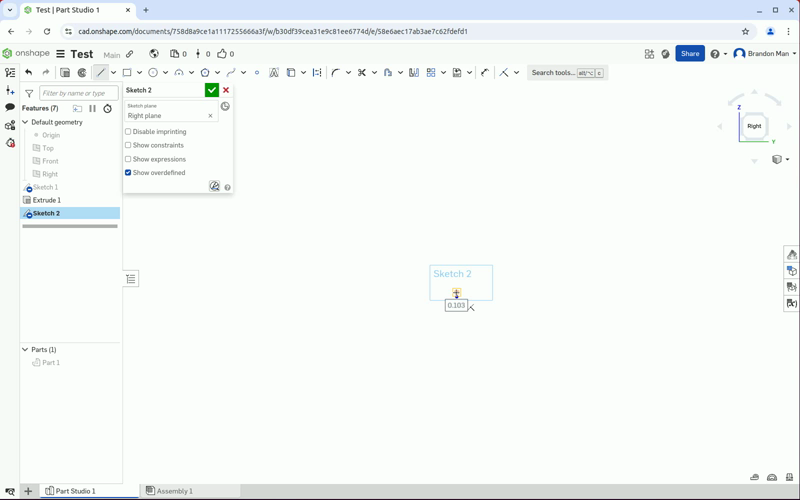
key(esc)
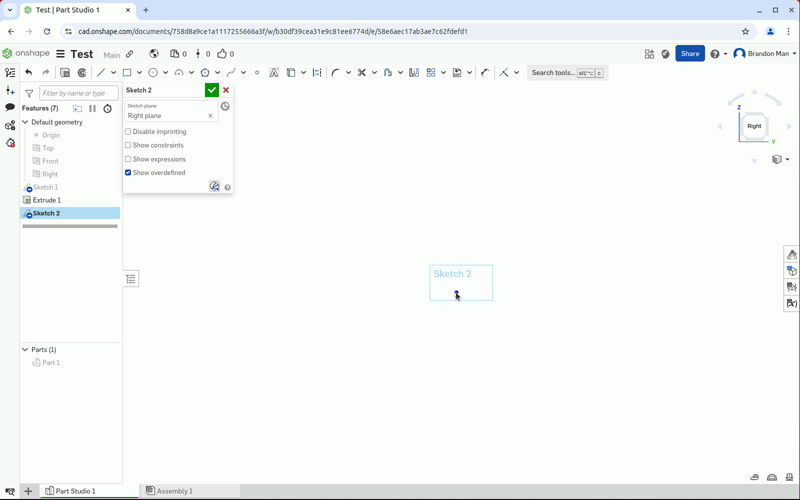
mouse_move(456, 292)
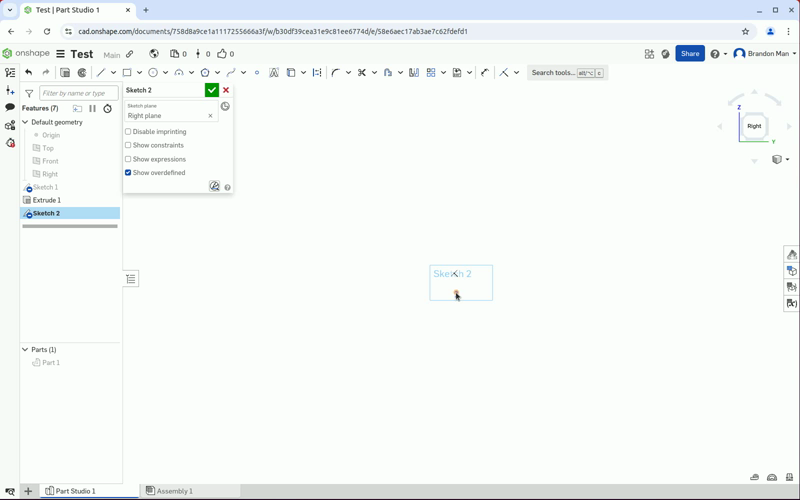
scroll(6)
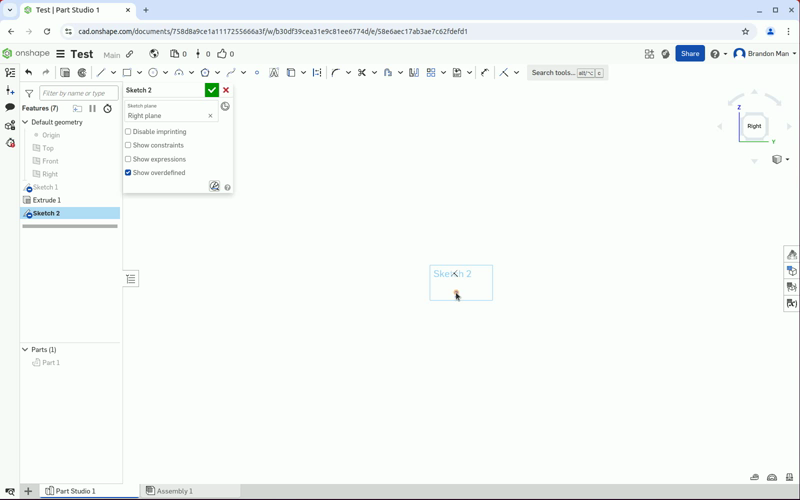
scroll(6)
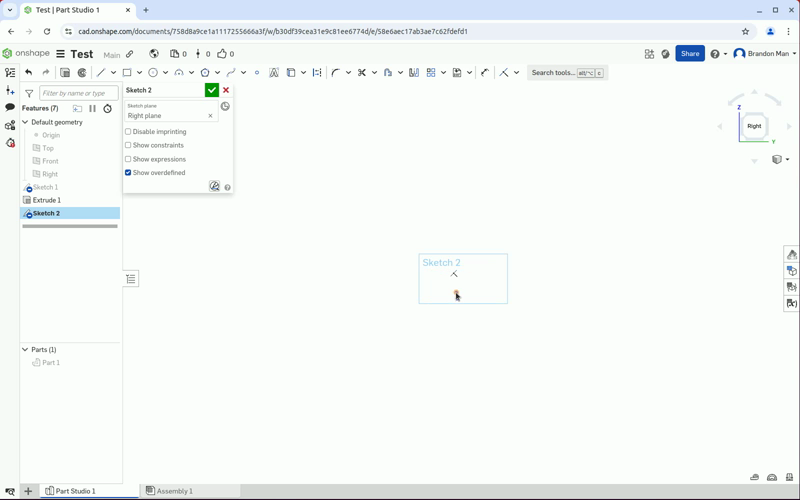
scroll(6)
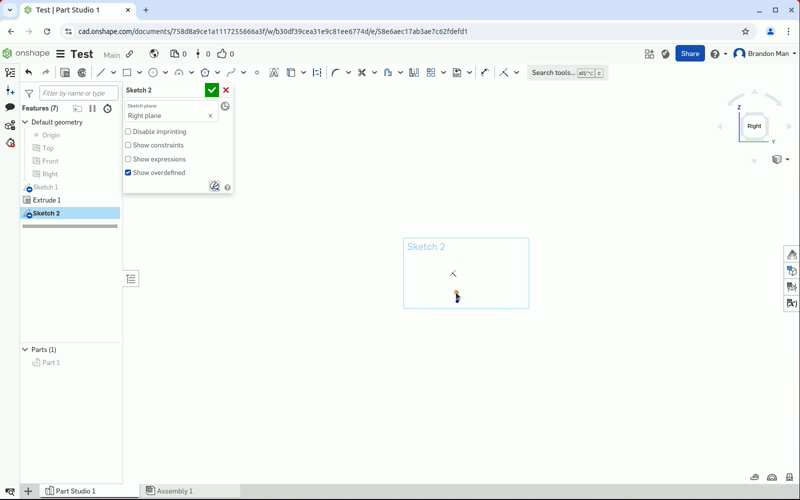
scroll(6)
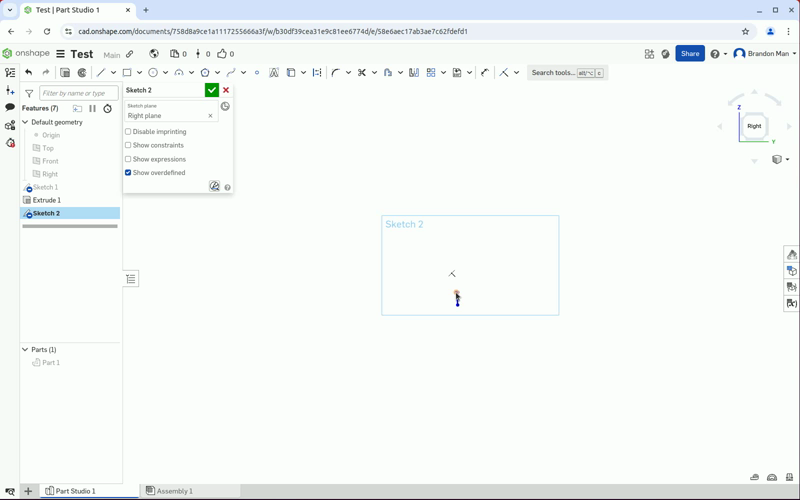
scroll(6)
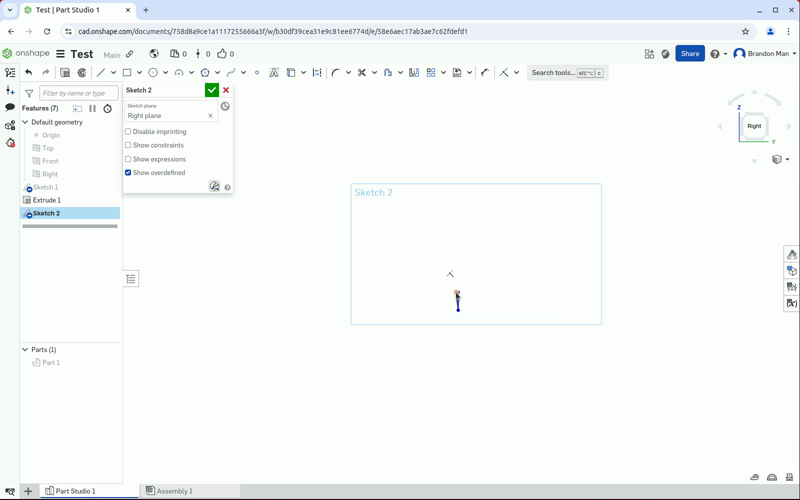
scroll(6)
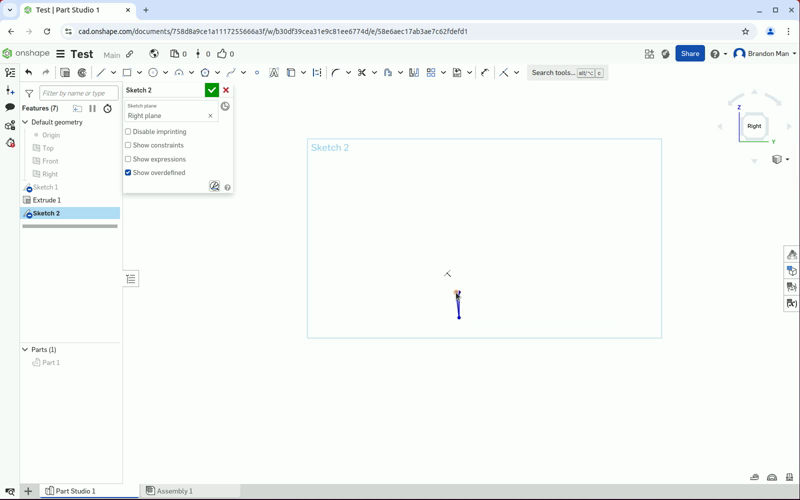
scroll(6)
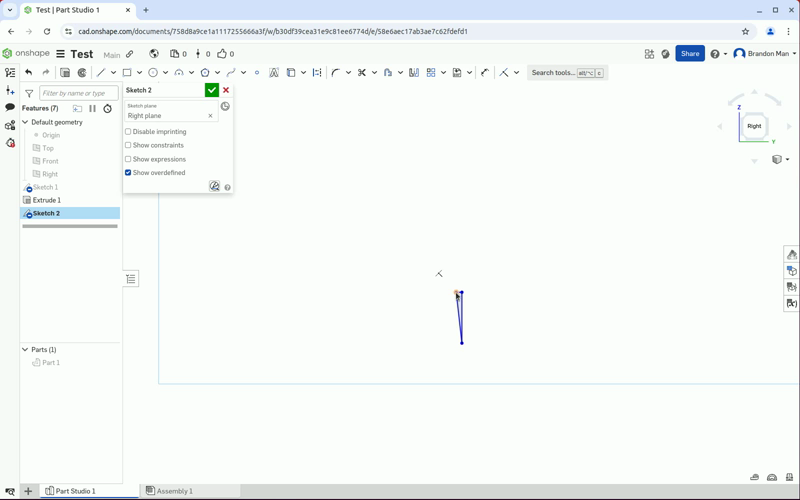
click(456, 292)
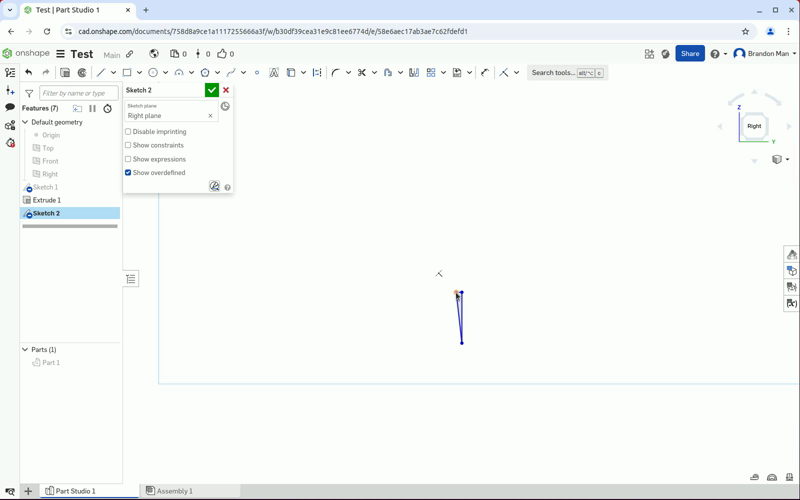
scroll(-6)
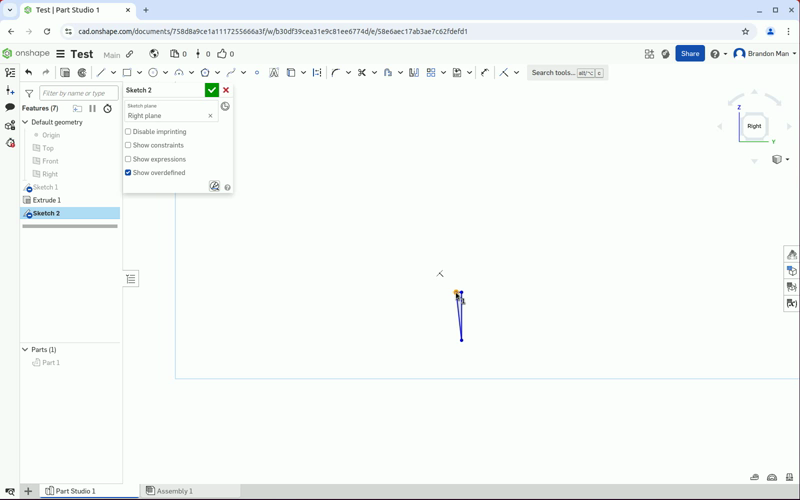
scroll(-6)
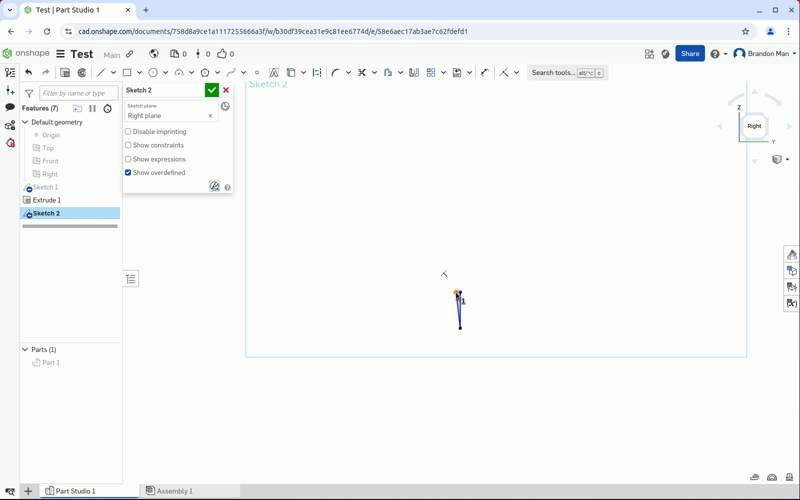
scroll(-6)
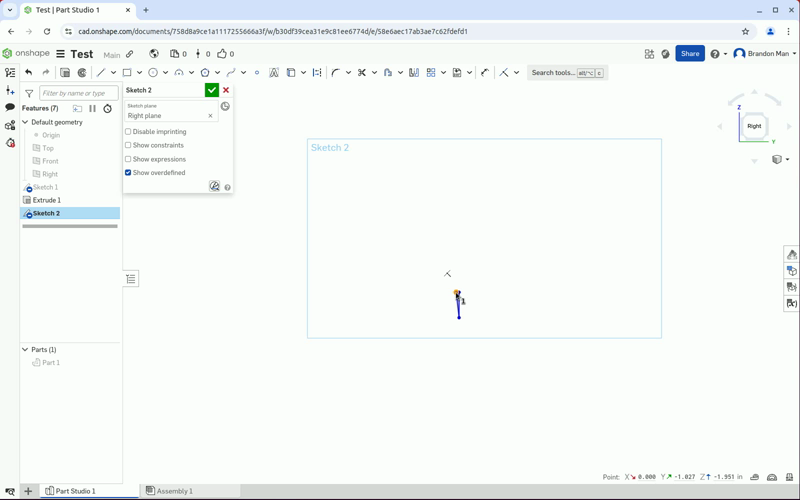
scroll(-6)
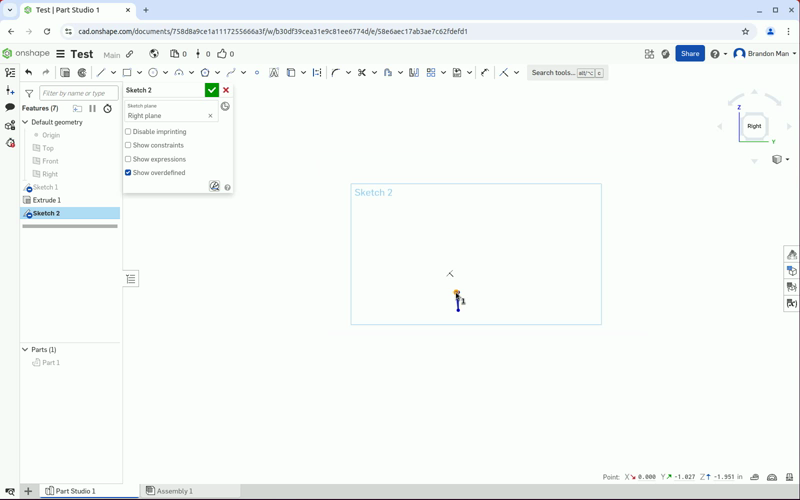
scroll(-6)
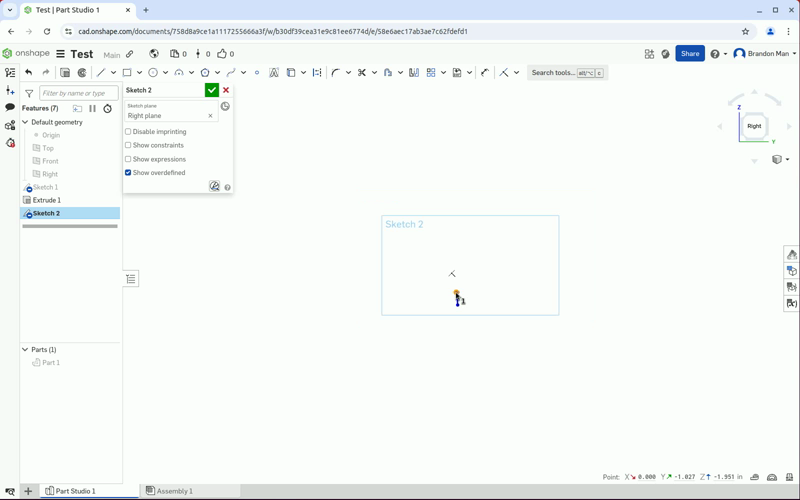
scroll(-6)
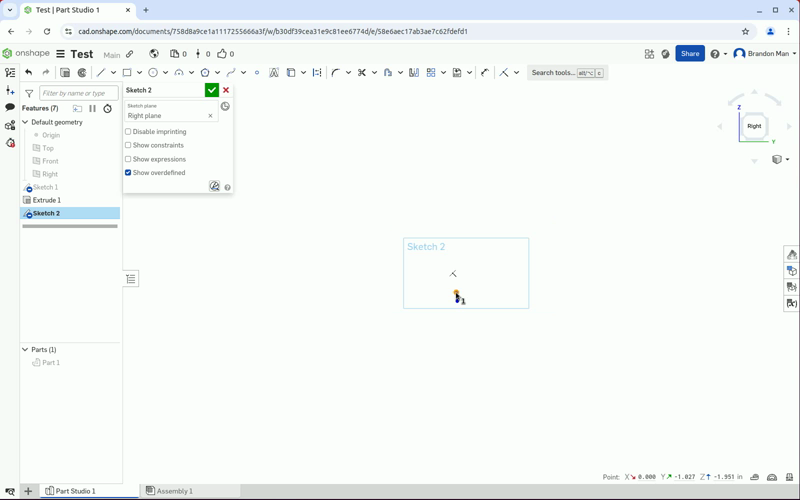
scroll(-6)
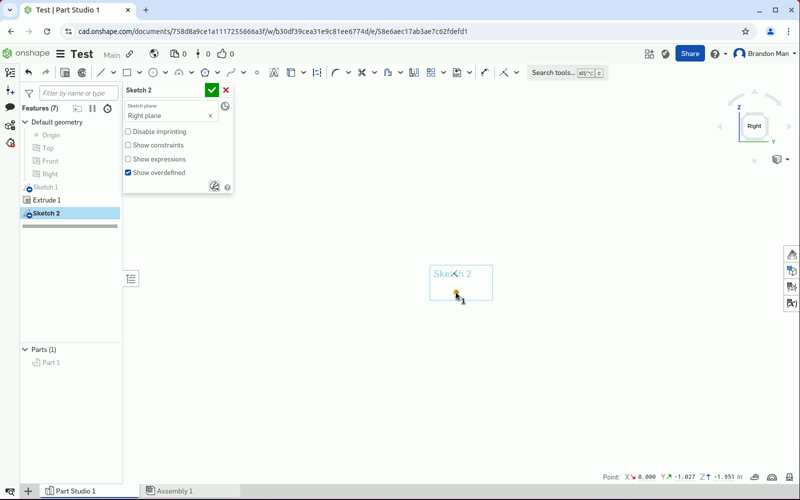
mouse_move(73, 352)
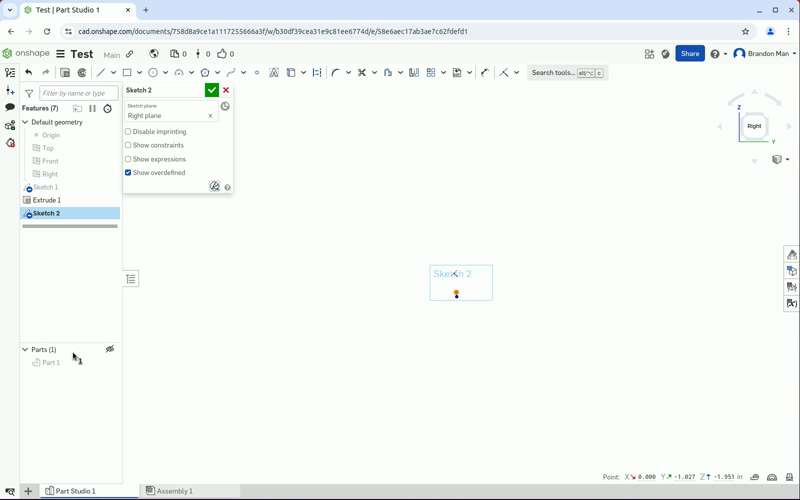
key(shift+y)
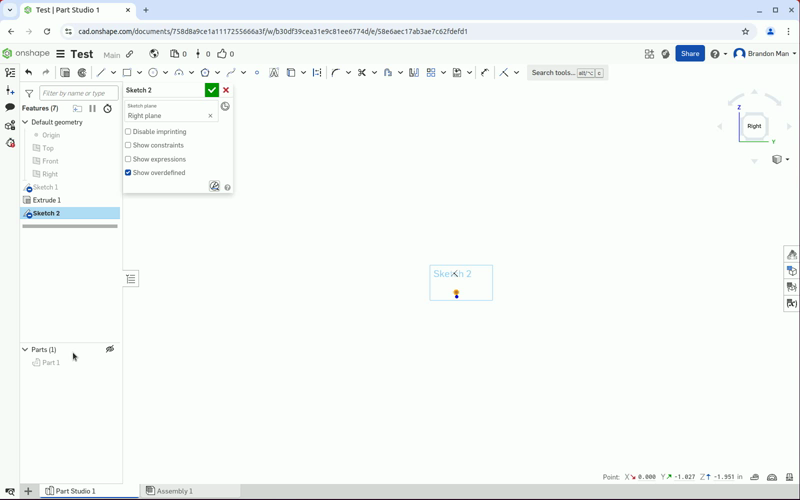
key(shift+e)
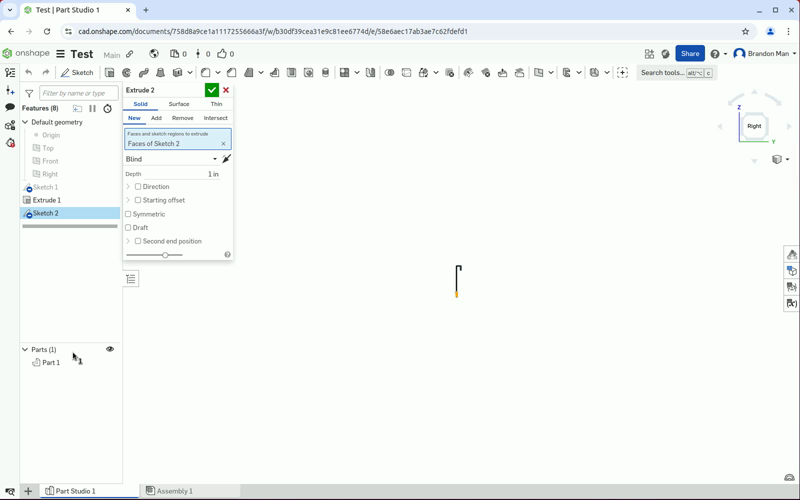
mouse_move(143, 106)
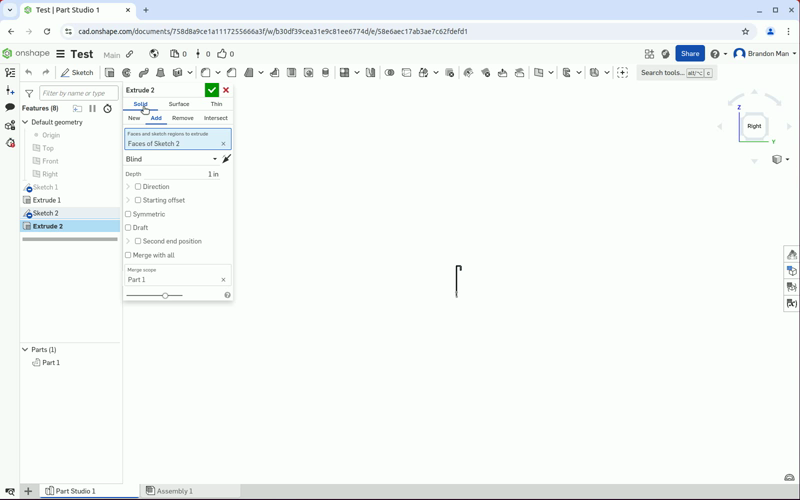
click(143, 106)
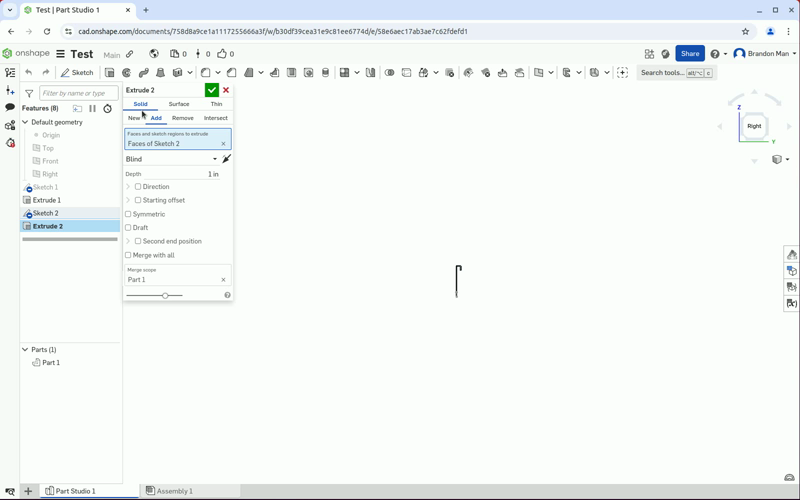
mouse_move(137, 120)
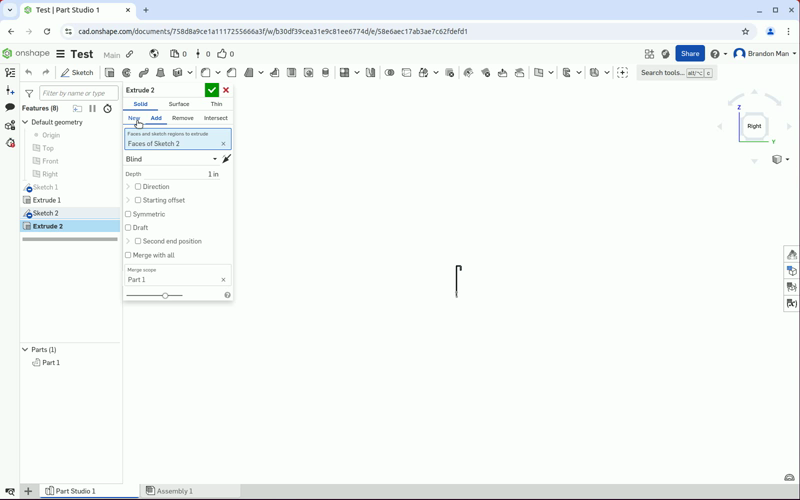
click(137, 120)
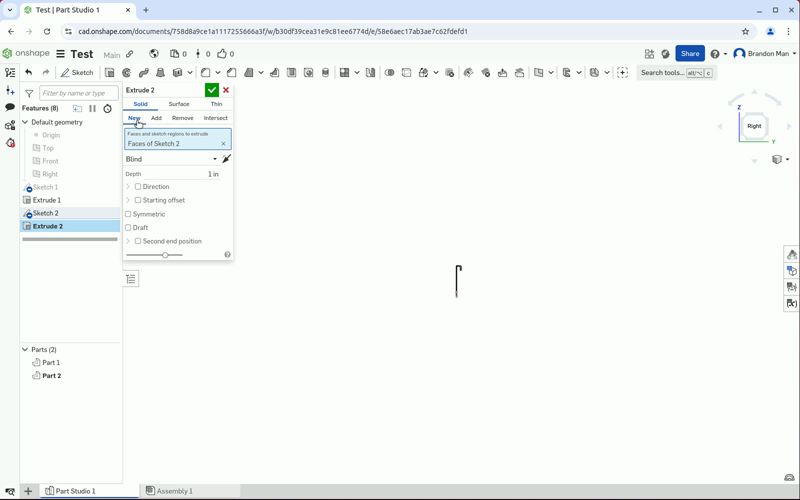
key(tab, 4)
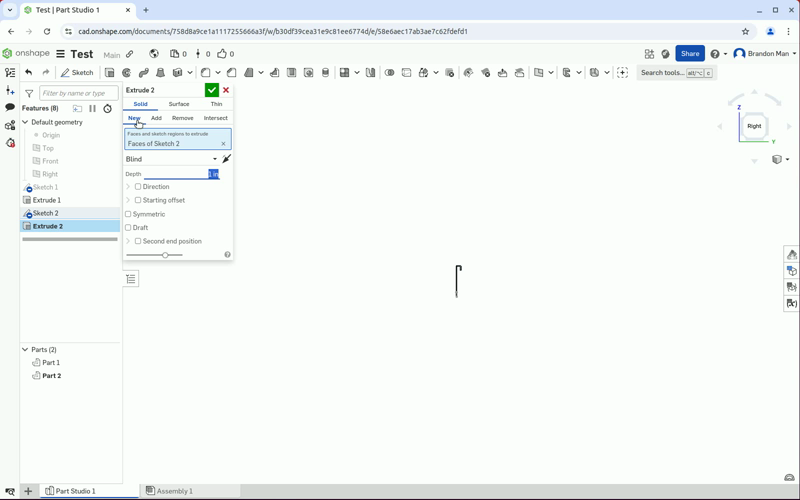
text(23.108)
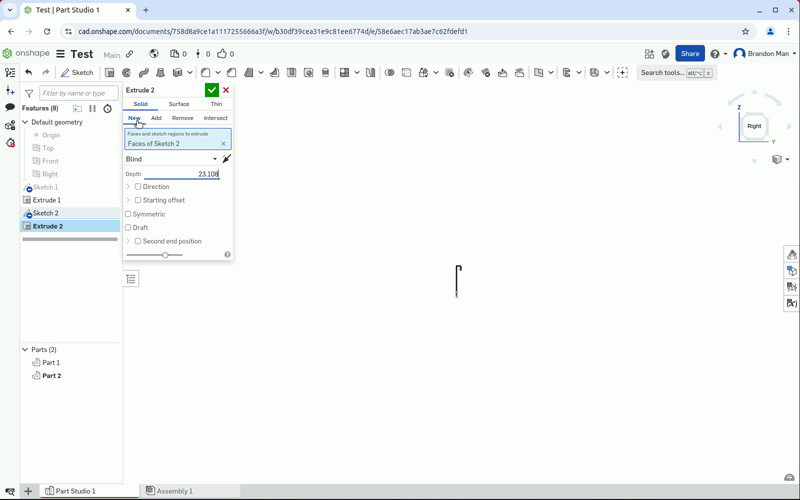
key(enter)
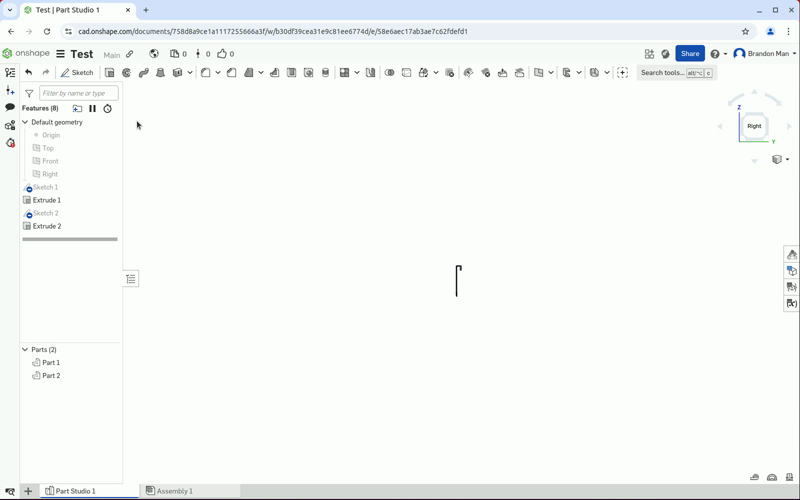
key(shift+h)
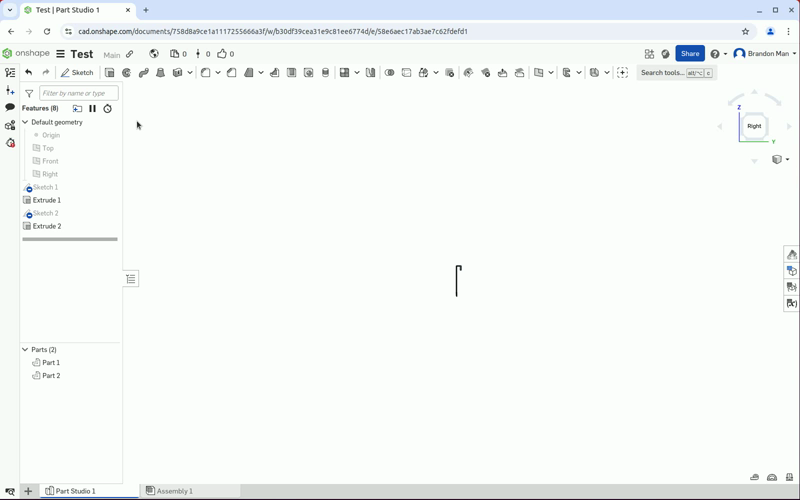
key(shift+h)
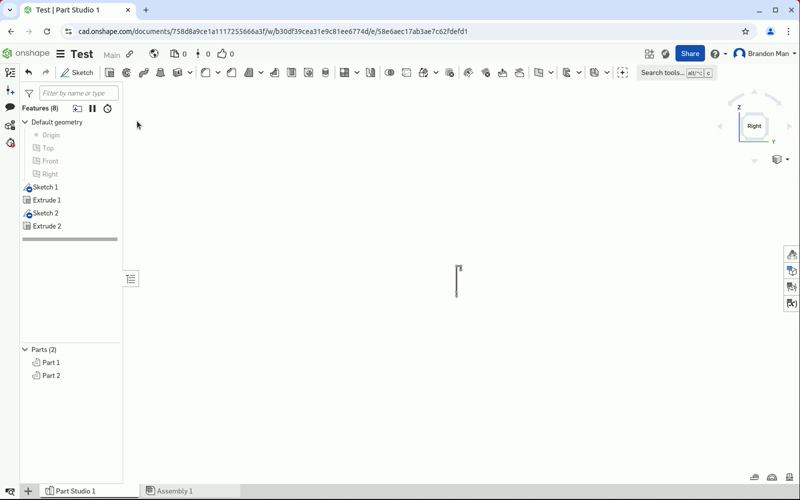
key(shift+7)
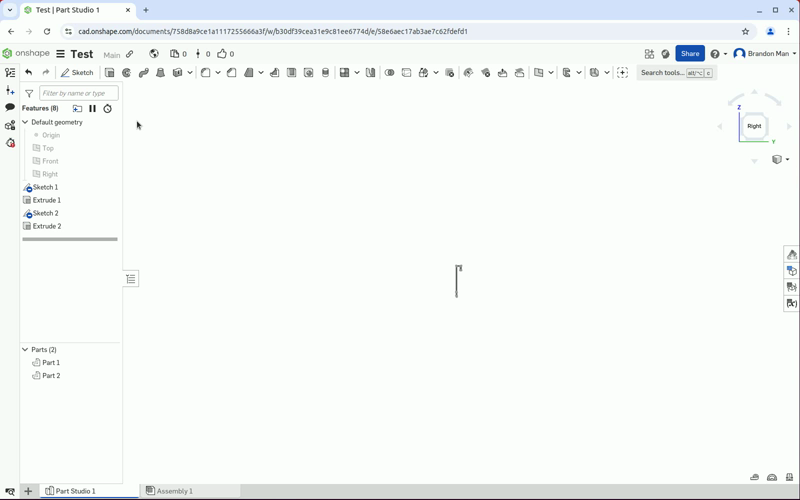
key(right, 2)
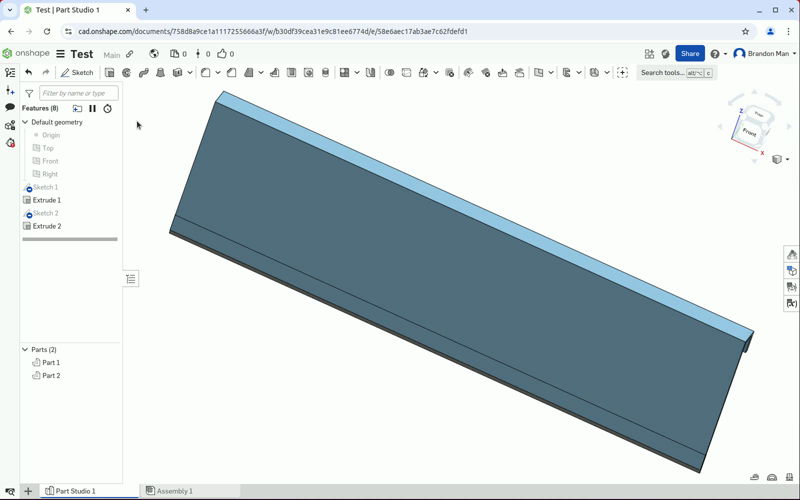
key(down, 2)
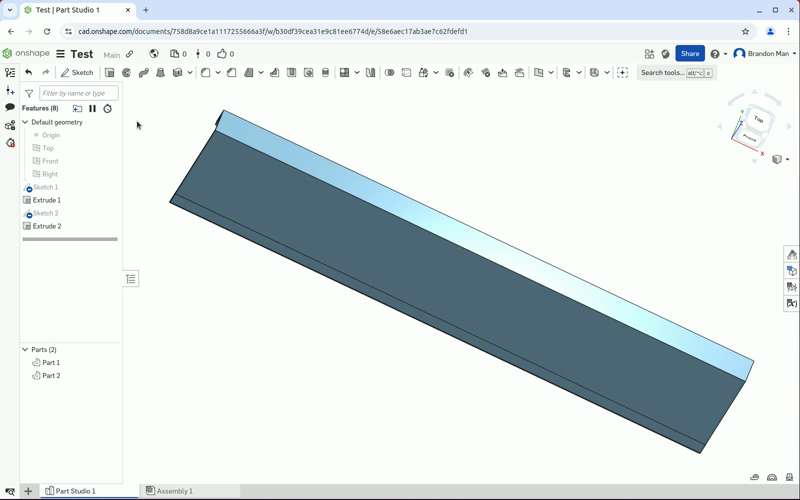
key(up, 2)
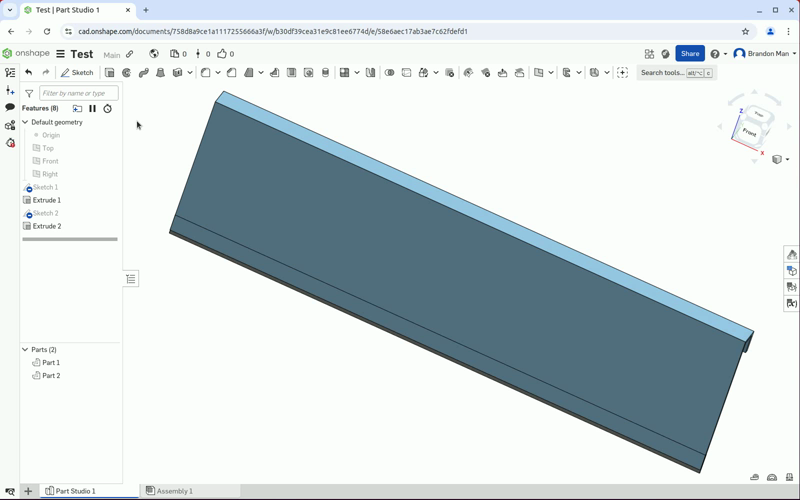
key(left, 2)
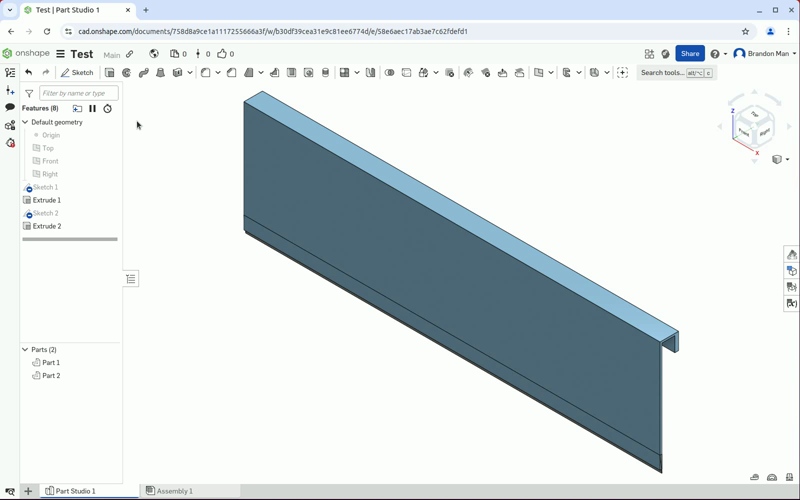
mouse_move(73, 189)
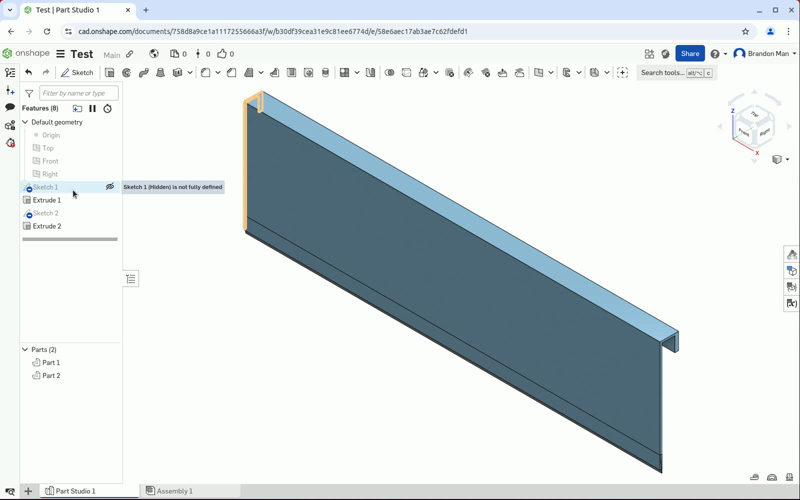
click(73, 189)